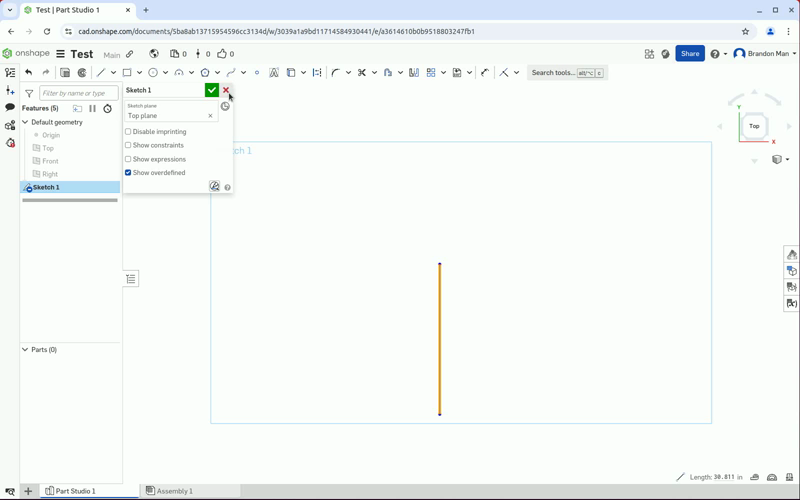
key(shift+h)
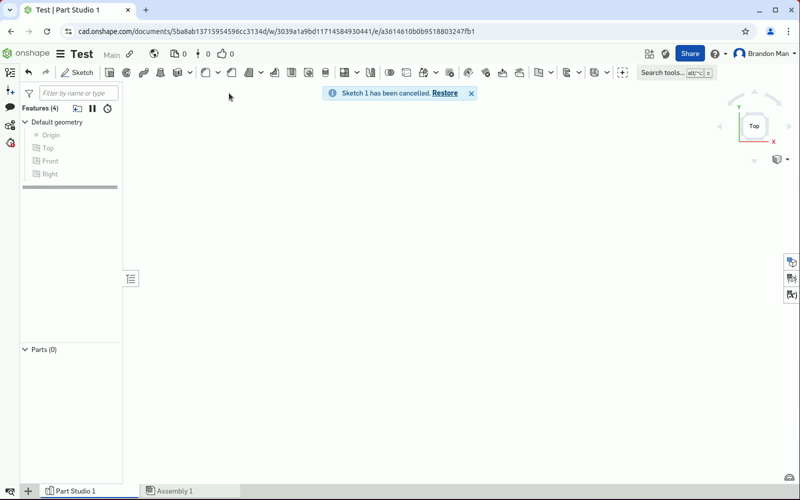
mouse_move(73, 352)
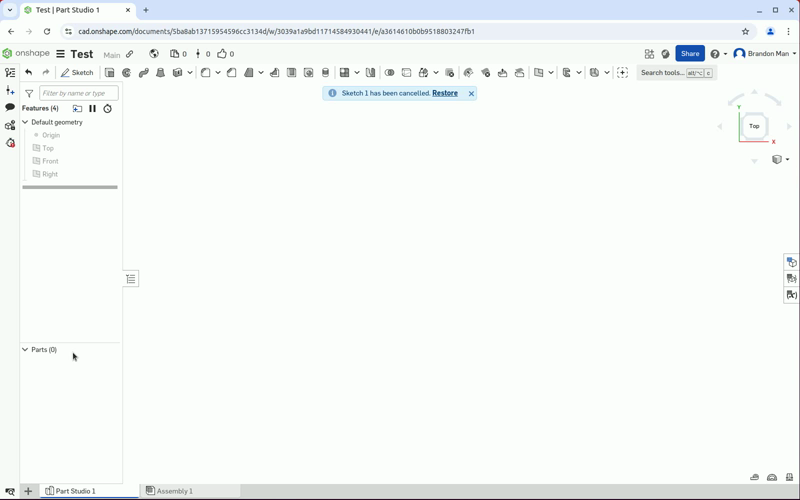
key(y)
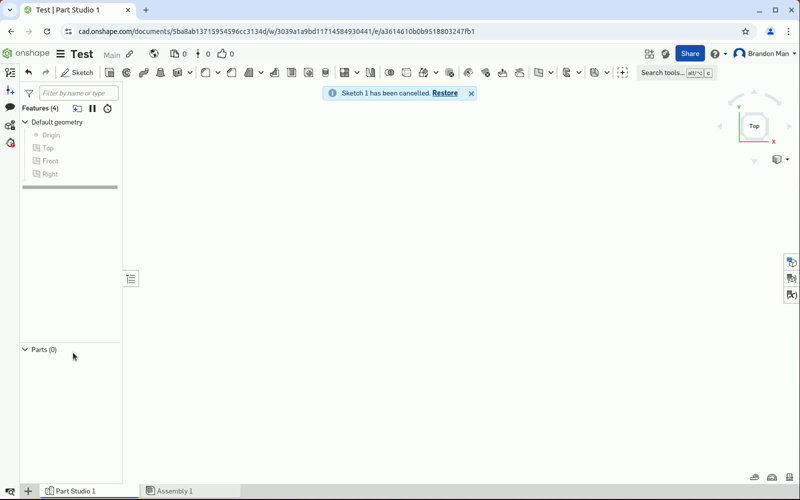
key(shift+p)
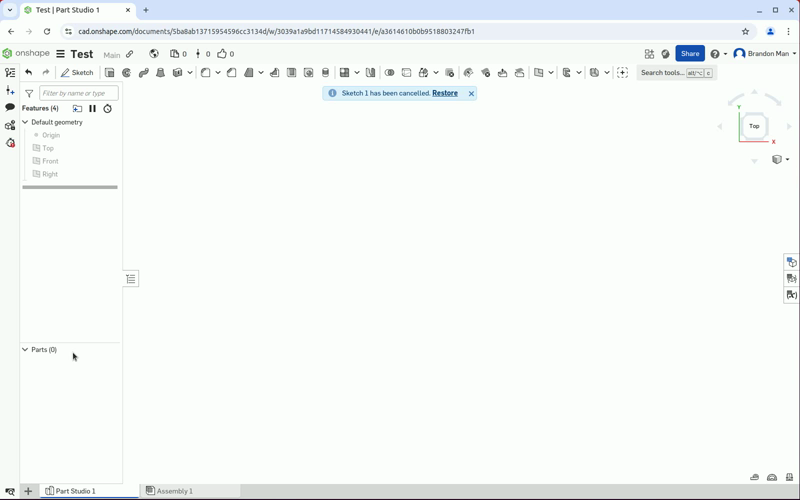
key(space)
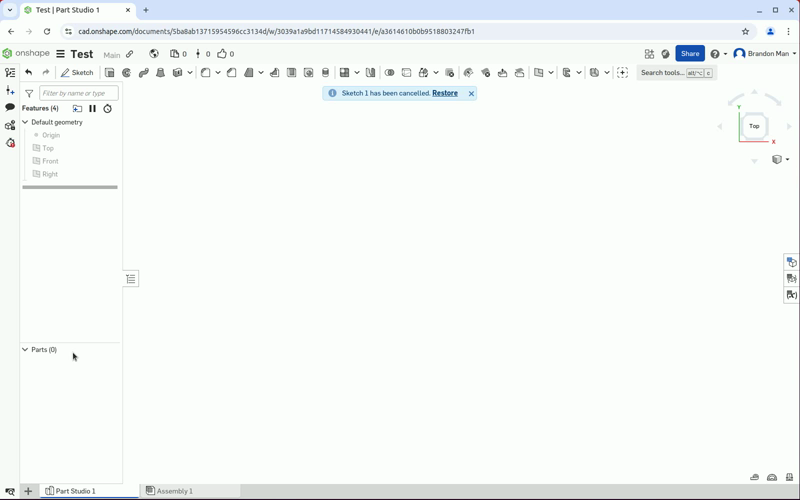
key_down(shift)
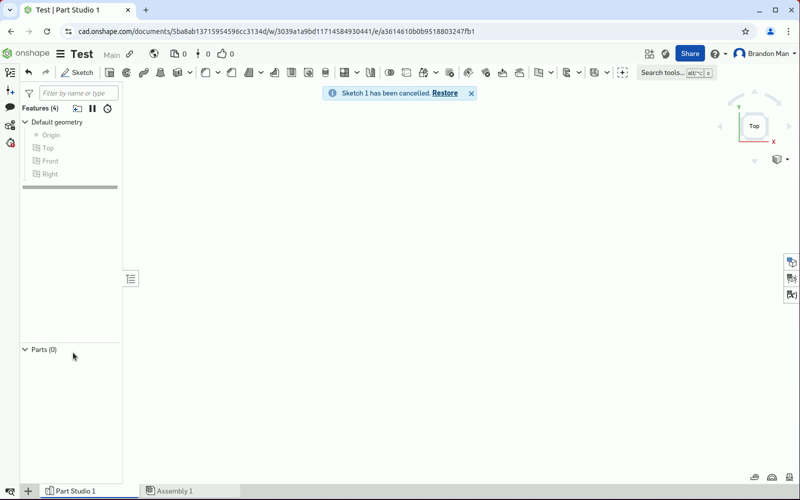
key(up)
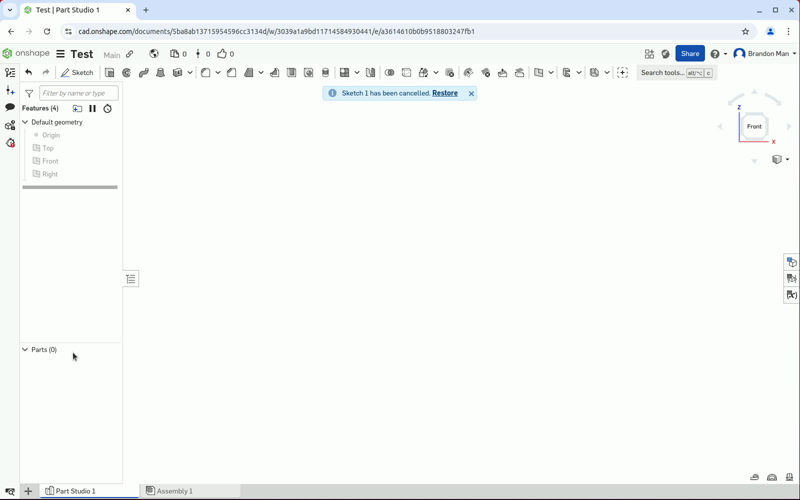
key_up(shift)
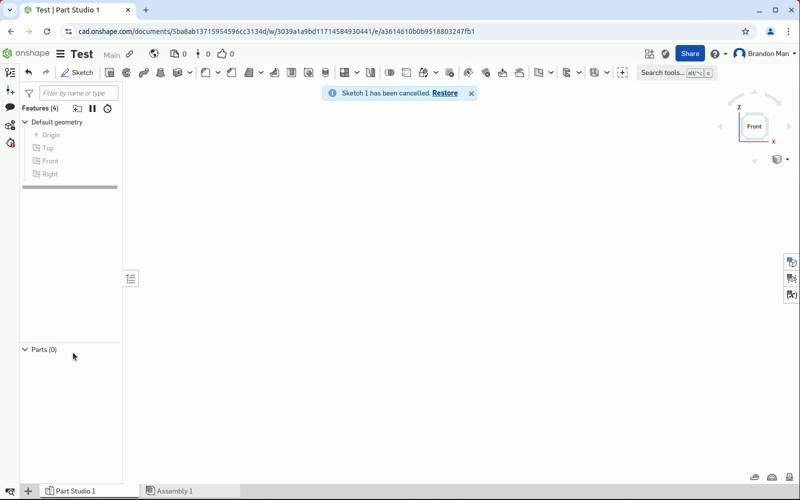
mouse_move(73, 352)
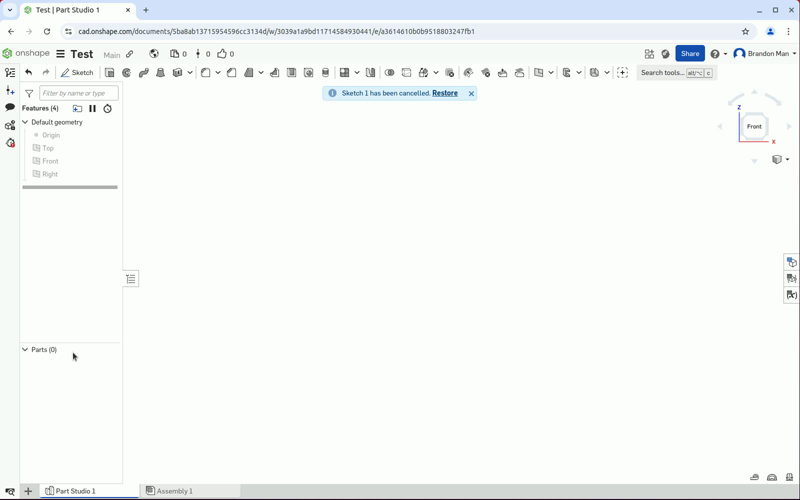
key(shift+y)
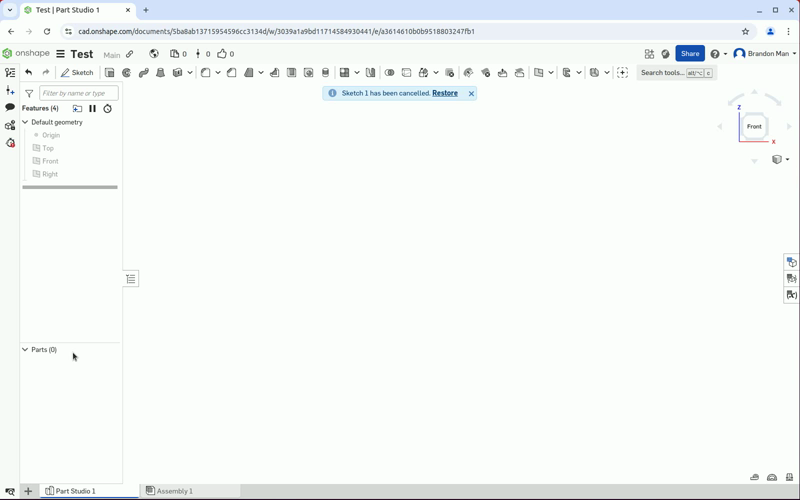
key(shift+s)
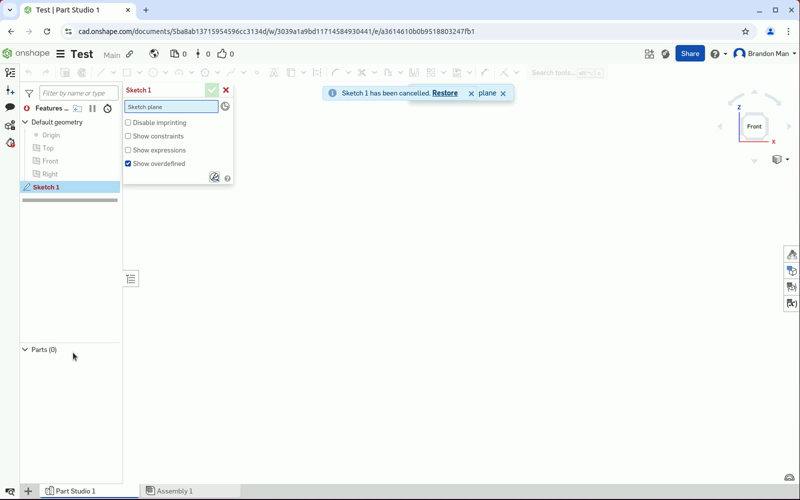
mouse_move(73, 163)
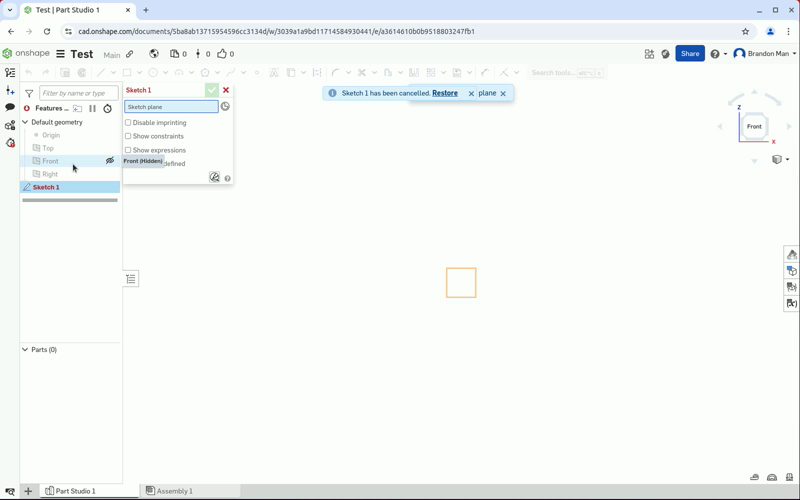
click(73, 163)
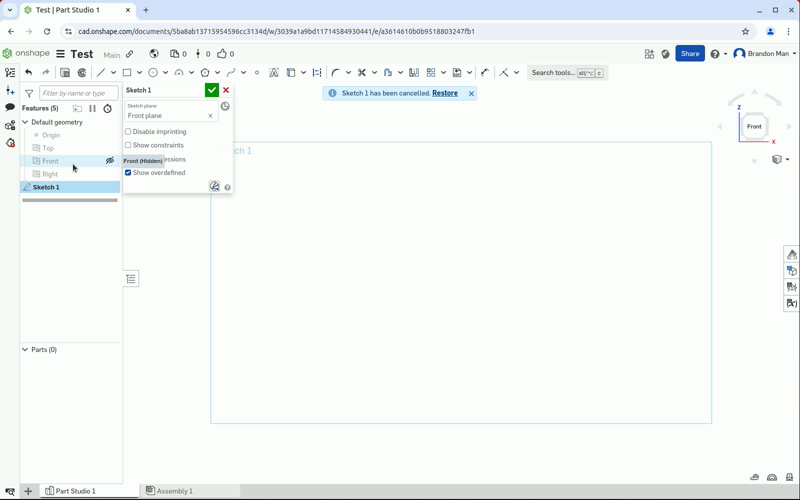
mouse_move(73, 352)
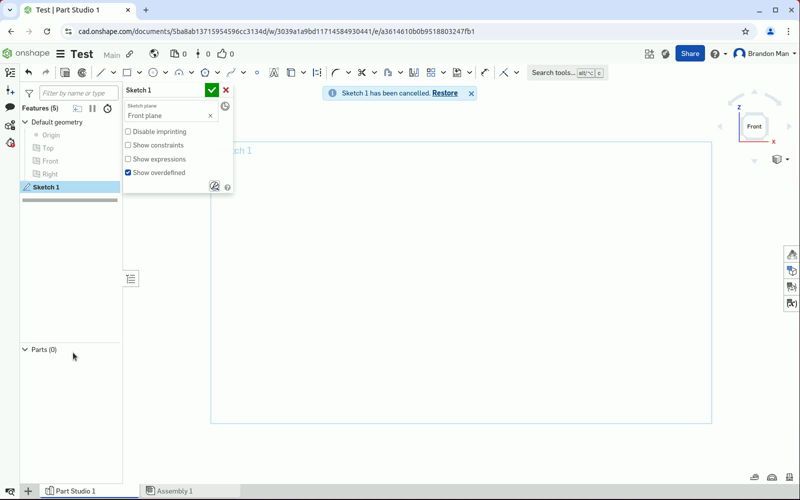
key(y)
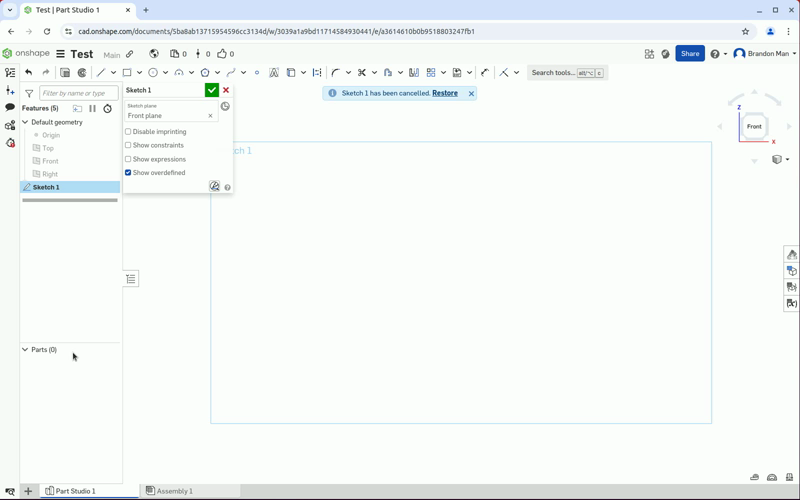
key(l)
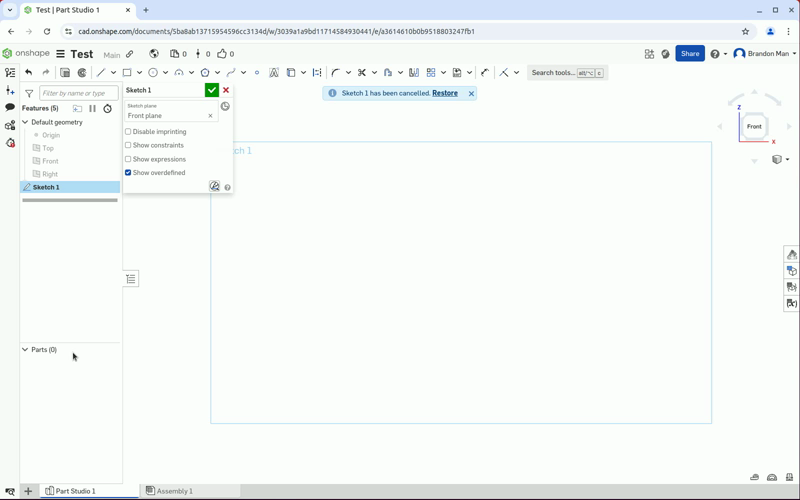
key_down(shift)
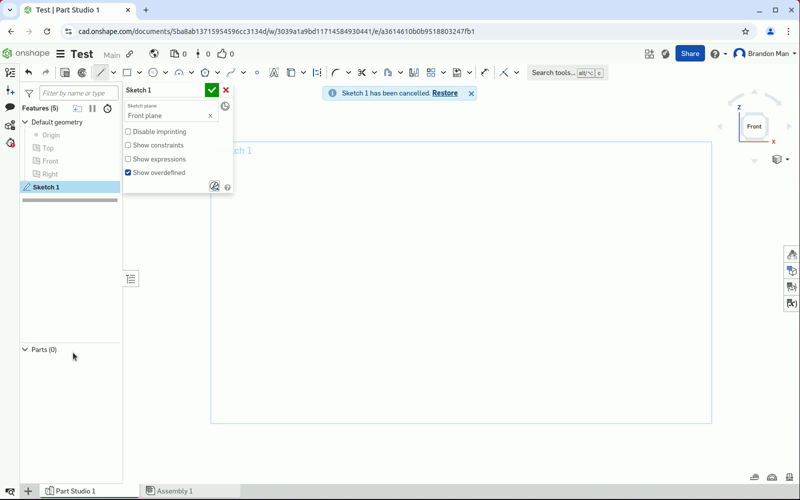
mouse_move(348, 282)
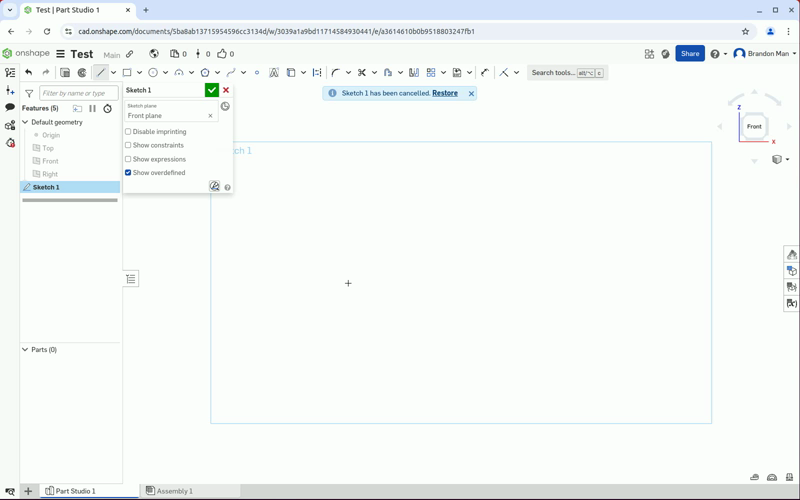
click(348, 282)
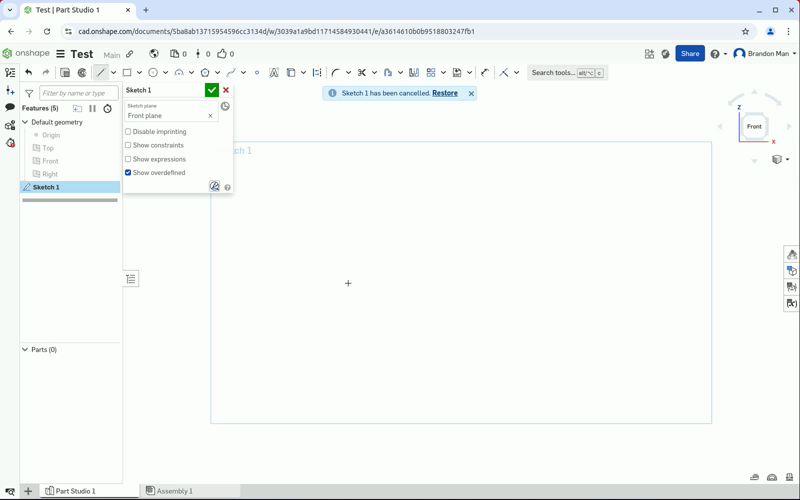
key_up(shift)
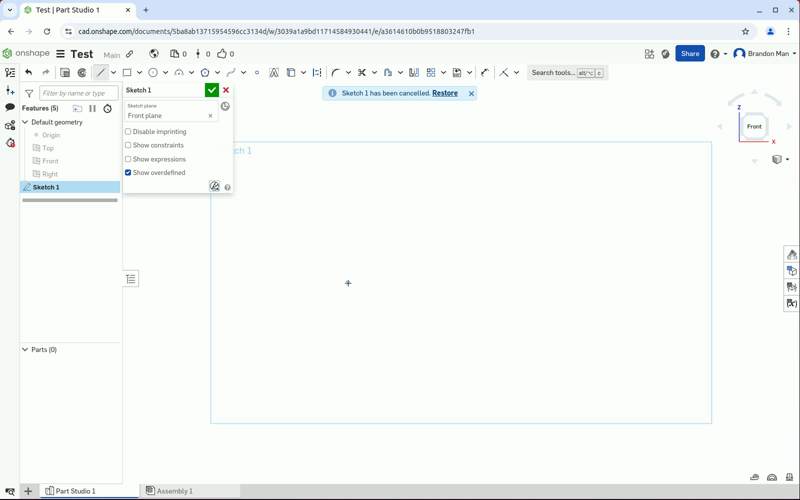
key_down(shift)
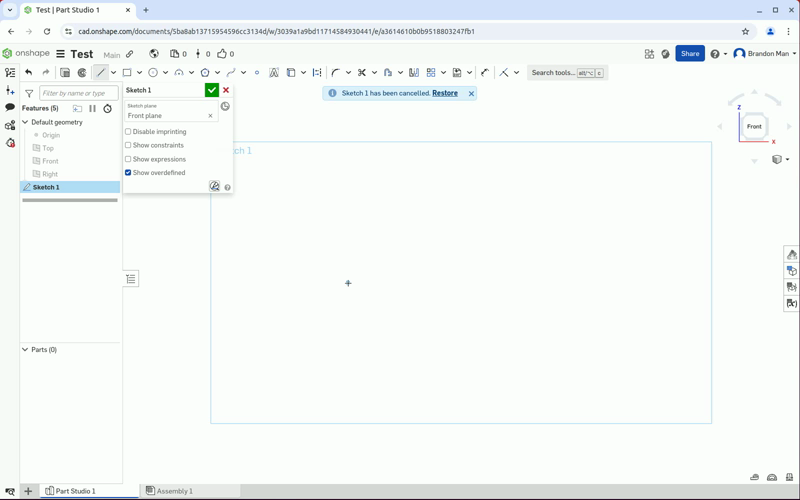
mouse_move(378, 282)
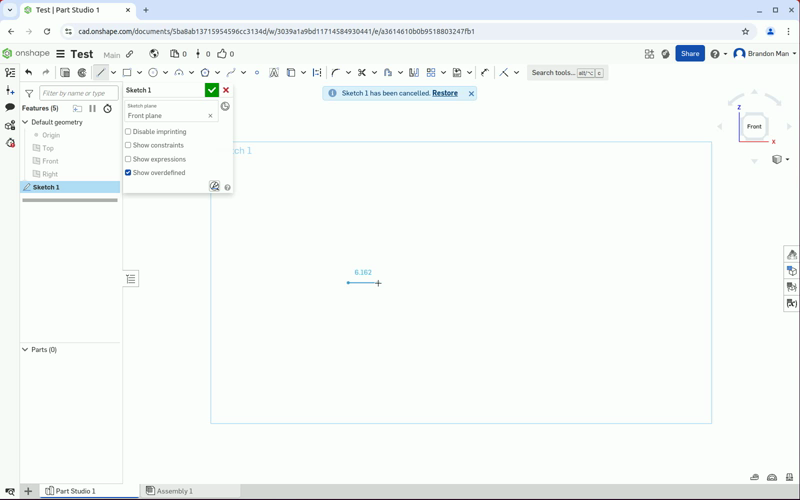
mouse_move(395, 282)
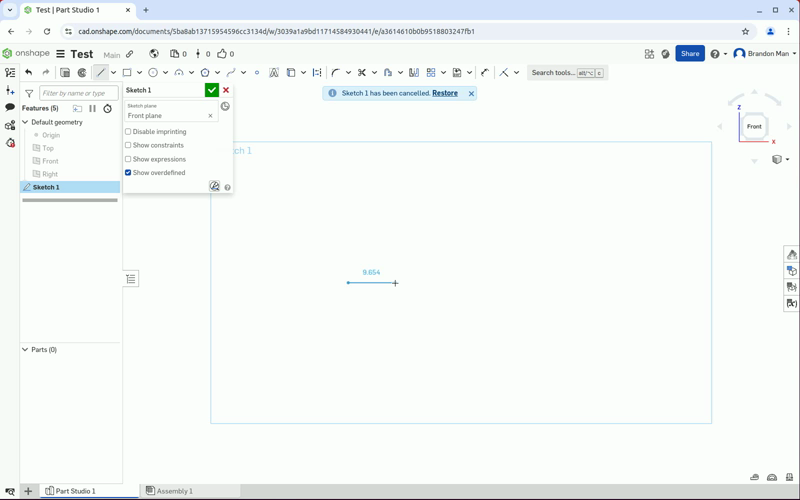
click(395, 282)
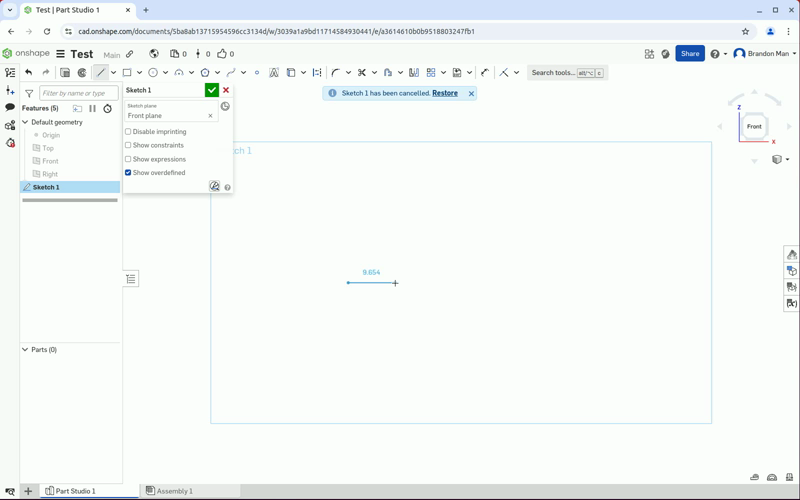
key_up(shift)
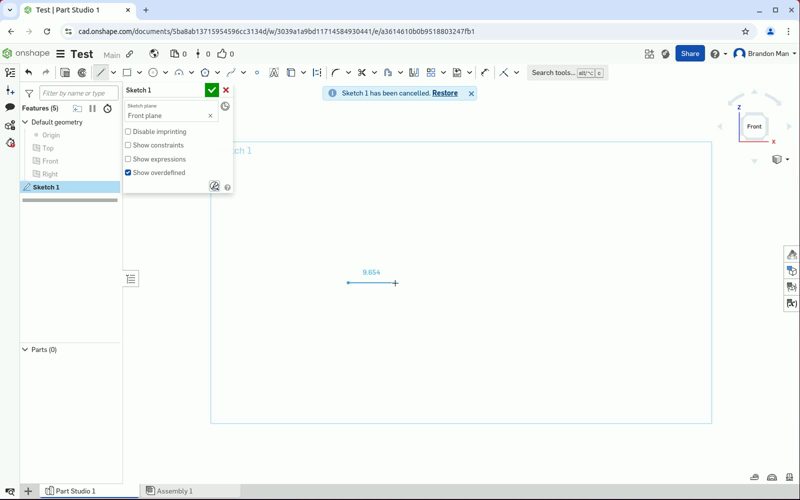
key_down(shift)
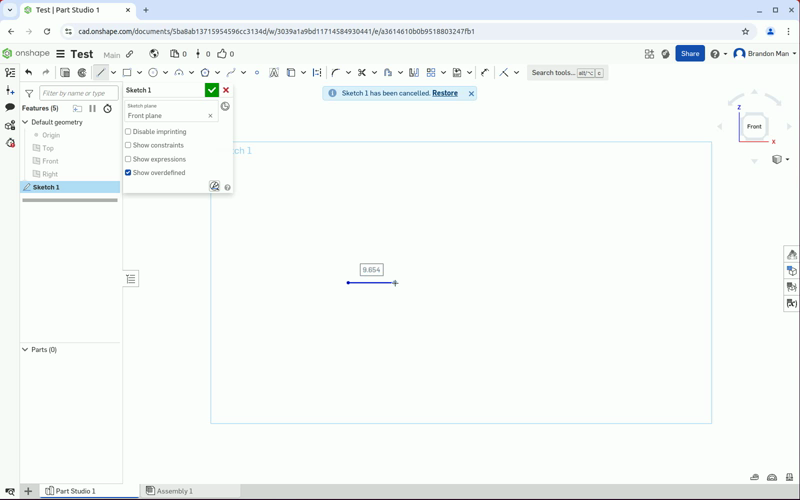
mouse_move(425, 282)
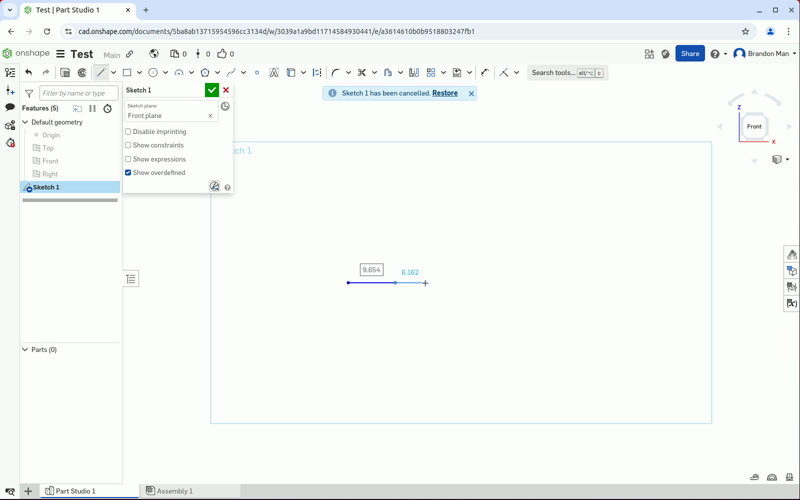
mouse_move(395, 271)
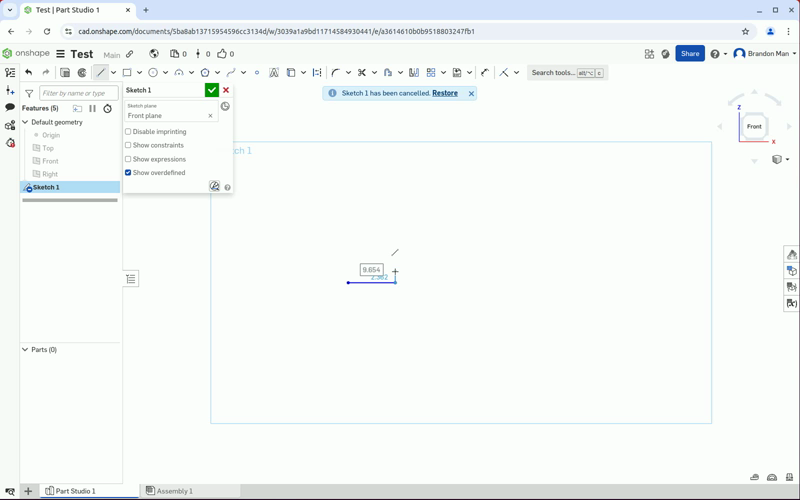
click(395, 271)
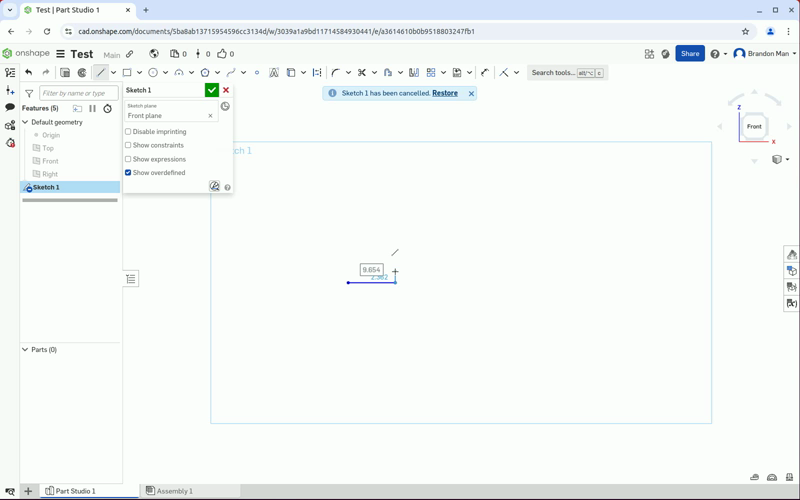
key_up(shift)
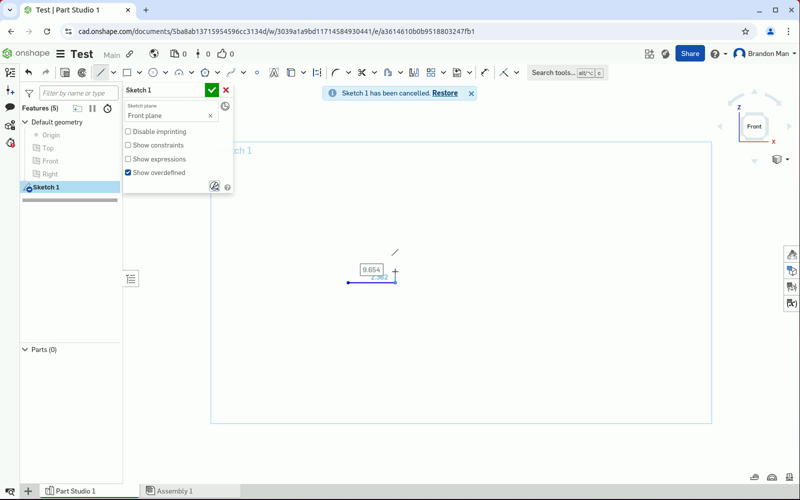
key_down(shift)
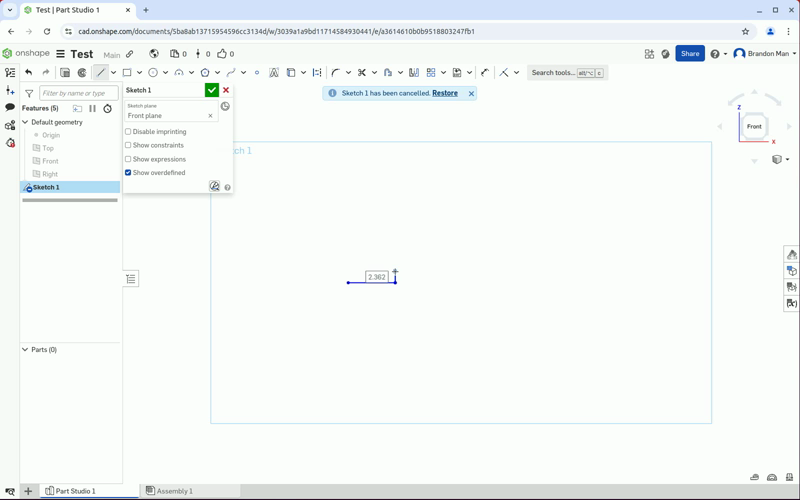
mouse_move(460, 271)
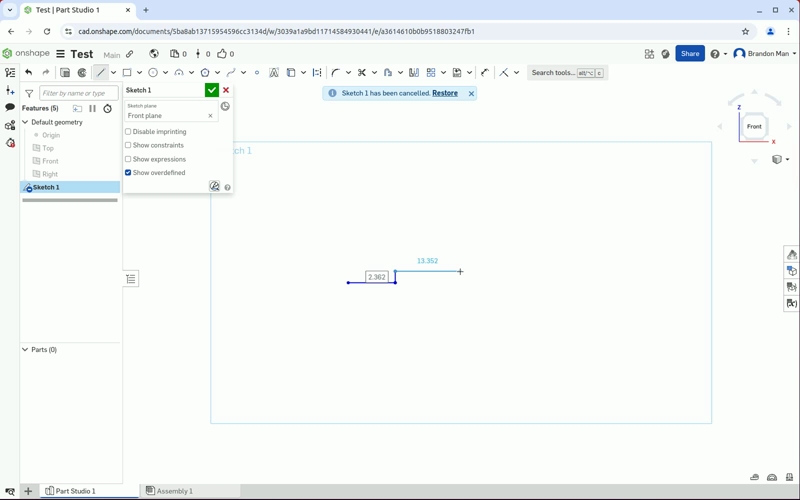
click(460, 271)
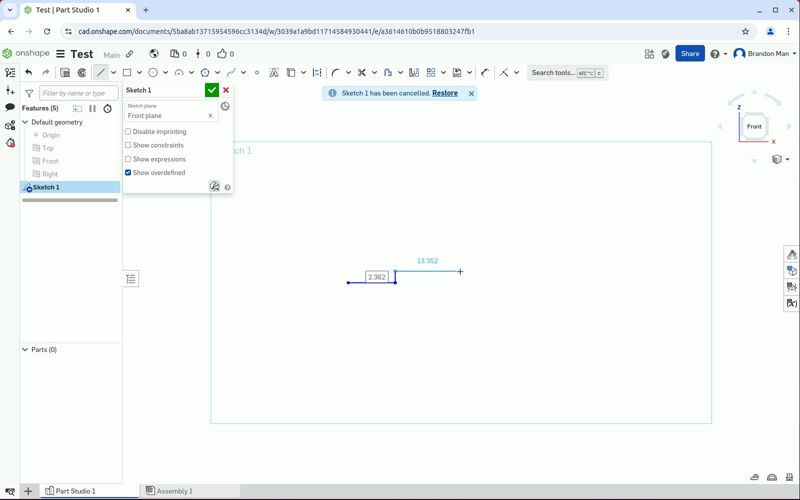
key_up(shift)
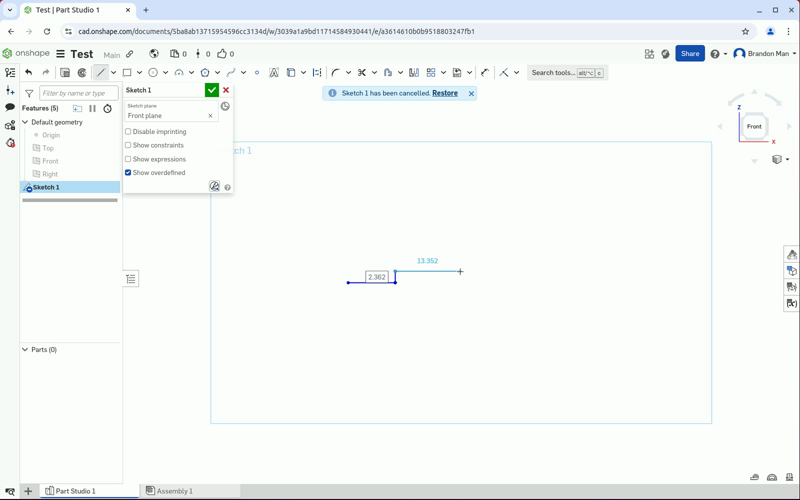
key_down(shift)
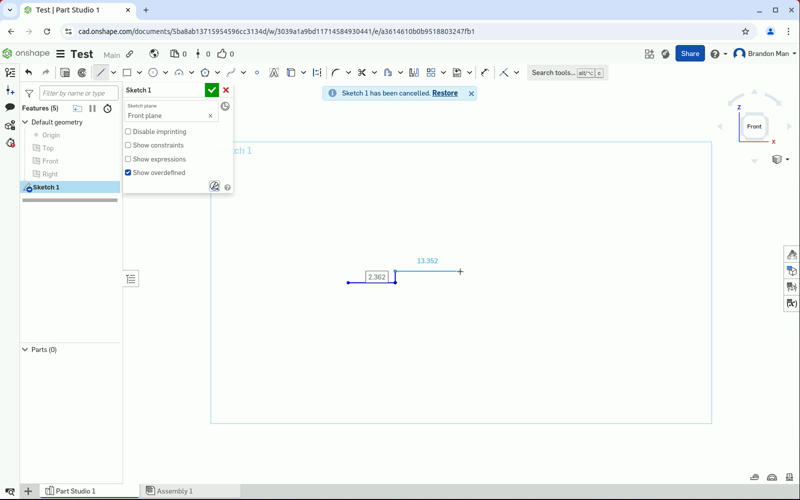
mouse_move(490, 271)
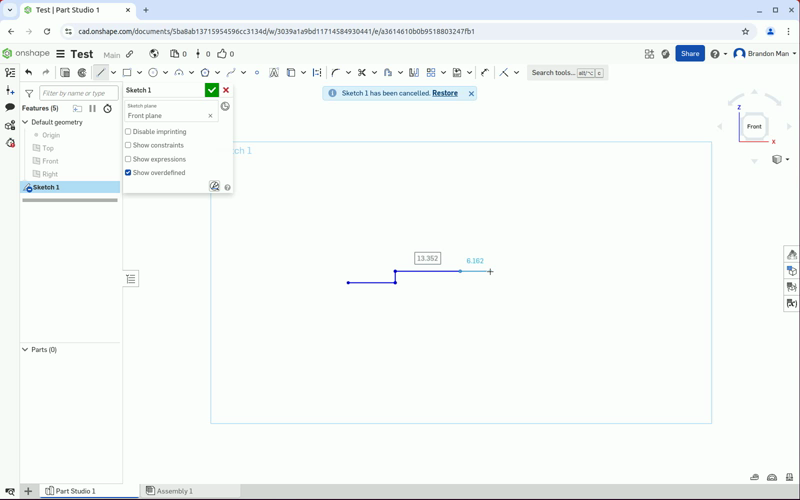
mouse_move(460, 282)
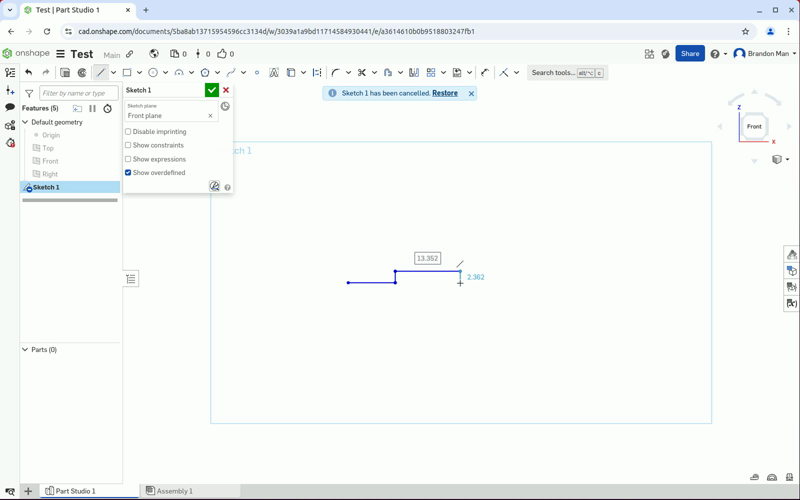
click(460, 282)
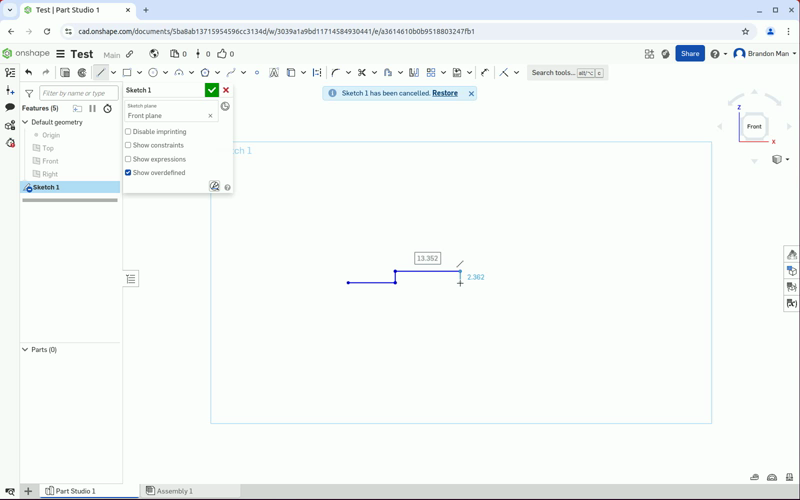
key_up(shift)
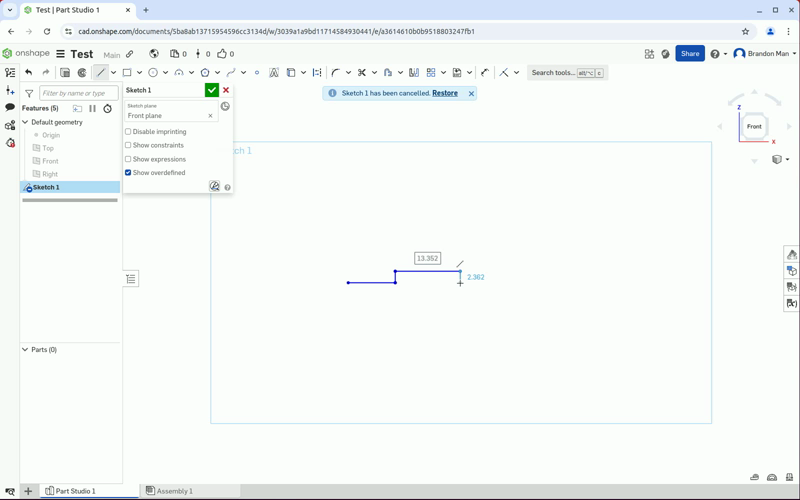
key_down(shift)
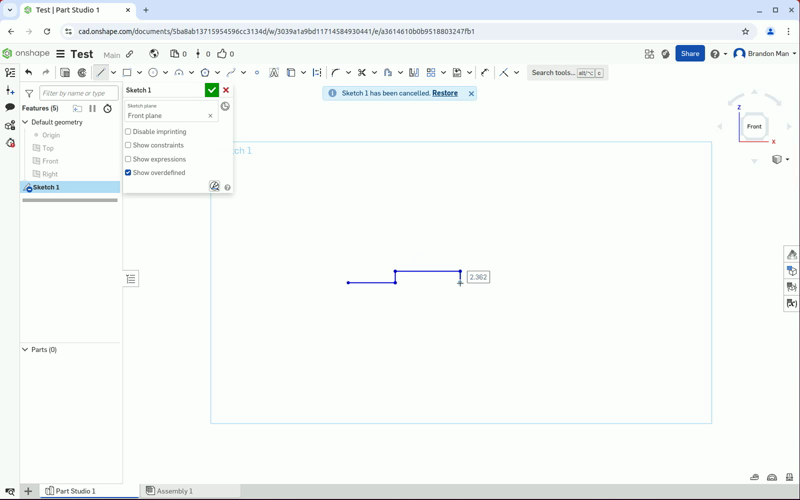
mouse_move(490, 282)
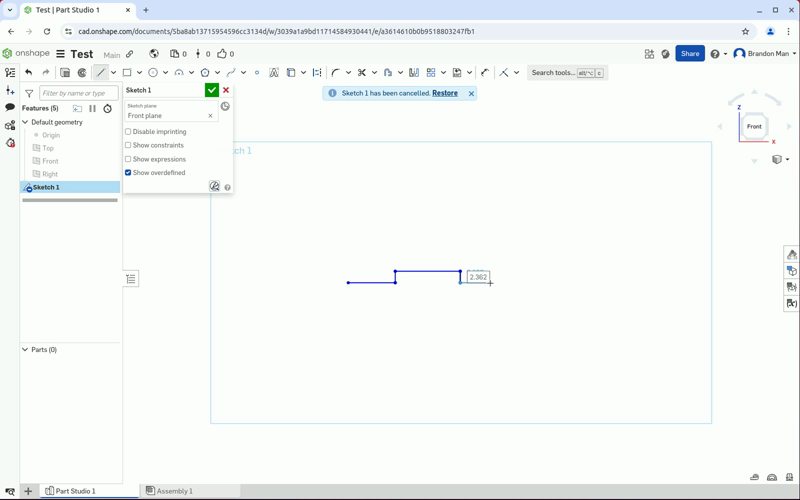
mouse_move(507, 282)
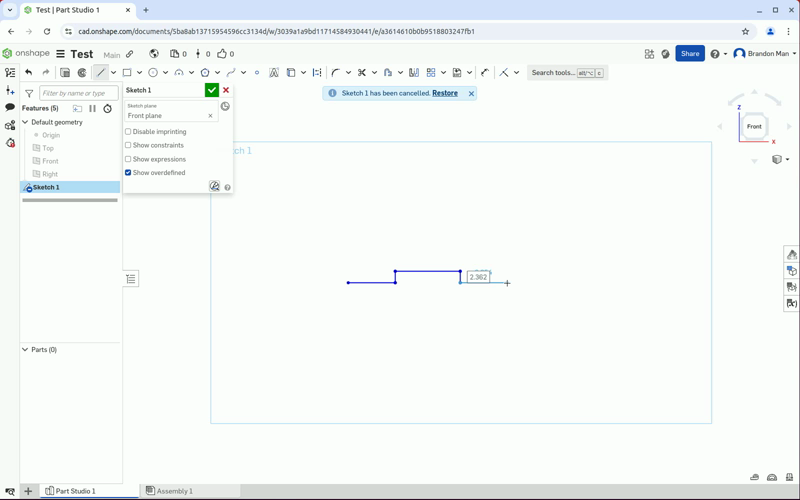
click(507, 282)
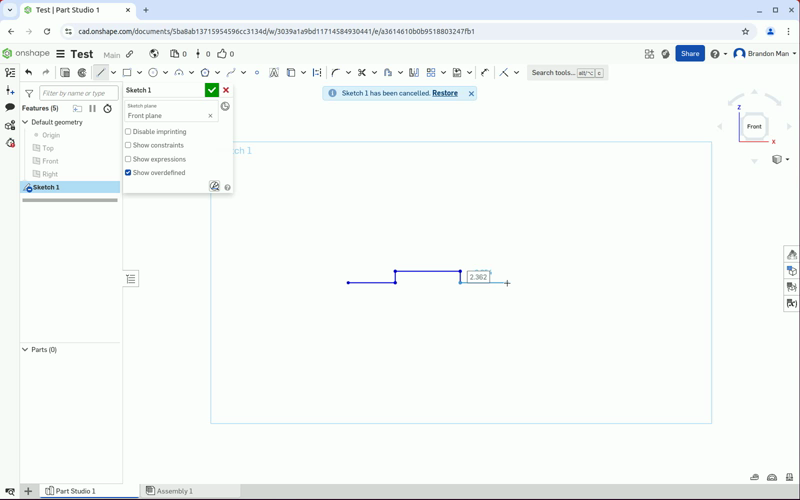
key_up(shift)
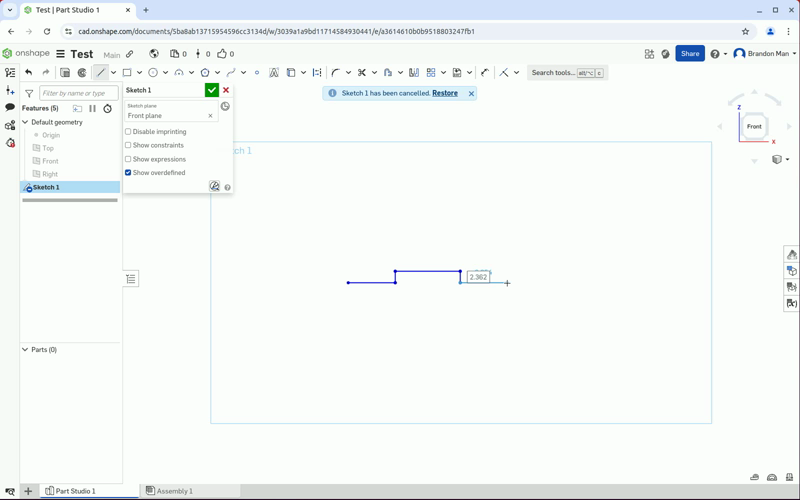
key_down(shift)
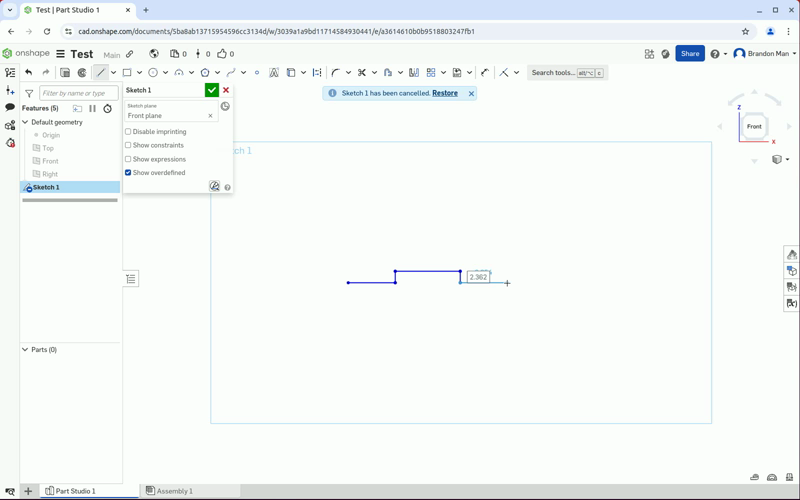
mouse_move(537, 282)
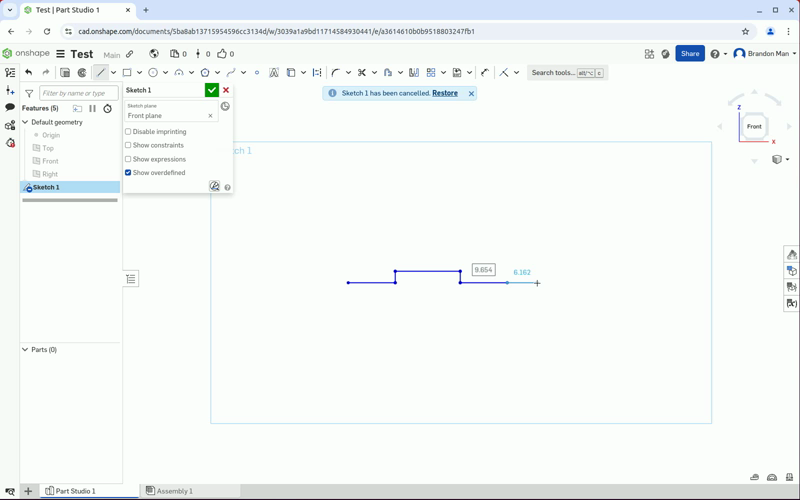
mouse_move(507, 271)
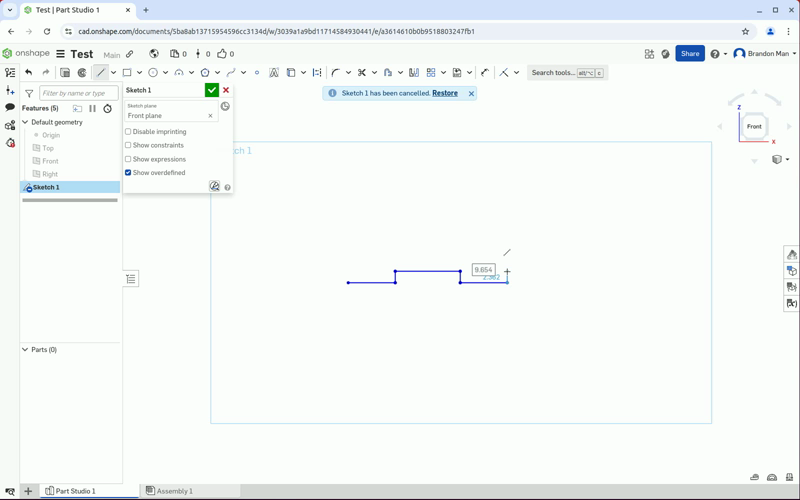
click(507, 271)
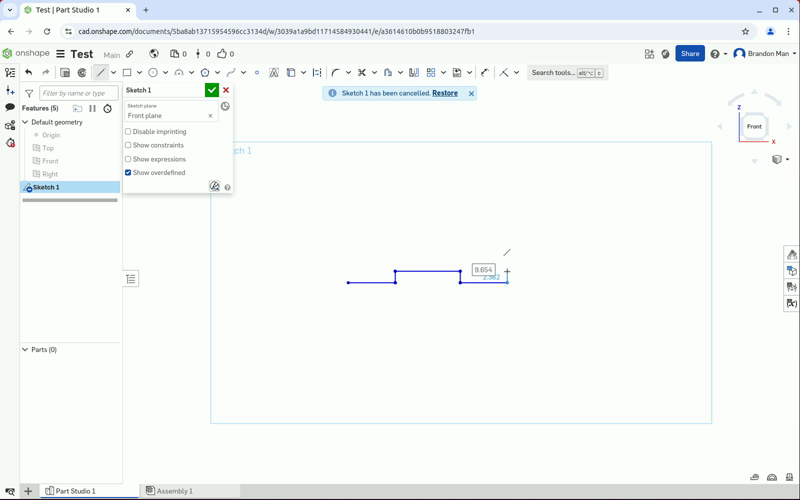
key_up(shift)
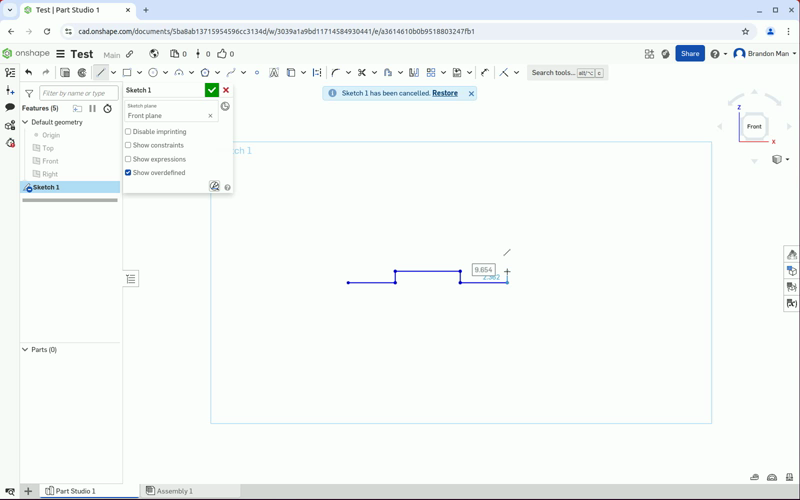
key_down(shift)
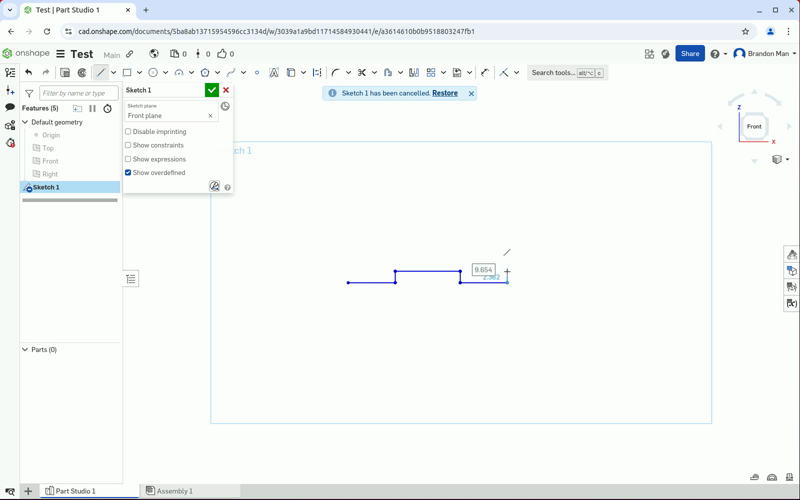
mouse_move(537, 271)
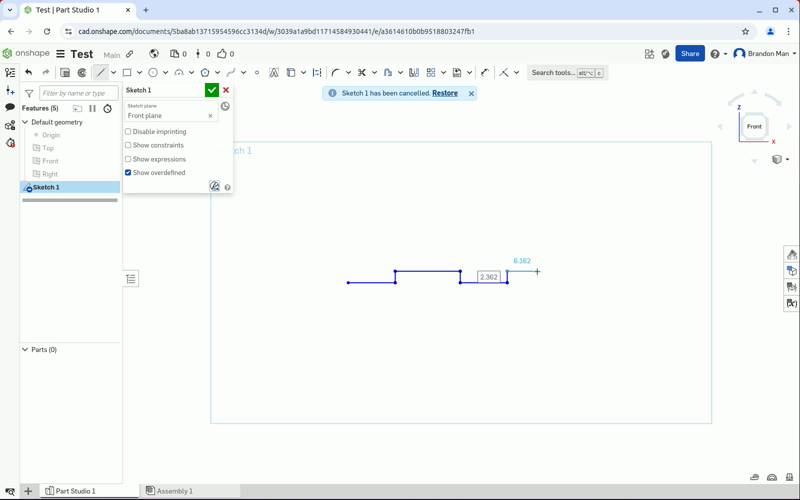
mouse_move(472, 271)
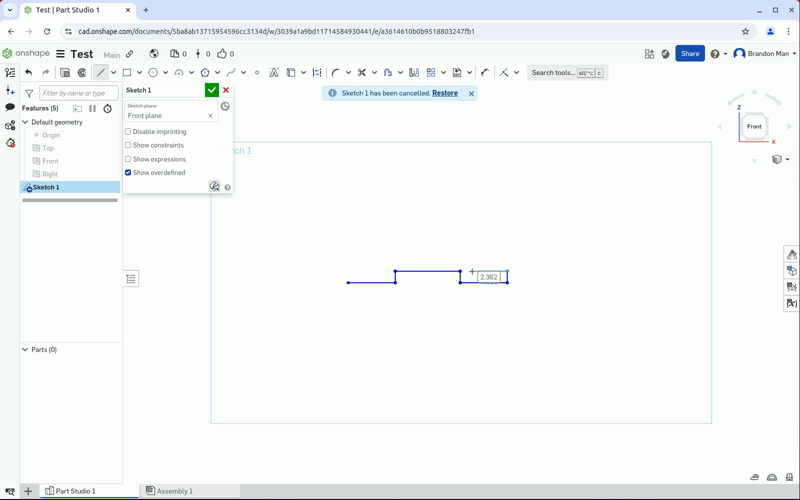
click(472, 271)
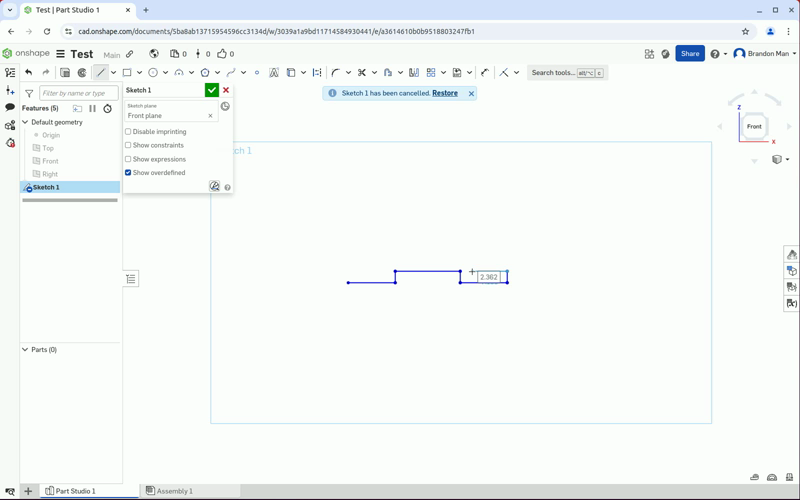
key_up(shift)
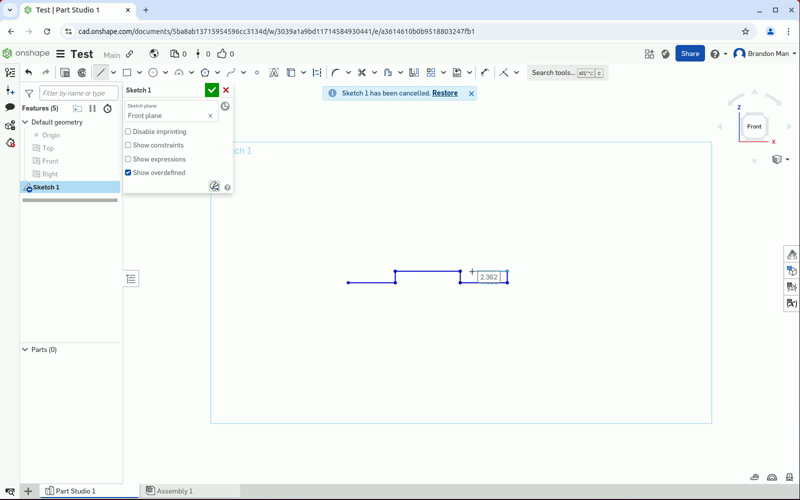
key_down(shift)
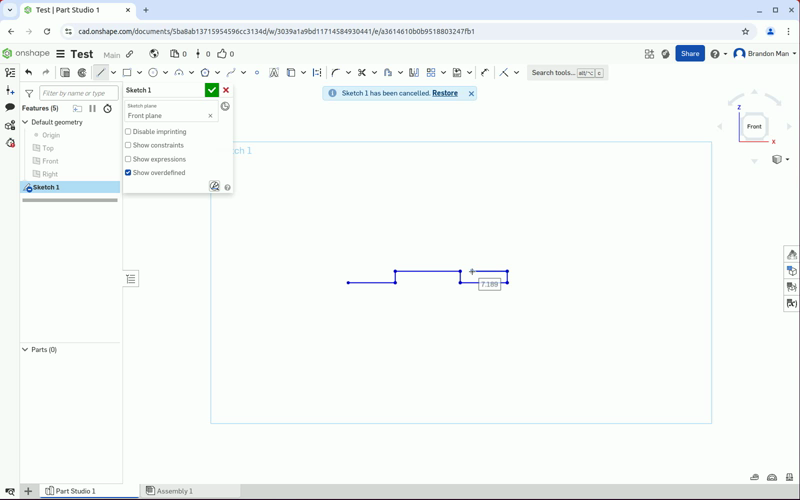
mouse_move(502, 271)
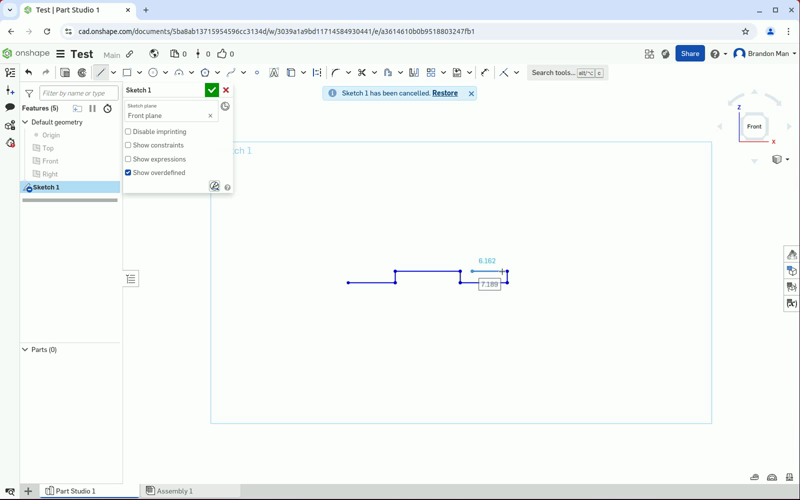
mouse_move(472, 259)
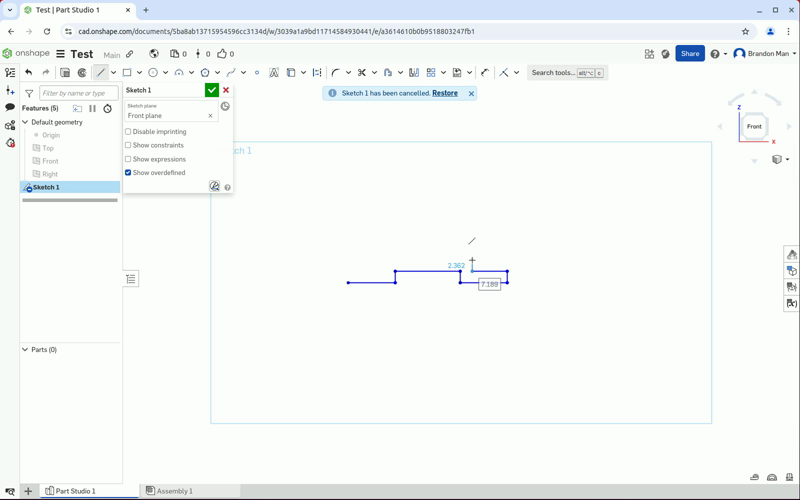
click(472, 259)
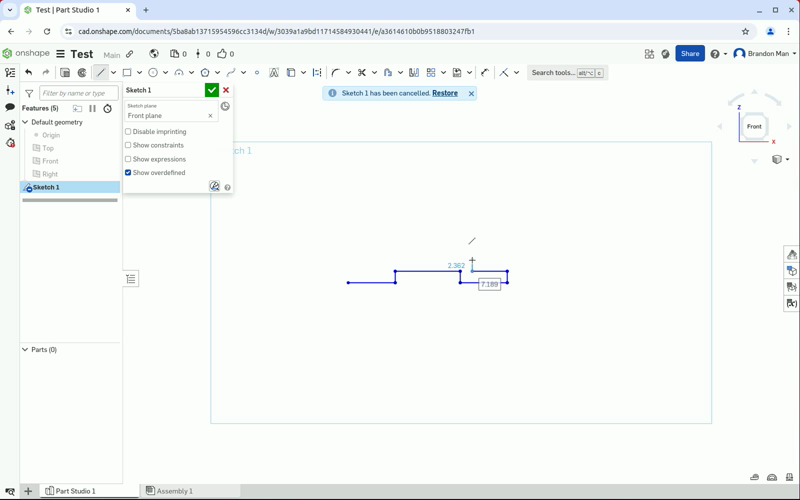
key_up(shift)
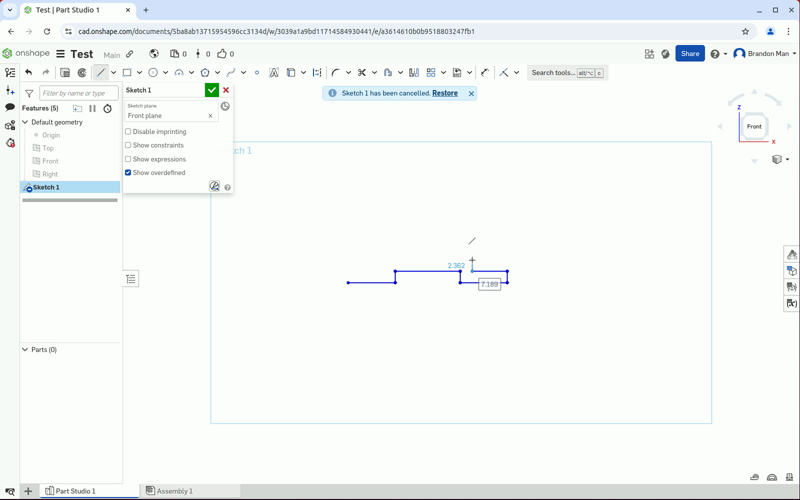
key_down(shift)
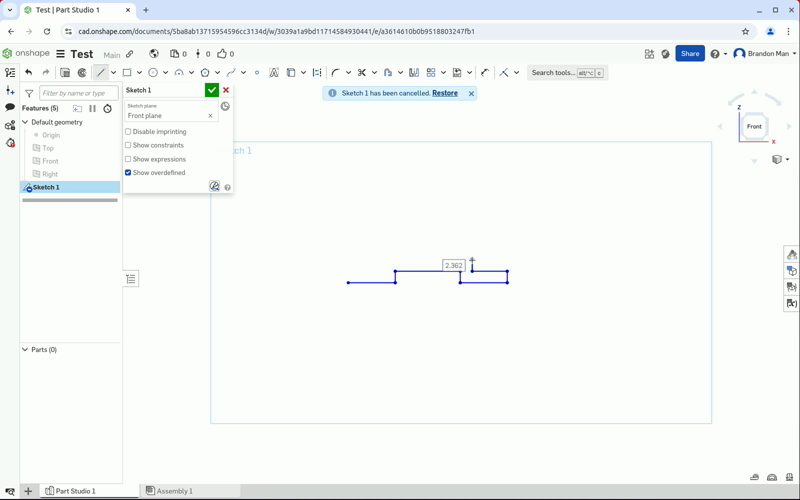
mouse_move(383, 259)
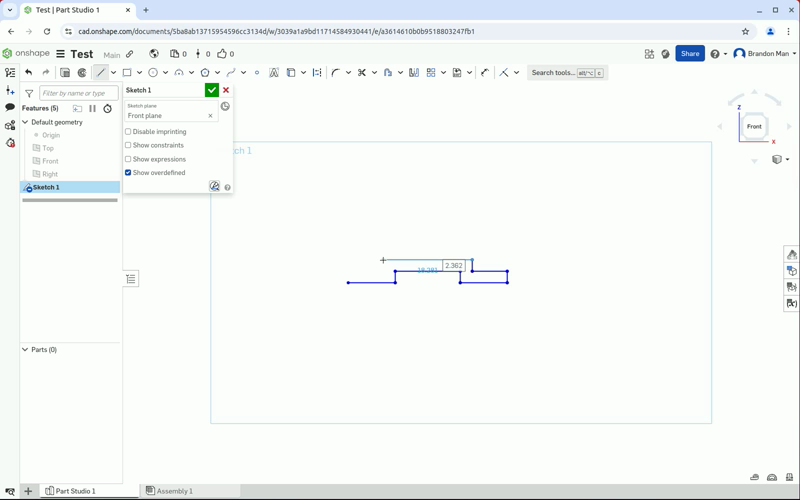
click(383, 259)
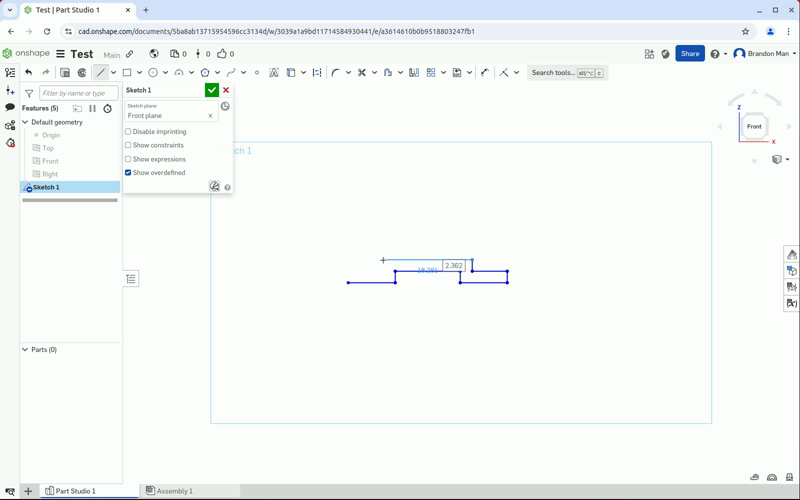
key_up(shift)
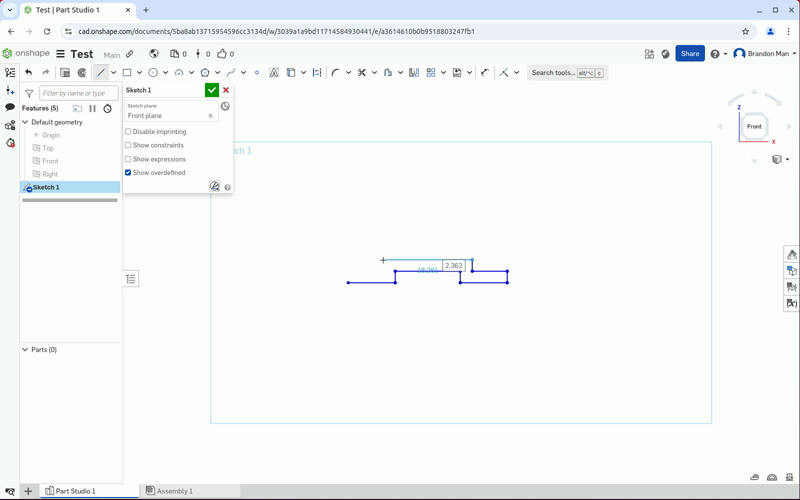
key_down(shift)
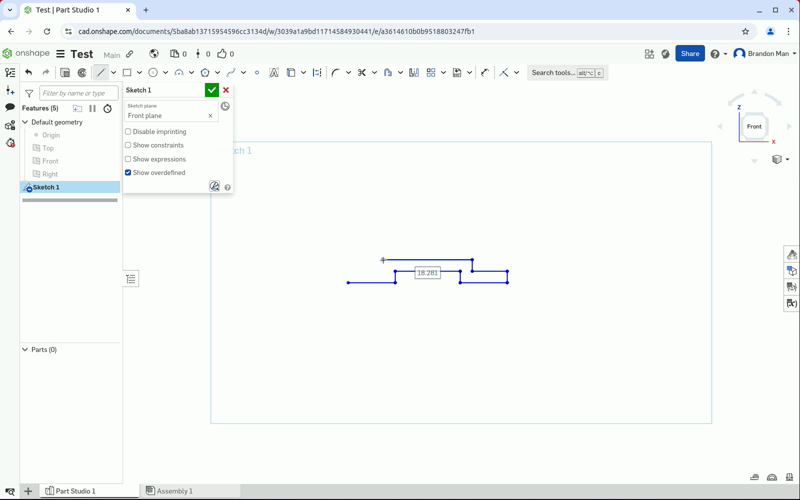
mouse_move(413, 259)
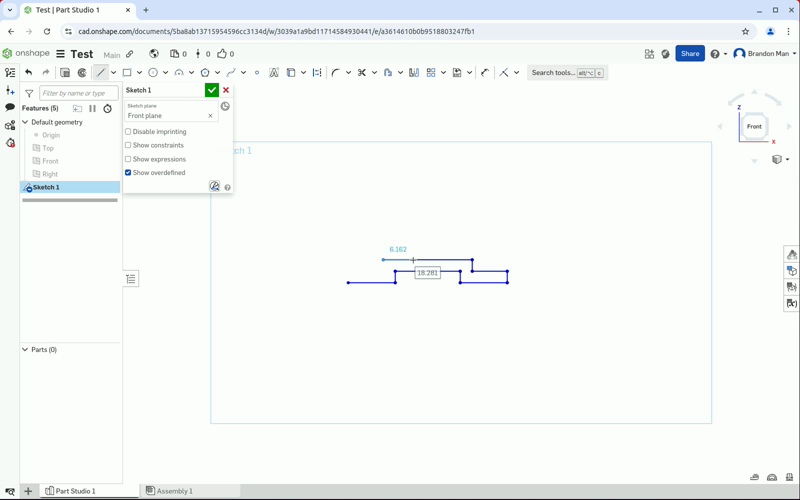
mouse_move(383, 271)
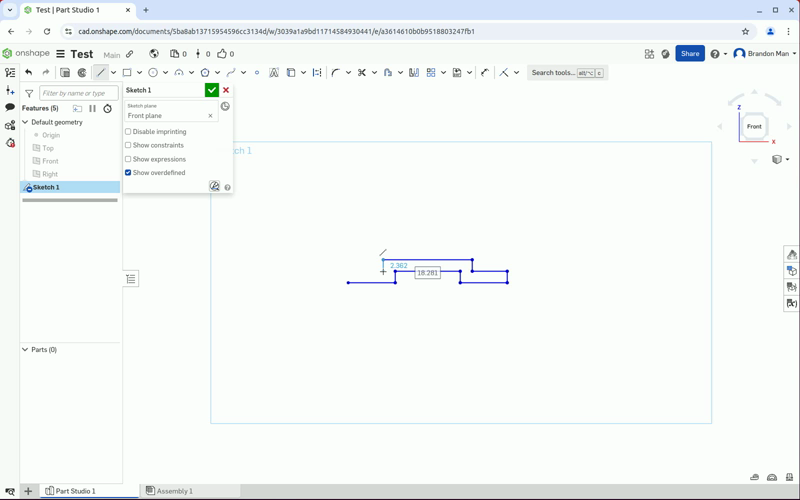
click(383, 271)
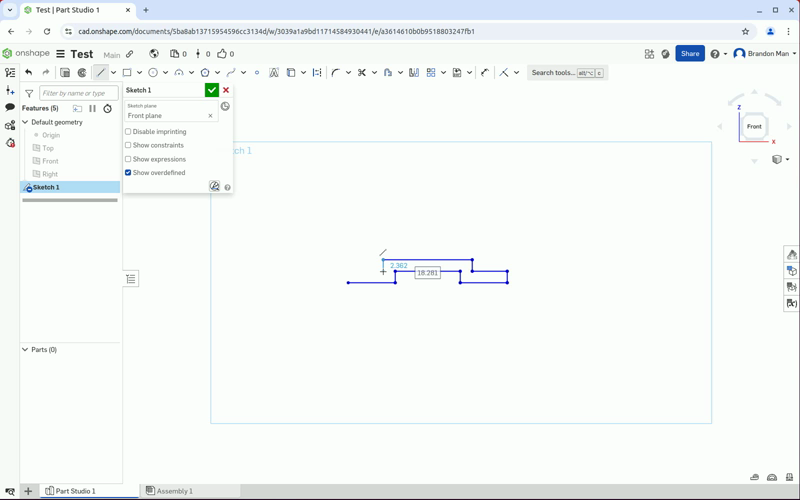
key_up(shift)
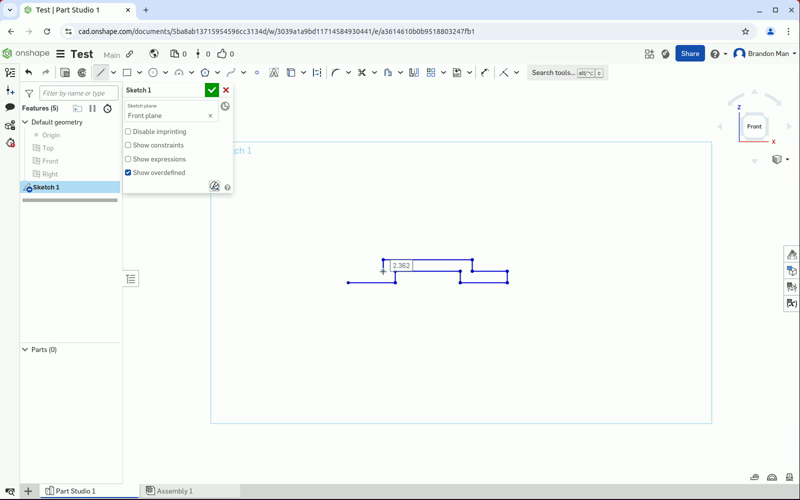
key_down(shift)
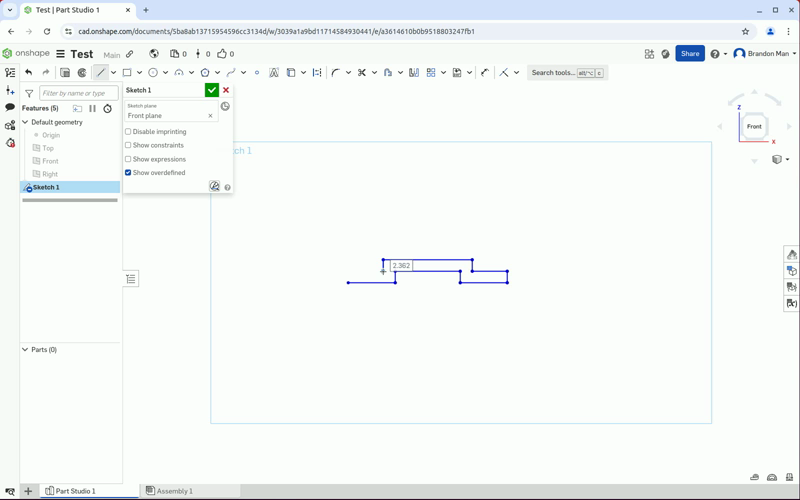
mouse_move(413, 271)
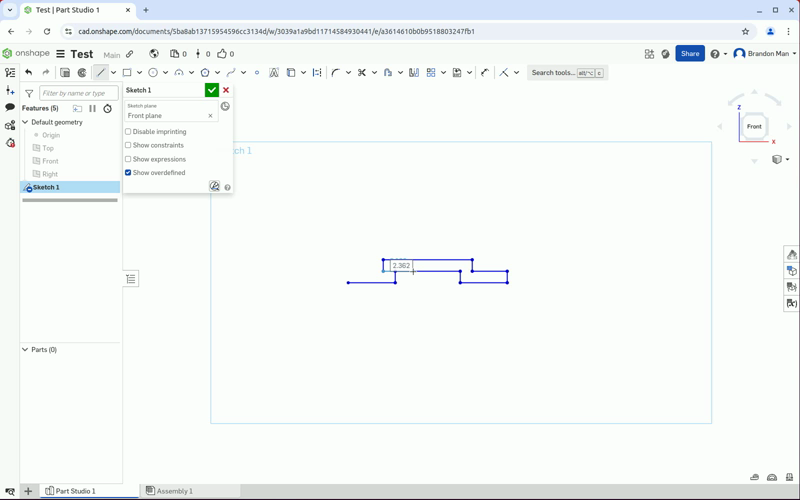
mouse_move(348, 271)
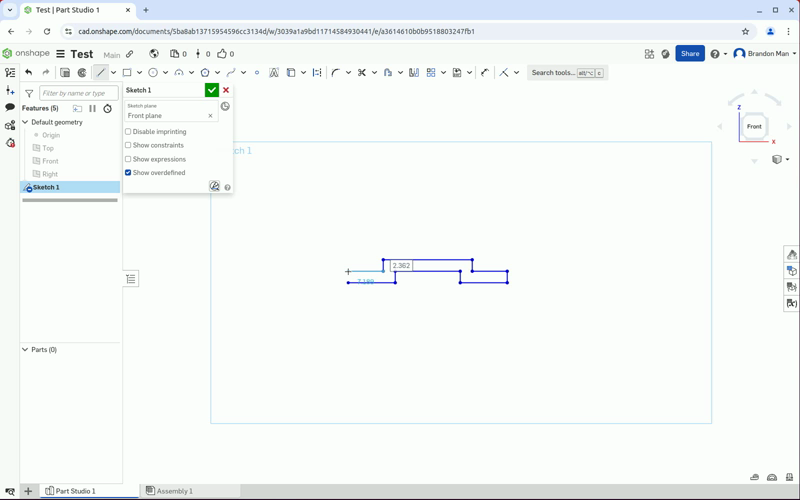
click(348, 271)
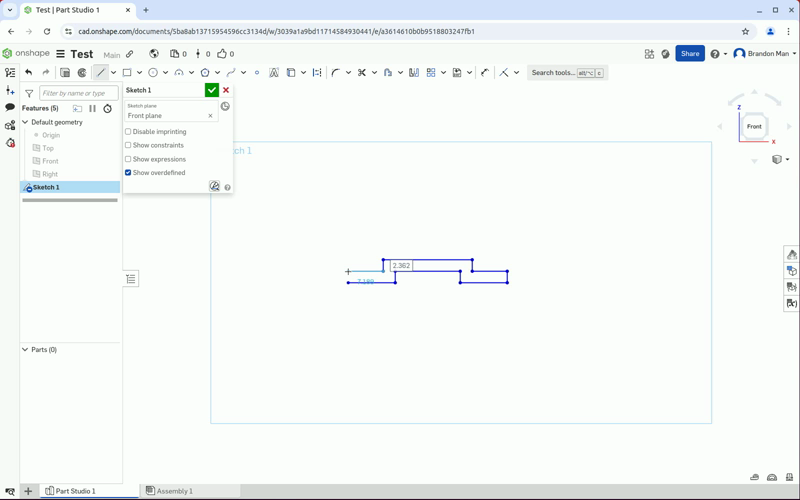
key_up(shift)
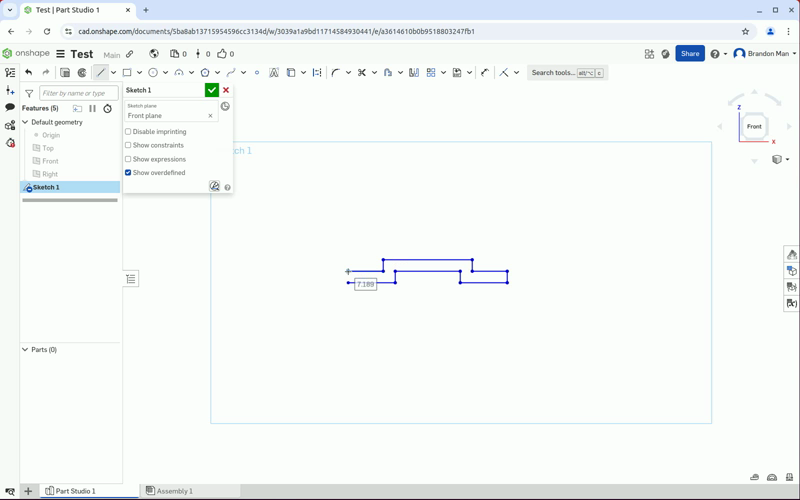
mouse_move(378, 271)
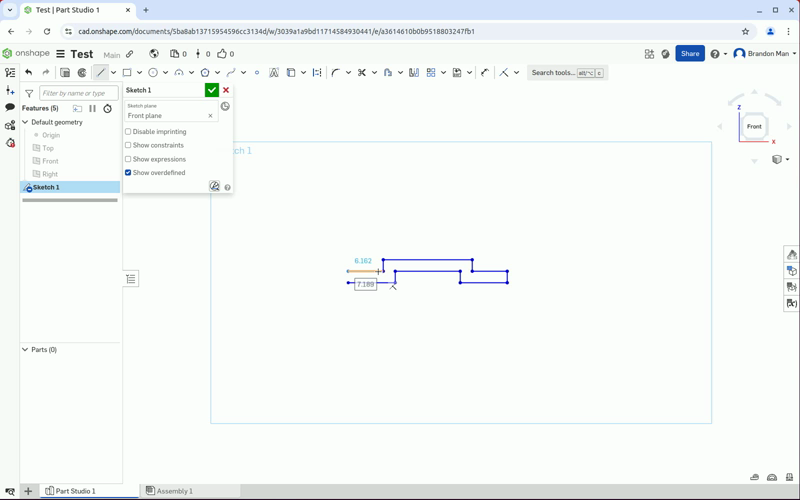
key_down(shift)
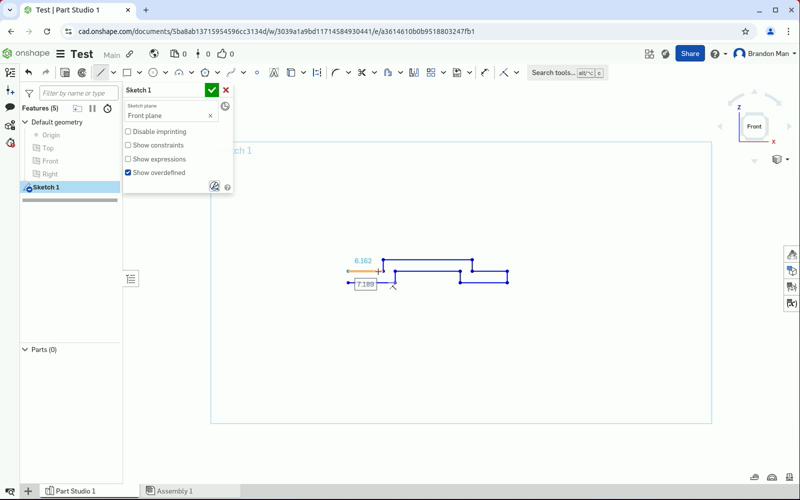
mouse_move(348, 282)
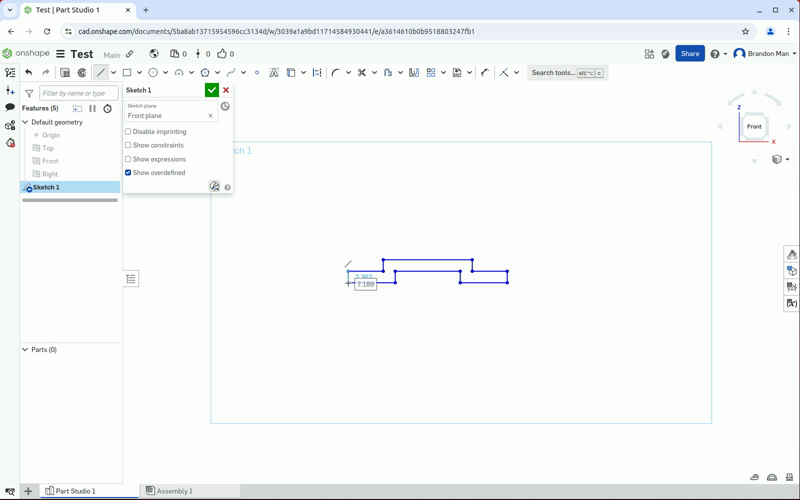
key_up(shift)
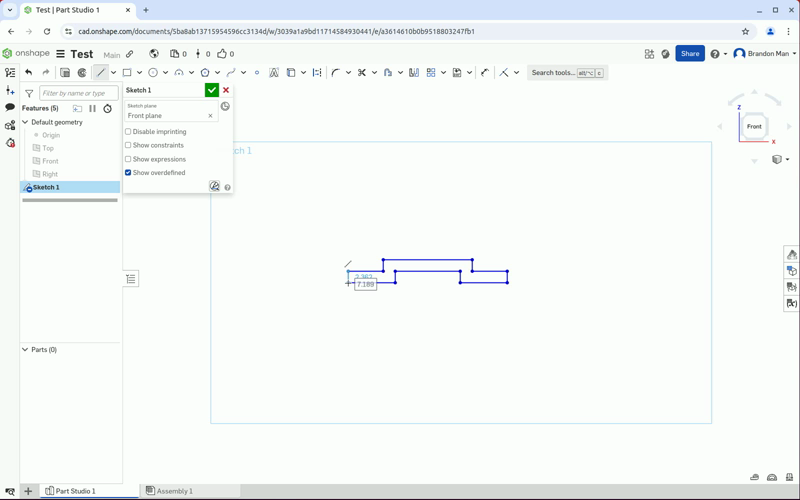
click(348, 282)
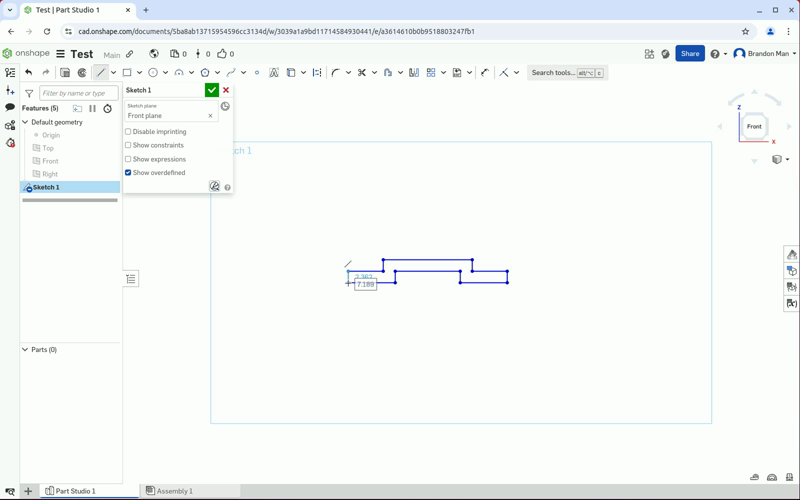
key(esc)
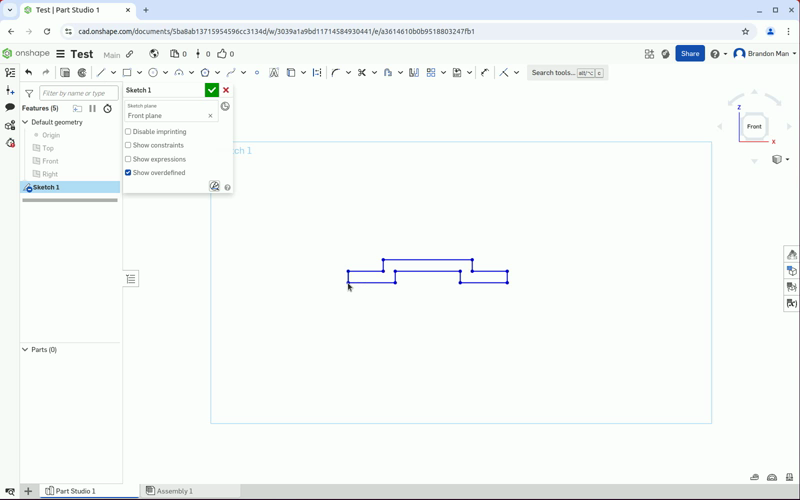
mouse_move(351, 278)
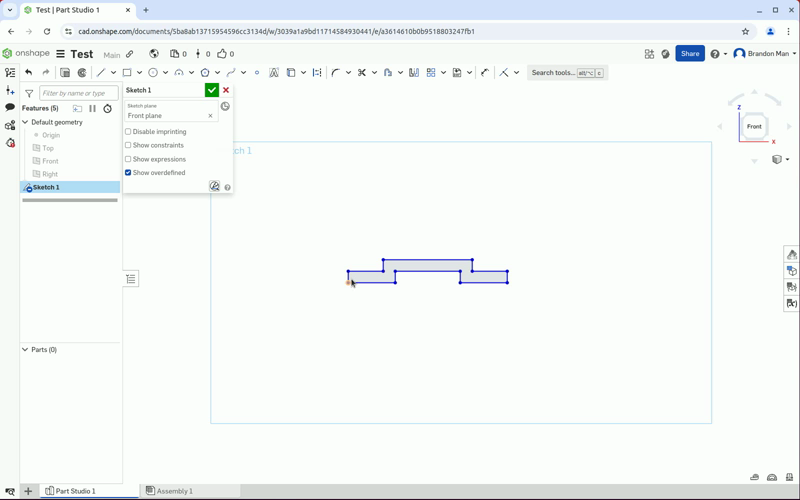
click(351, 278)
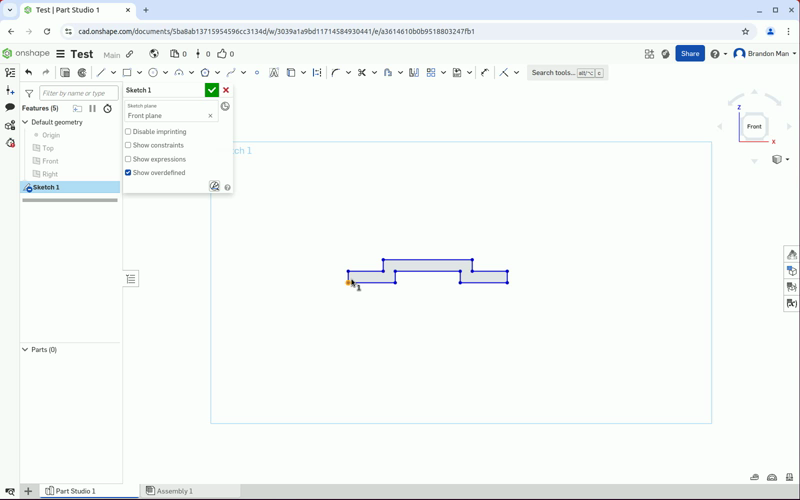
mouse_move(73, 352)
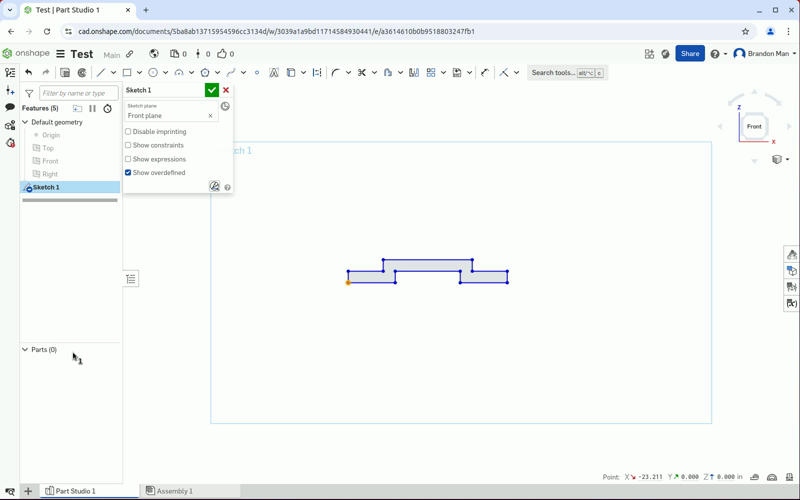
key(shift+y)
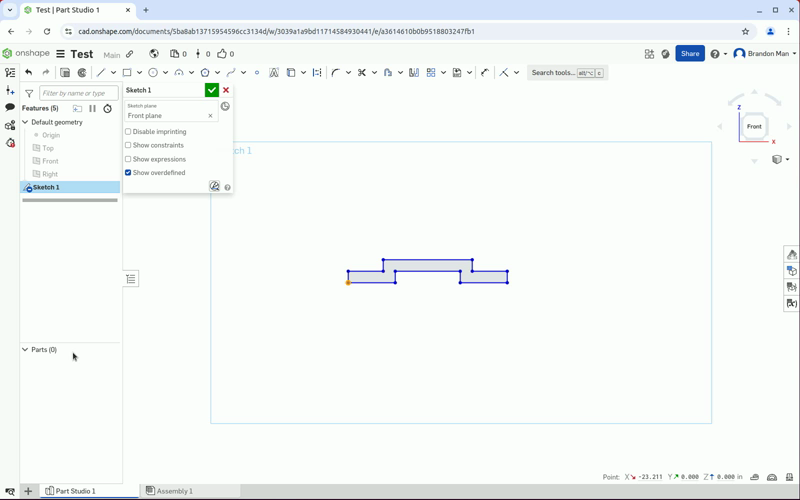
key(shift+e)
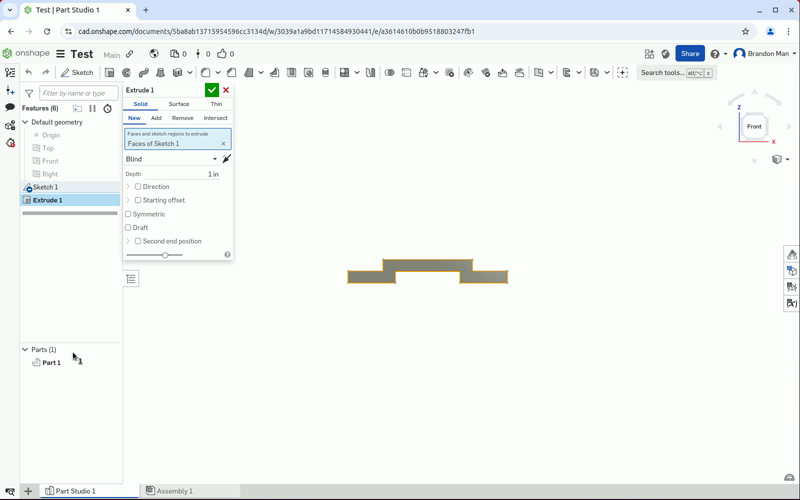
mouse_move(143, 106)
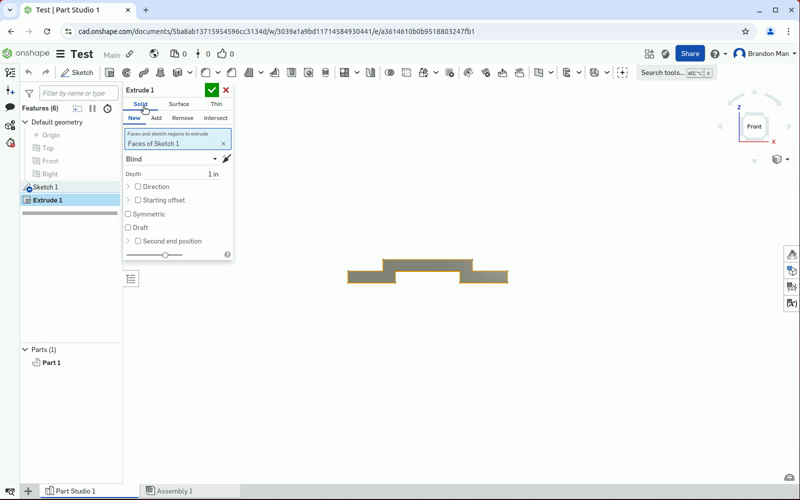
click(143, 106)
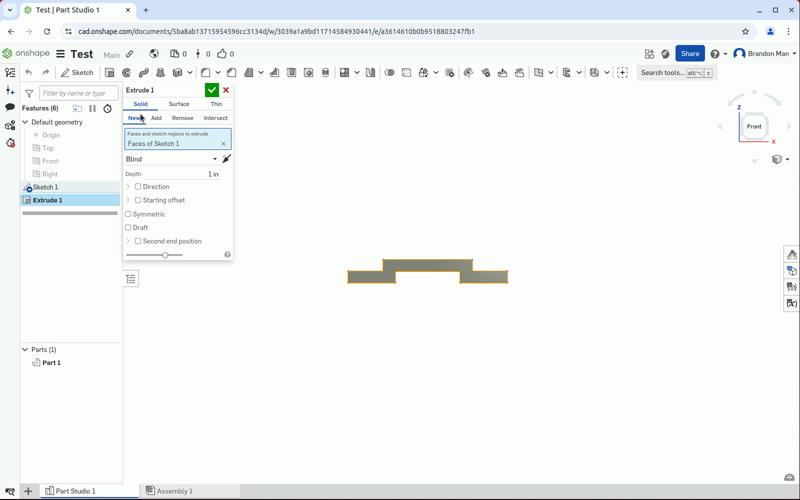
mouse_move(137, 120)
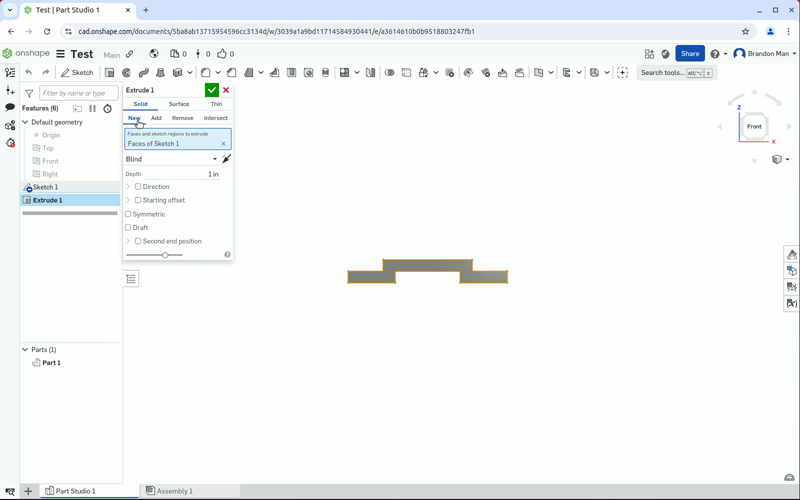
click(137, 120)
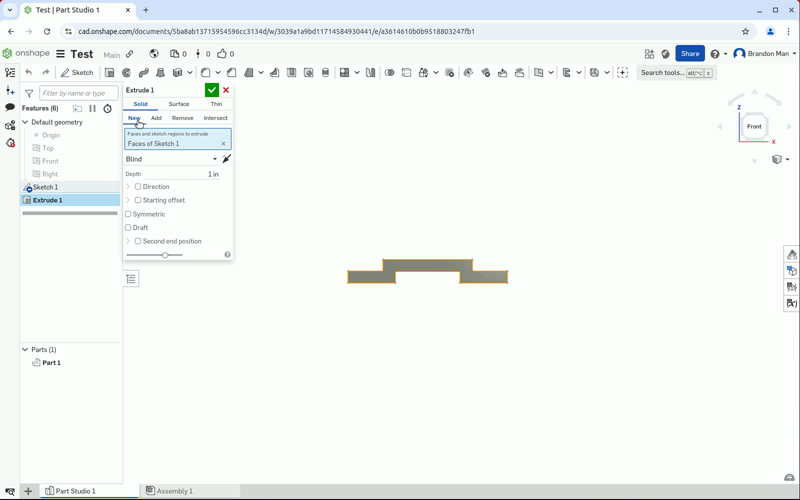
key(tab, 4)
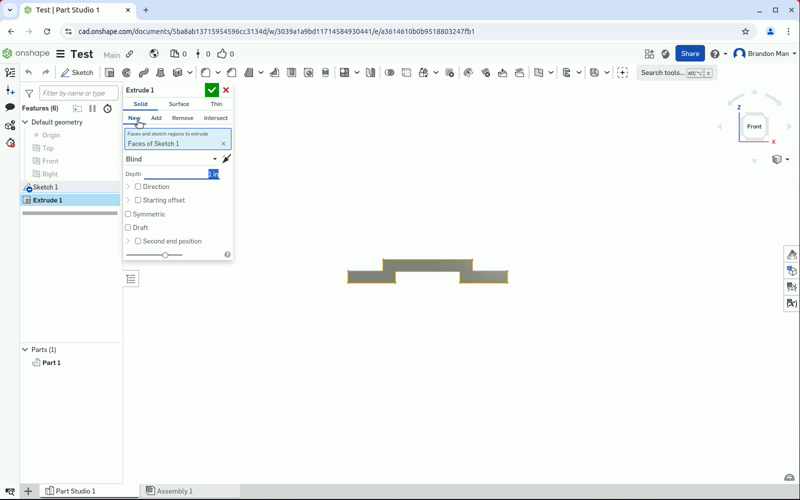
text(21.905)
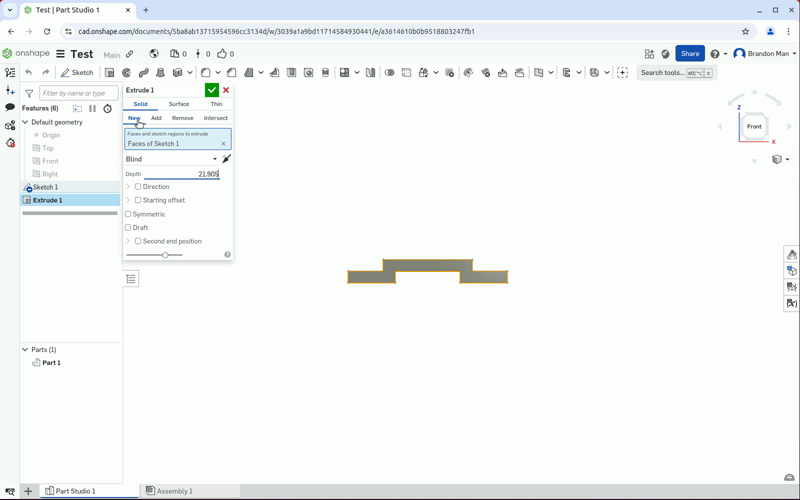
key(enter)
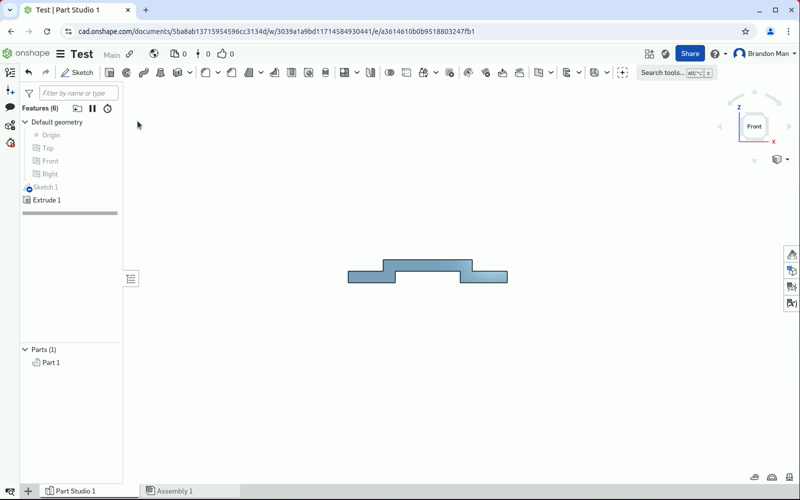
key(shift+h)
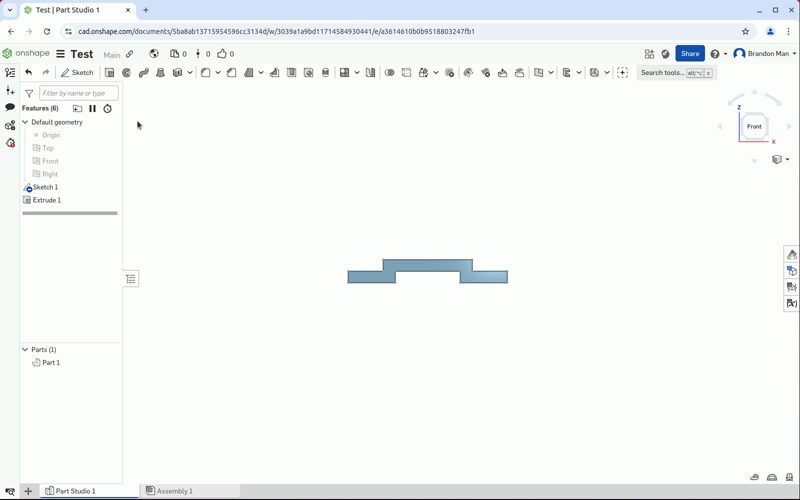
key(shift+h)
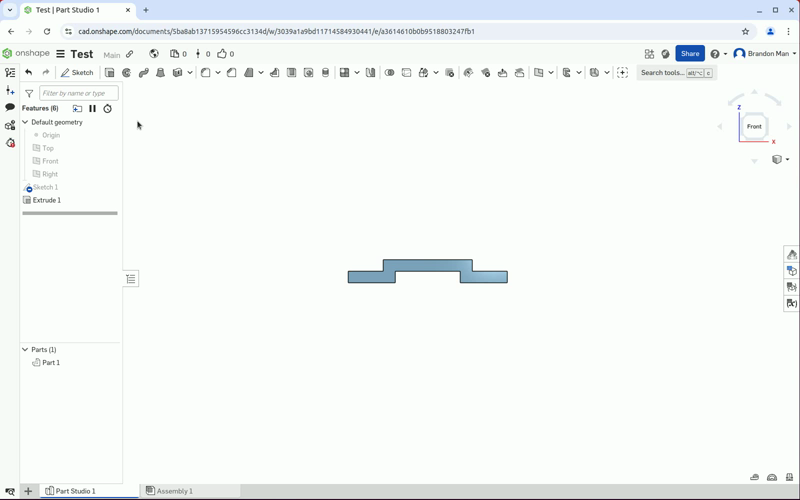
mouse_move(73, 189)
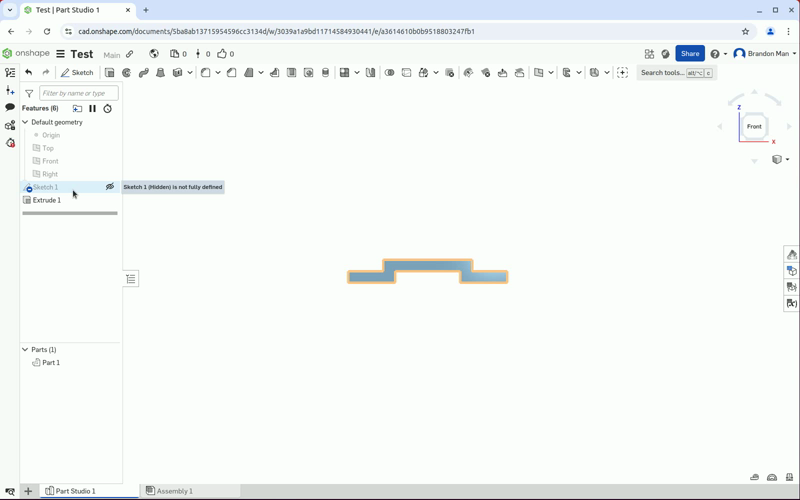
click(73, 189)
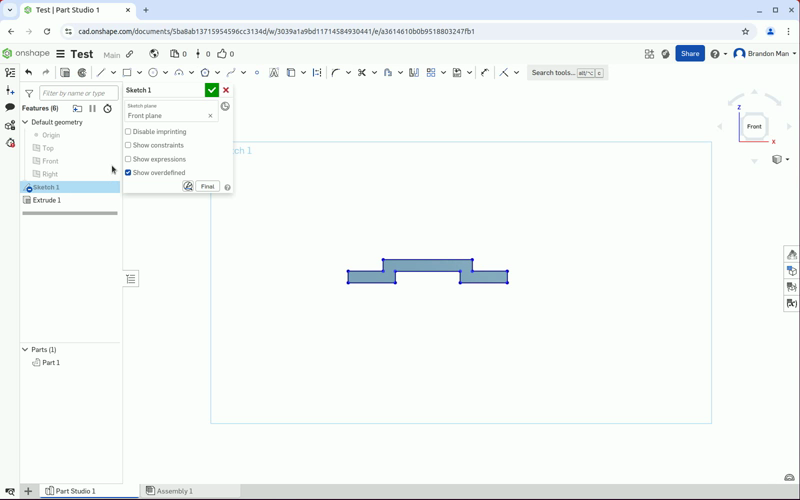
mouse_move(229, 92)
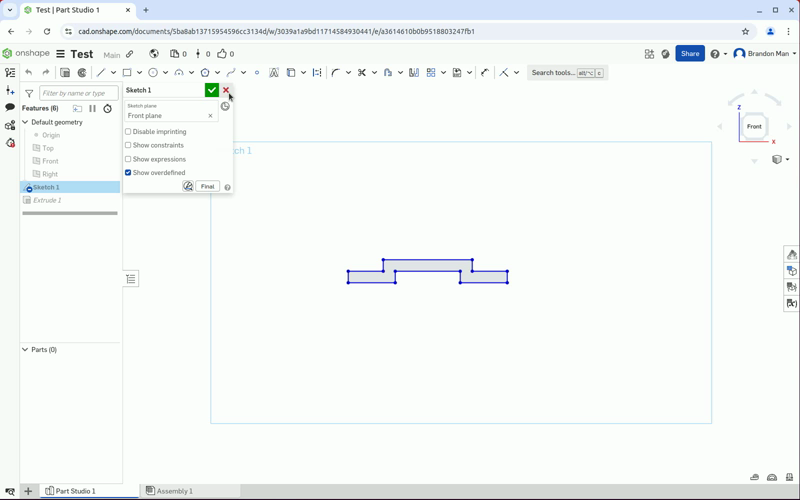
click(229, 92)
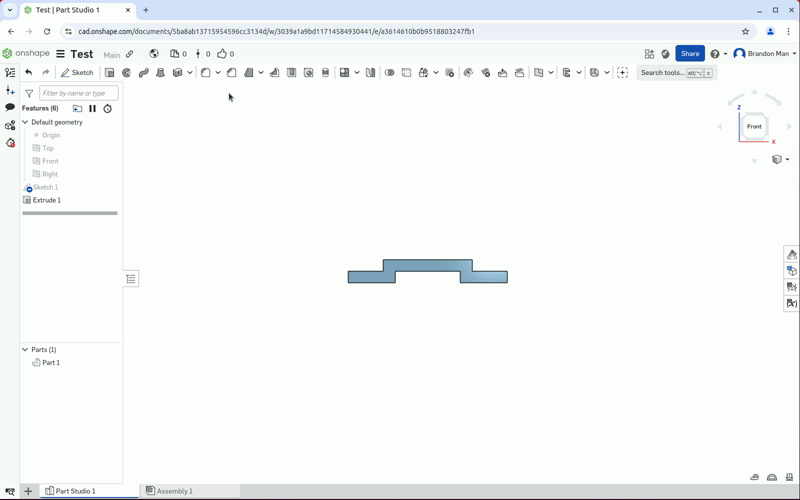
mouse_move(73, 352)
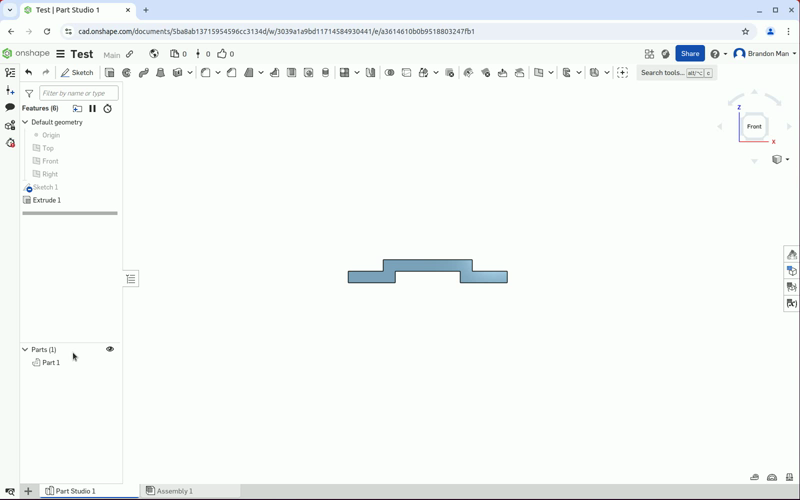
key(y)
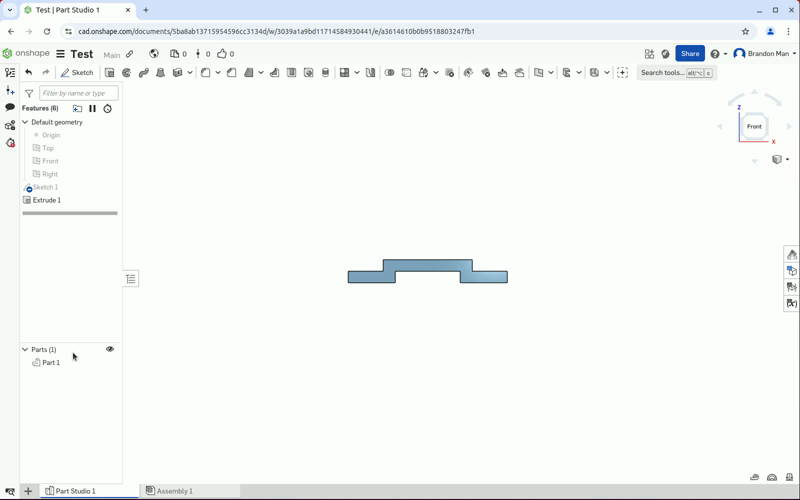
key(shift+p)
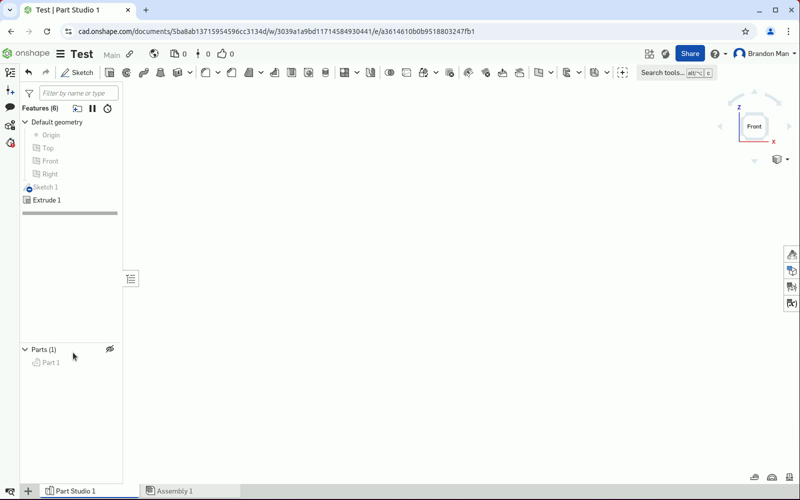
key(space)
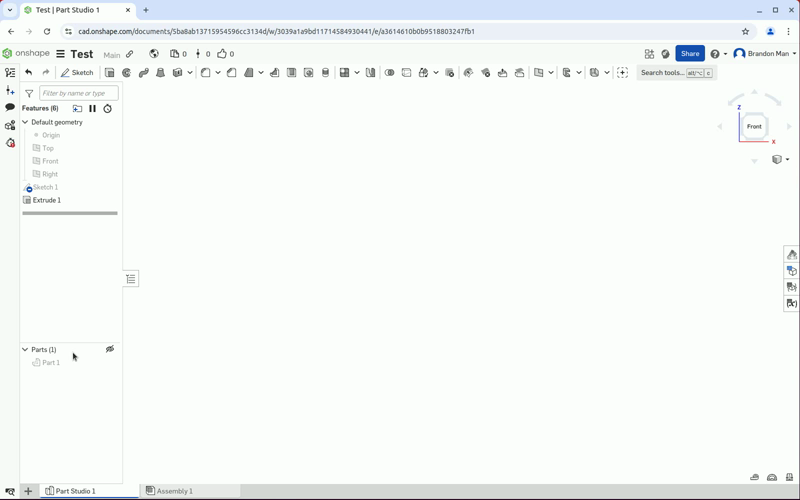
key_down(shift)
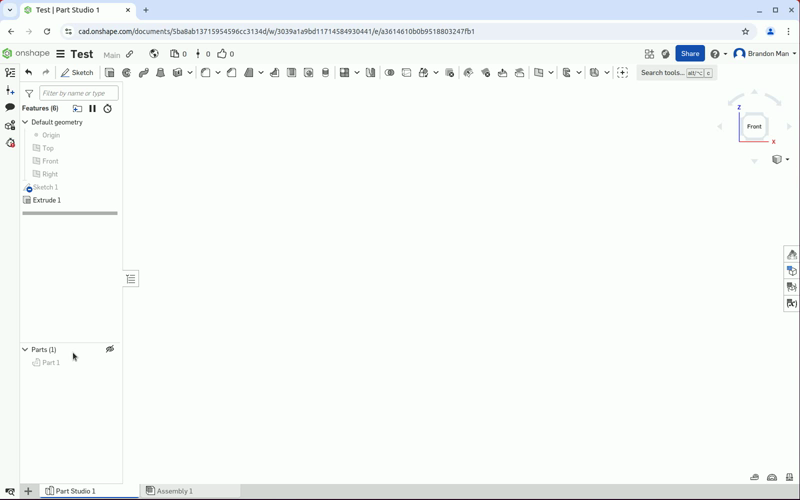
key(down)
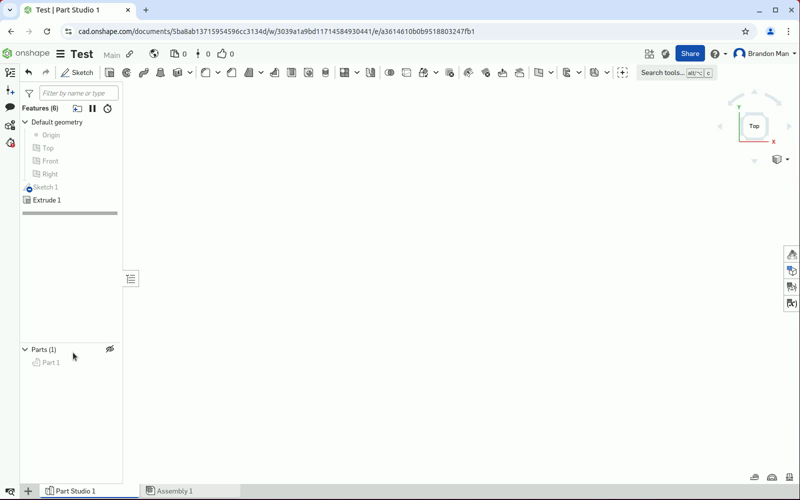
key_up(shift)
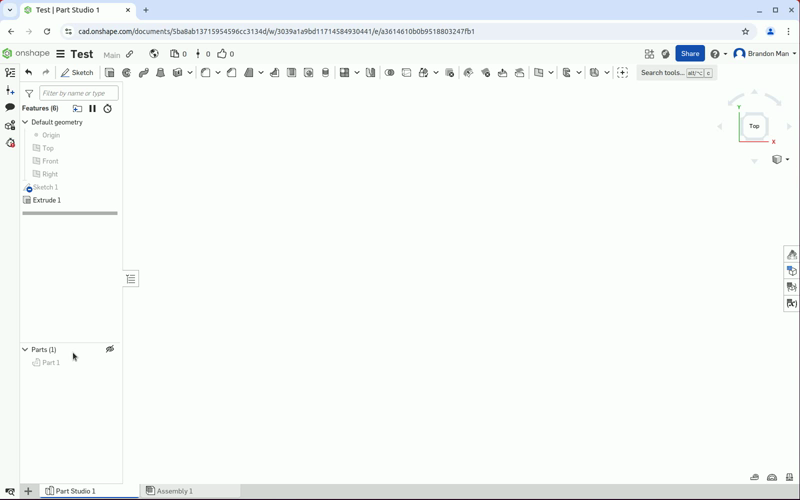
mouse_move(73, 352)
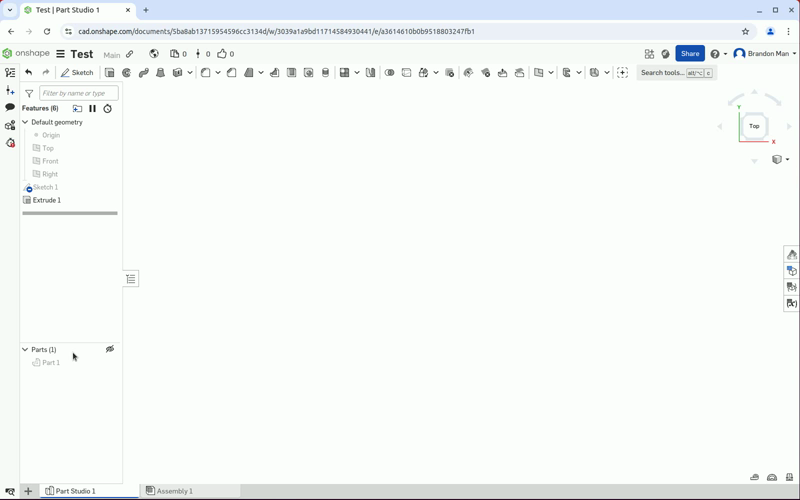
key(shift+y)
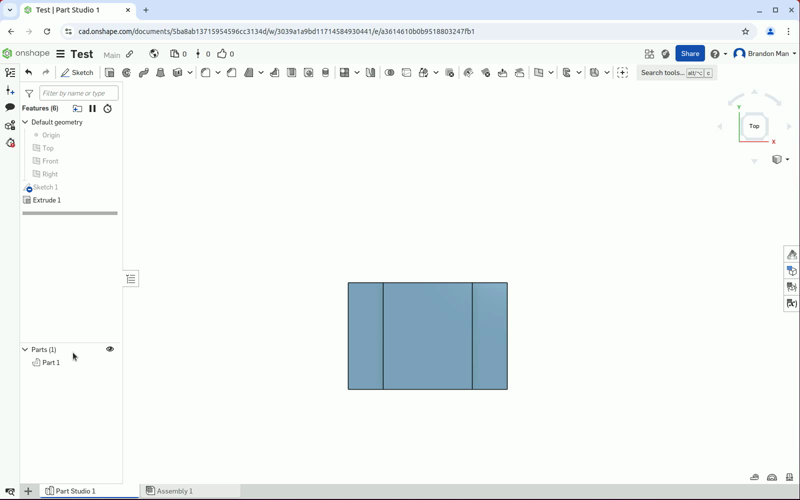
mouse_move(541, 75)
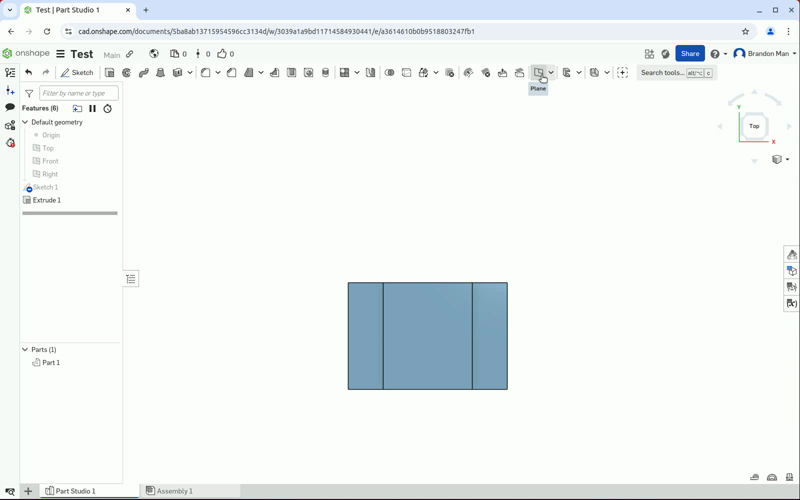
click(541, 75)
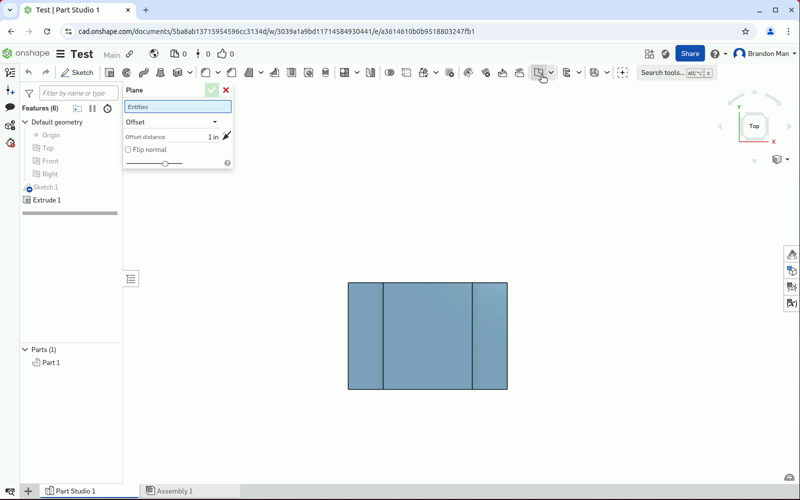
mouse_move(73, 150)
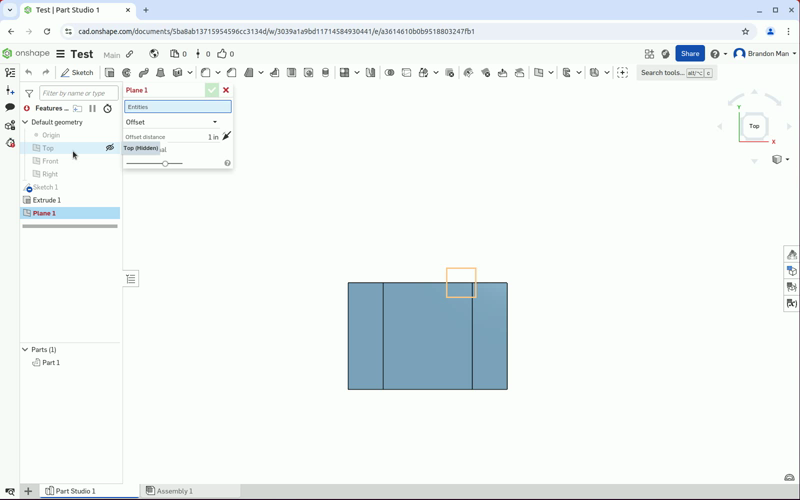
click(73, 150)
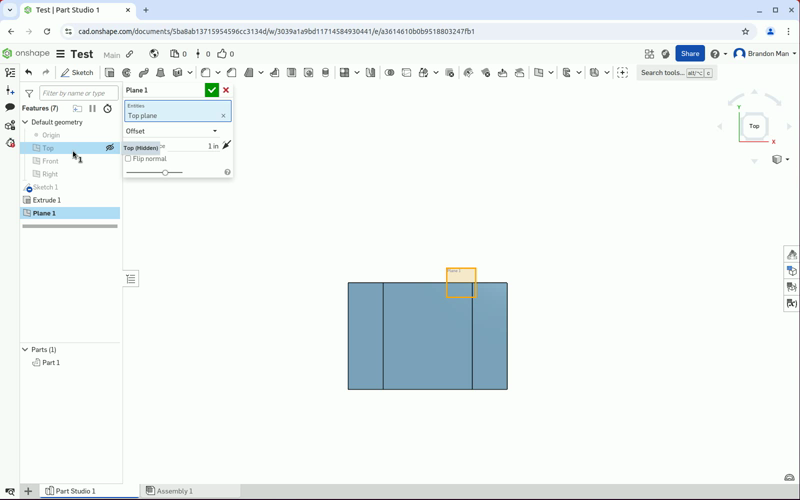
key(tab, 2)
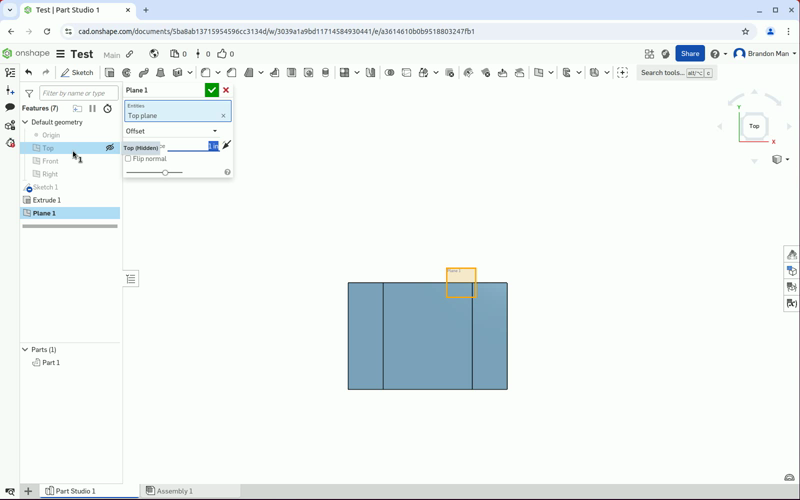
text(2.403)
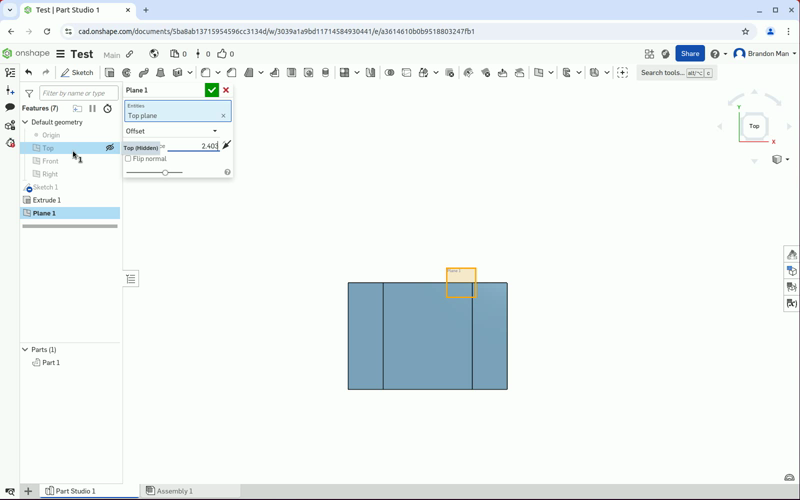
key(enter, 2)
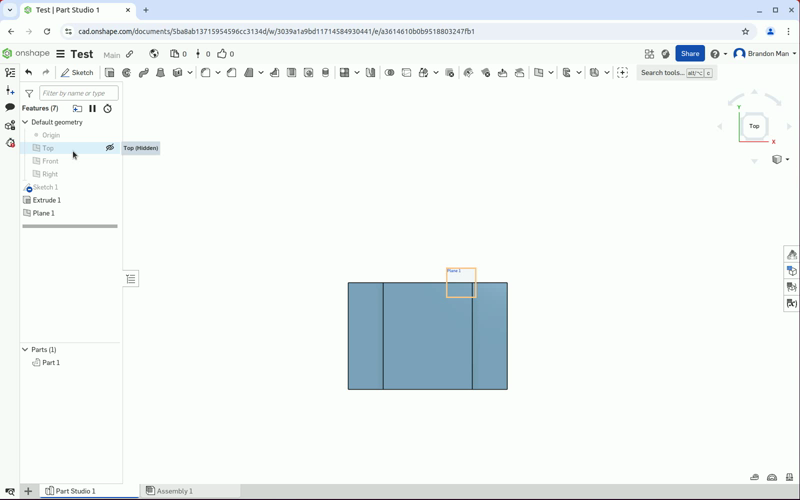
key(shift+s)
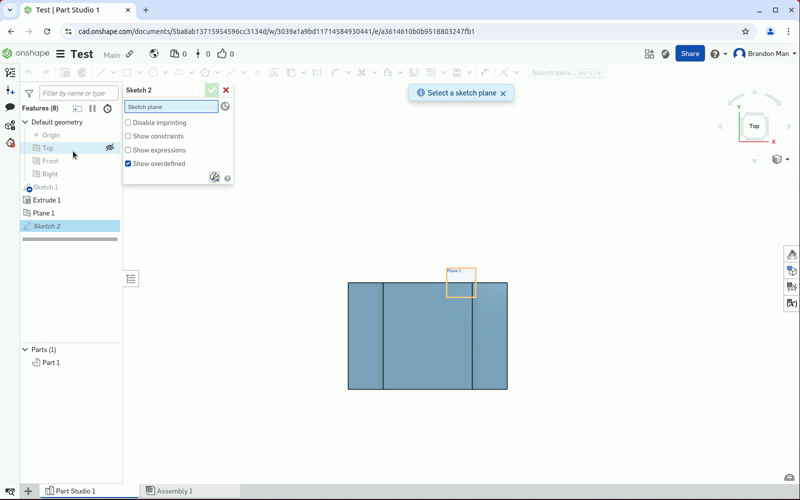
mouse_move(73, 215)
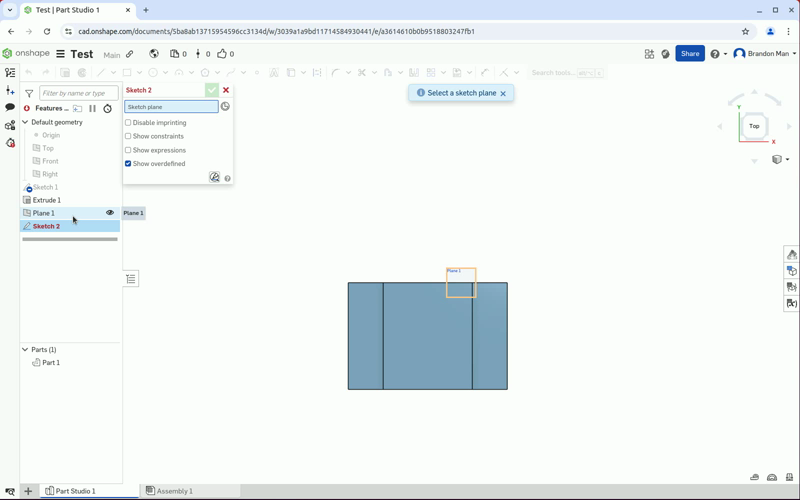
click(73, 215)
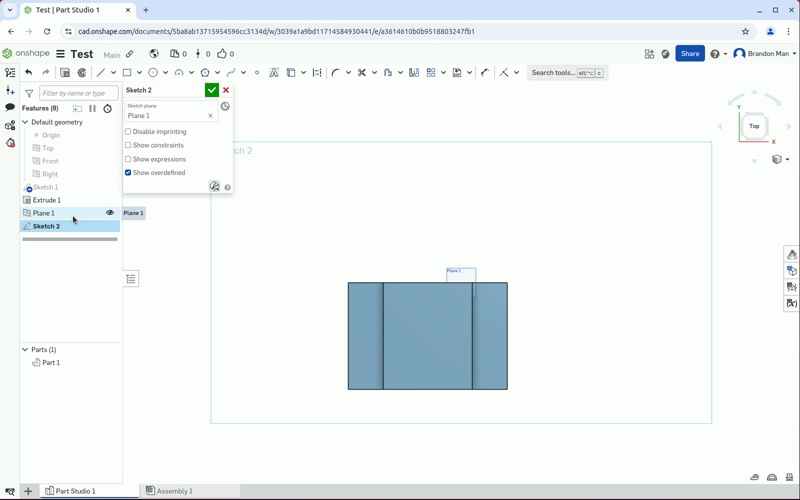
mouse_move(73, 352)
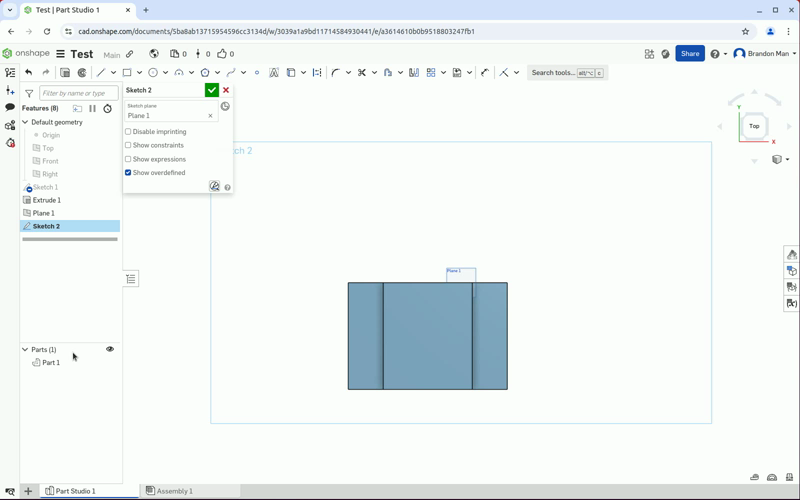
key(y)
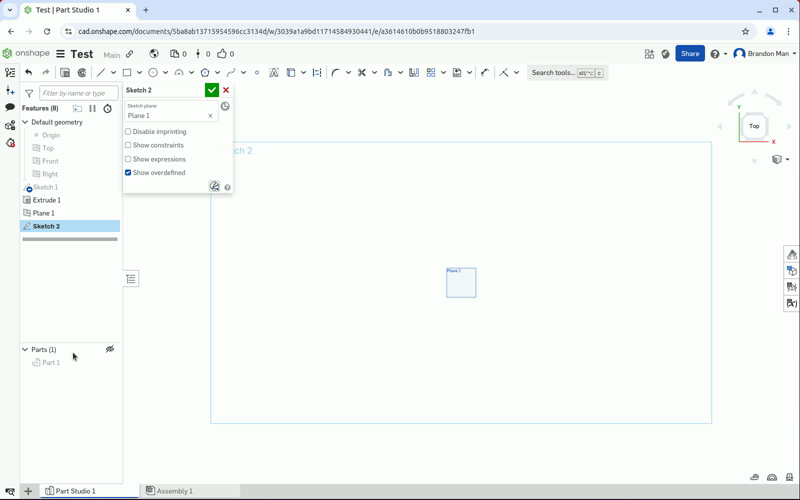
key(c)
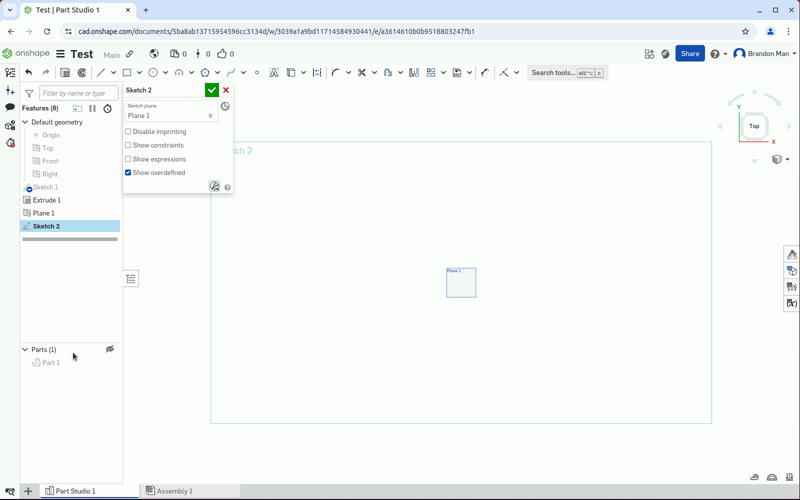
key_down(shift)
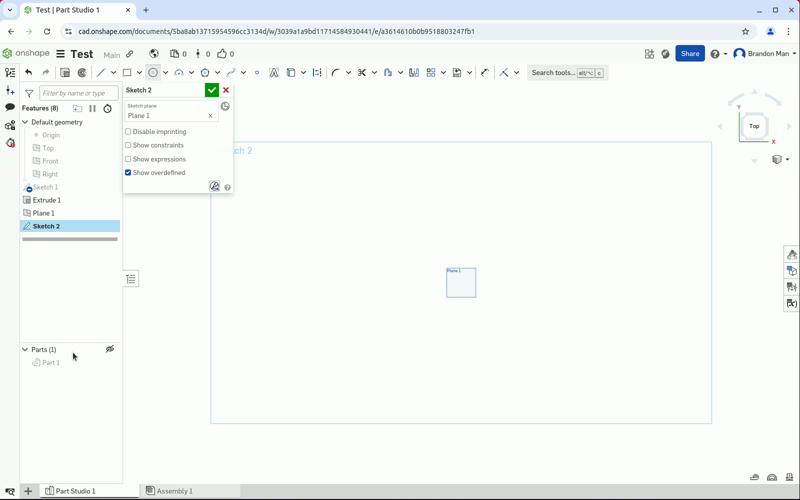
mouse_move(360, 366)
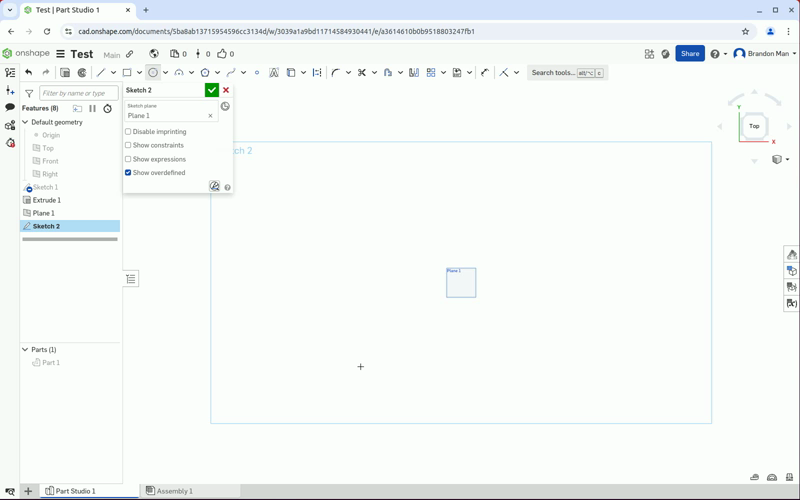
click(360, 366)
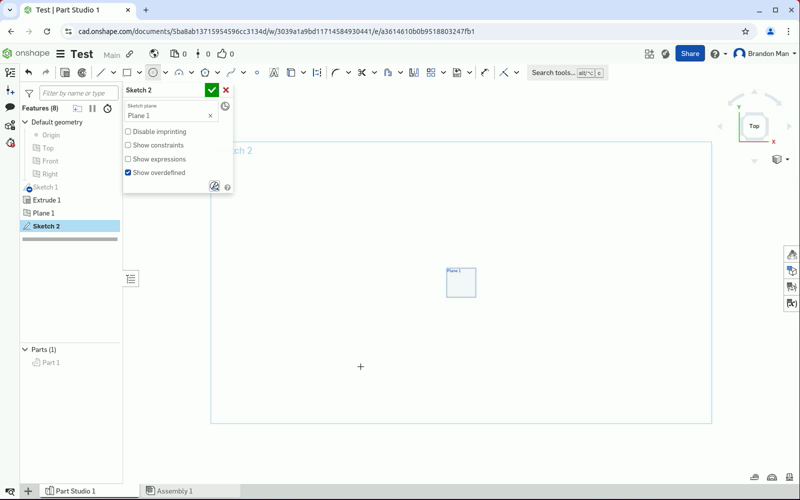
key_up(shift)
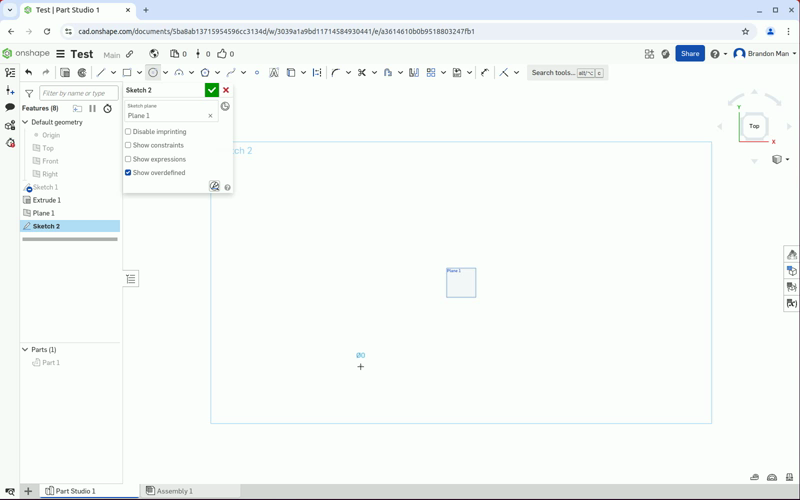
mouse_move(368, 366)
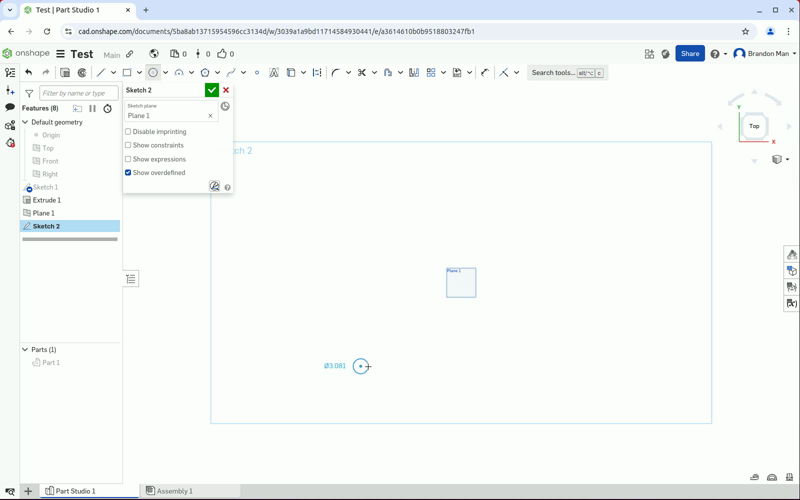
click(368, 366)
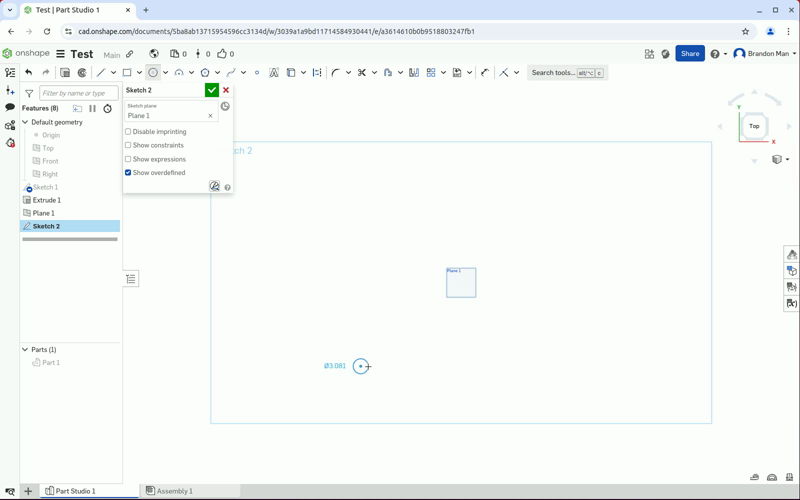
key(esc)
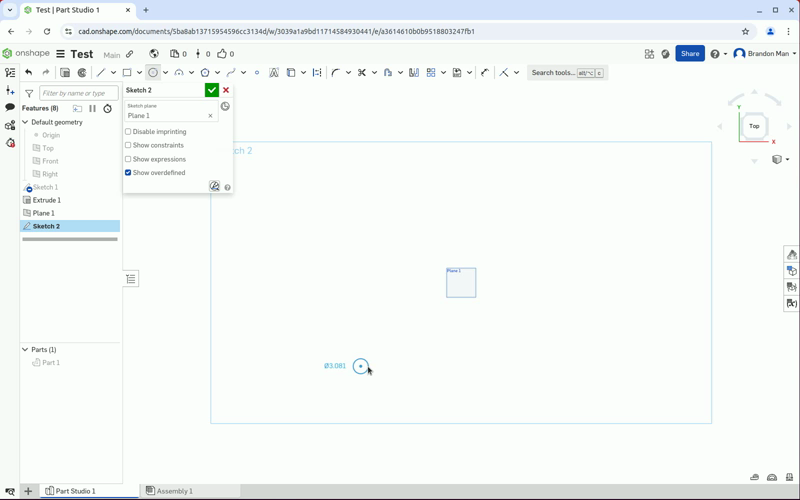
mouse_move(357, 367)
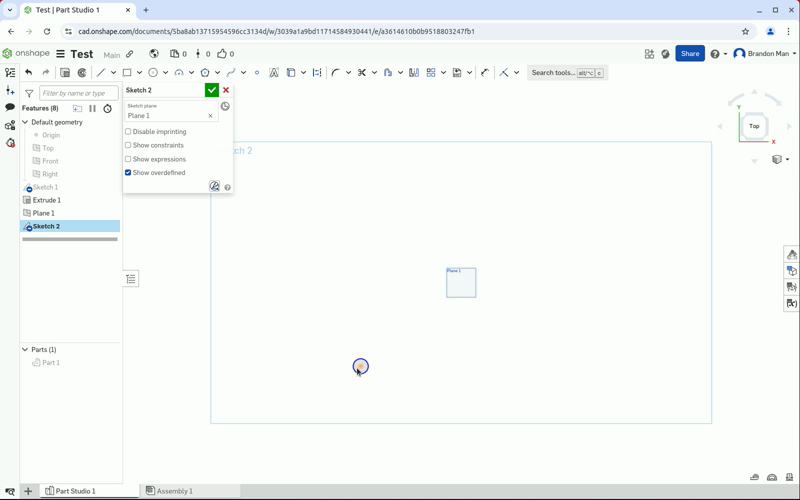
scroll(6)
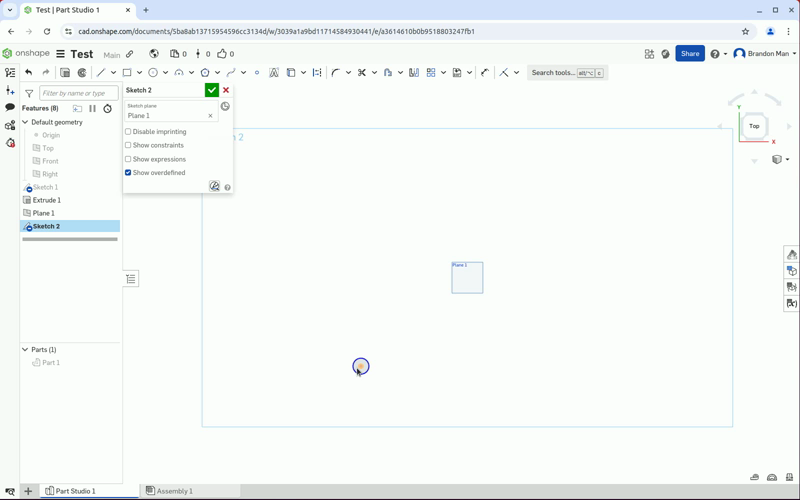
scroll(6)
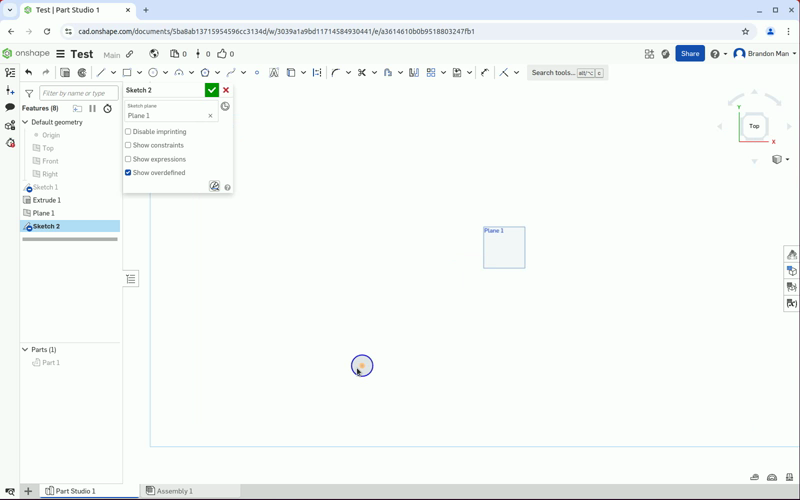
scroll(6)
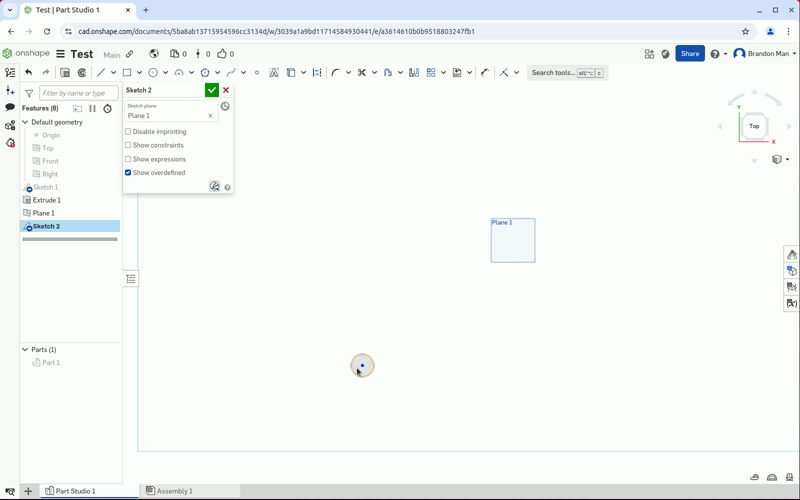
scroll(6)
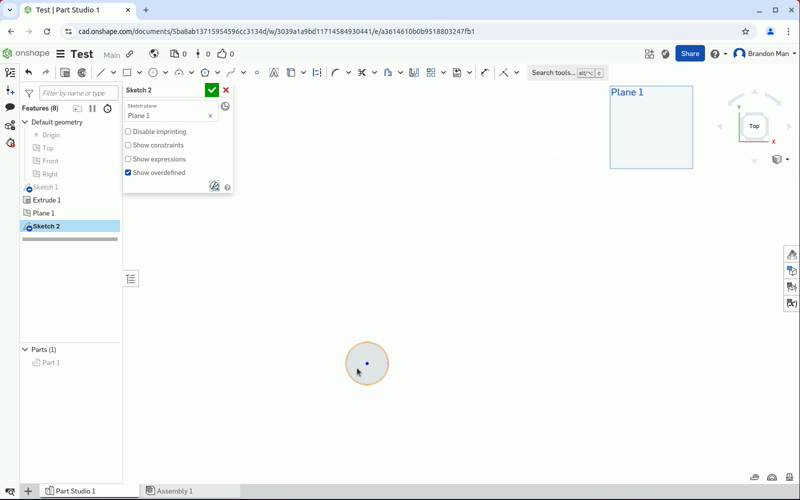
scroll(6)
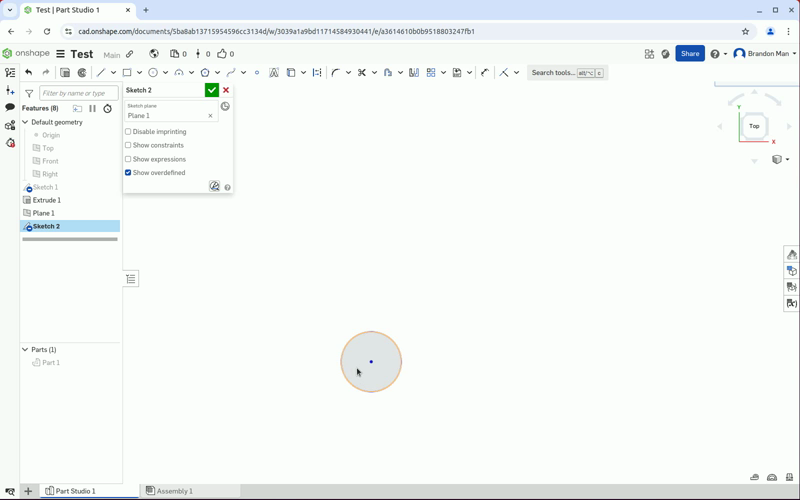
scroll(6)
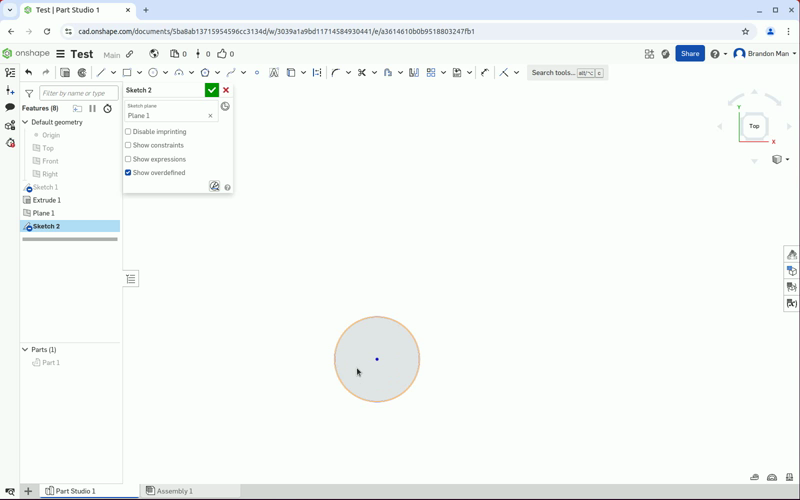
scroll(6)
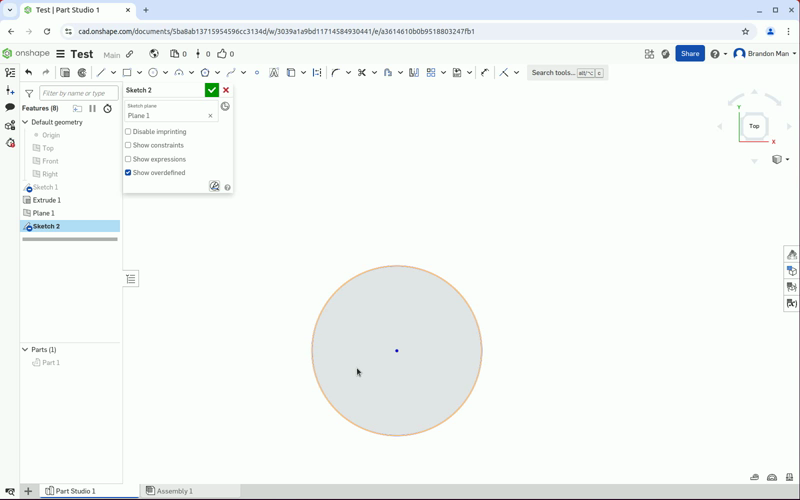
click(357, 367)
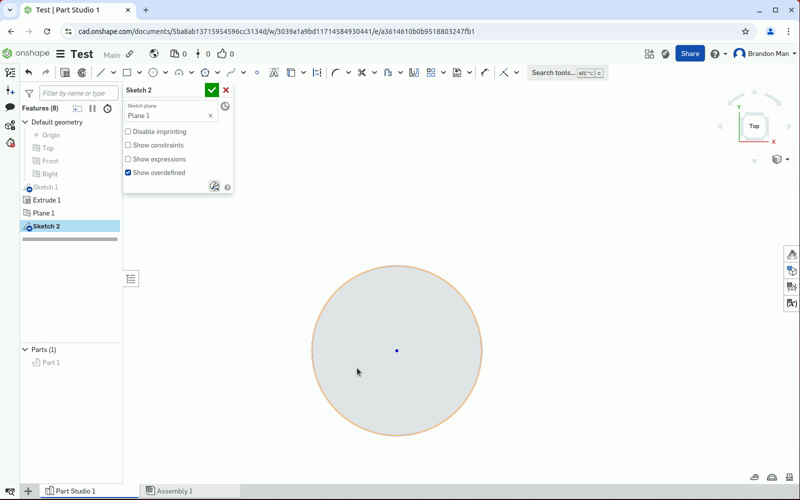
scroll(-6)
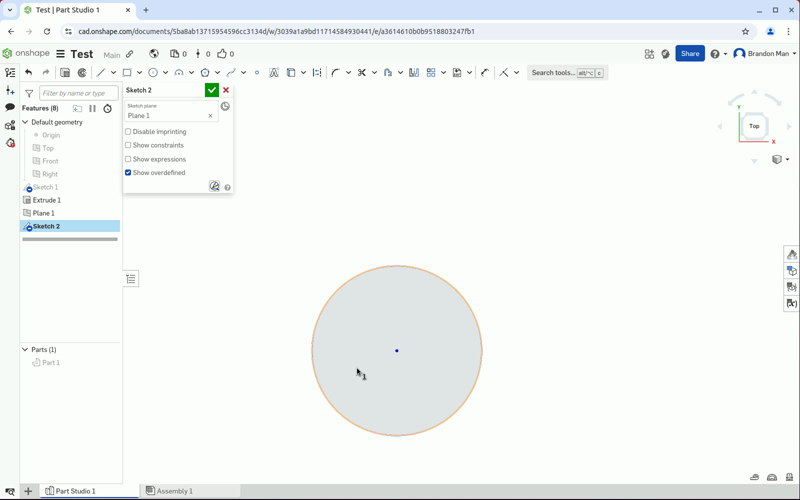
scroll(-6)
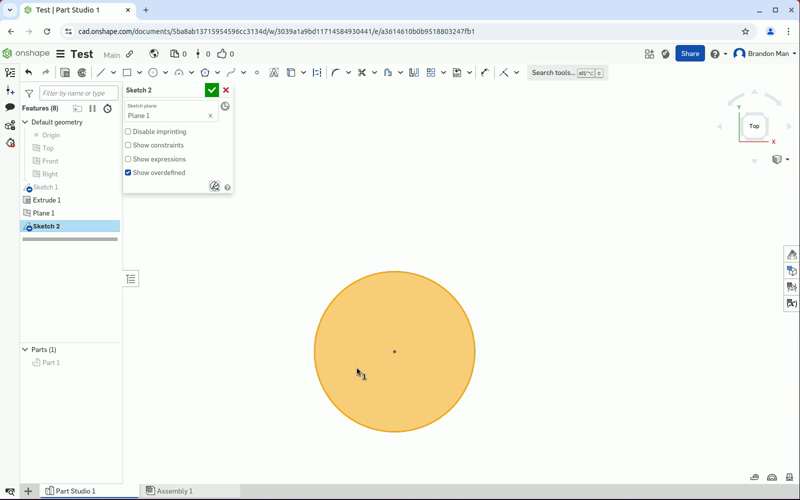
scroll(-6)
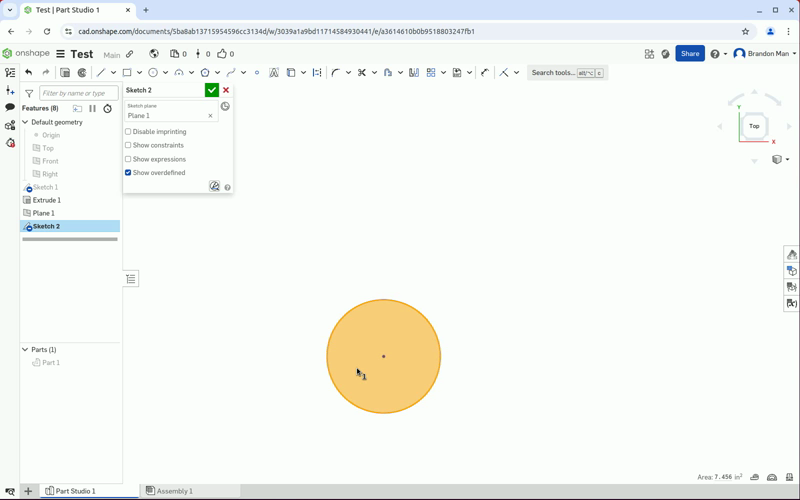
scroll(-6)
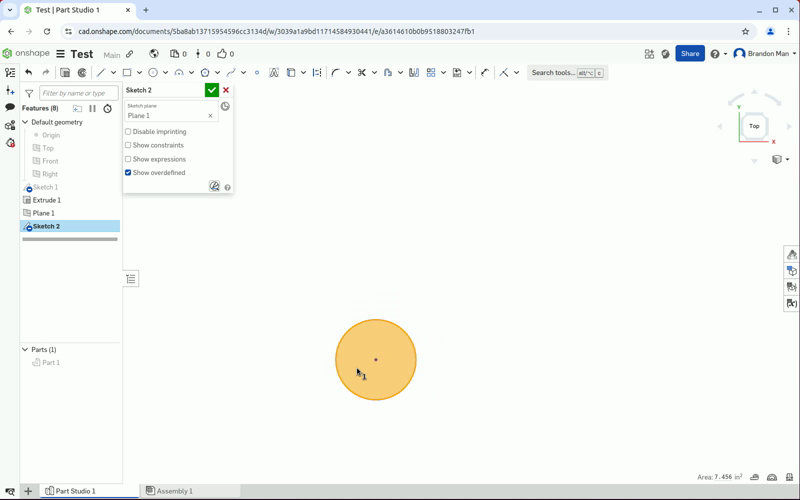
scroll(-6)
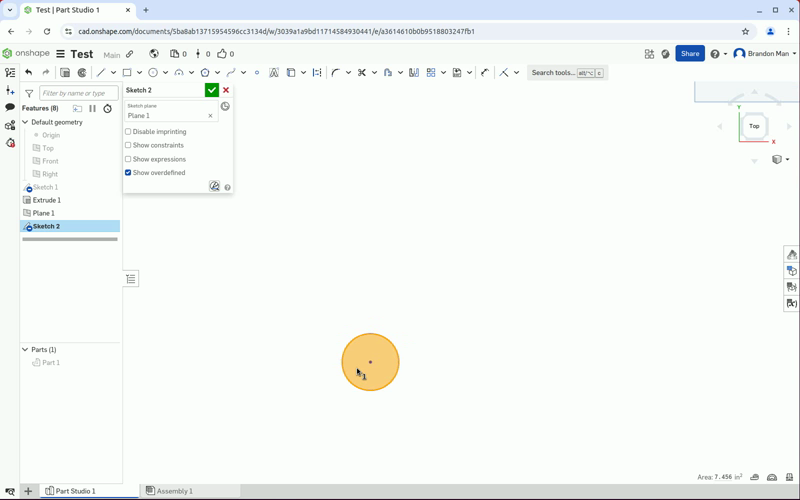
scroll(-6)
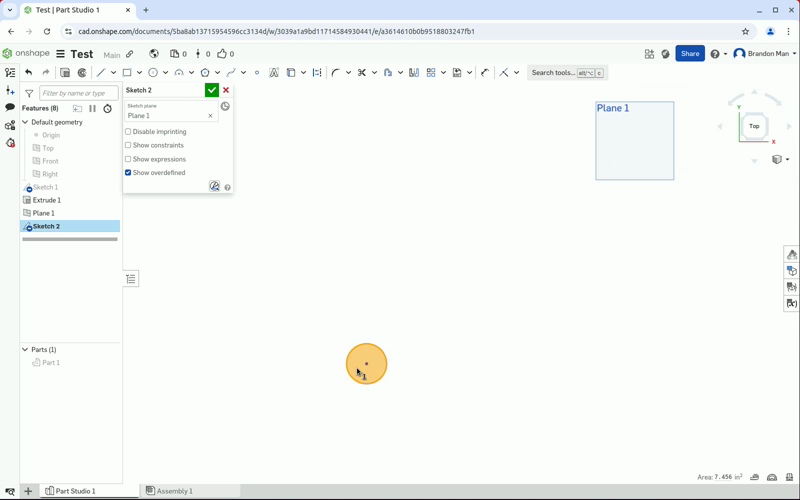
scroll(-6)
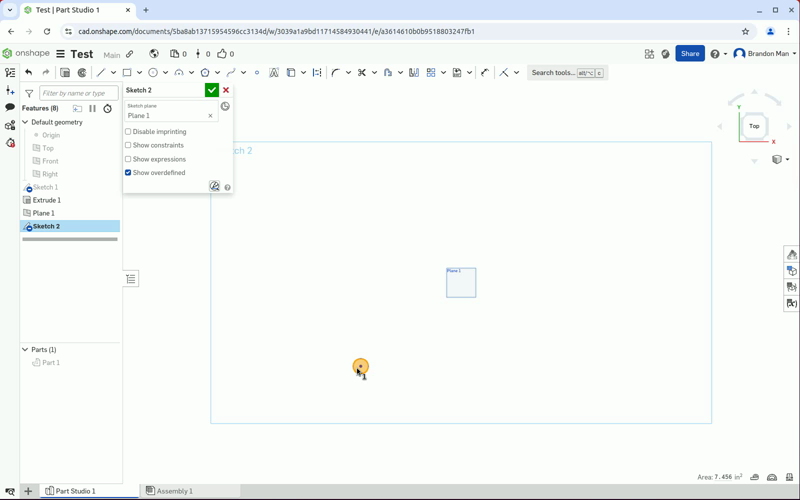
mouse_move(73, 352)
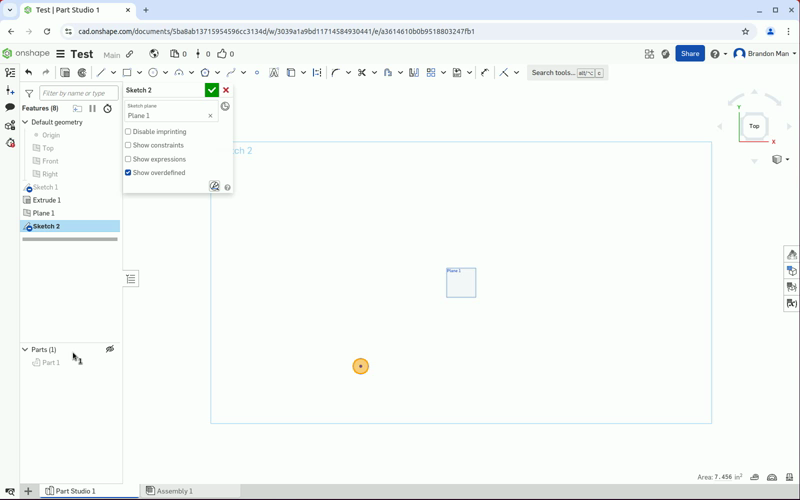
key(shift+y)
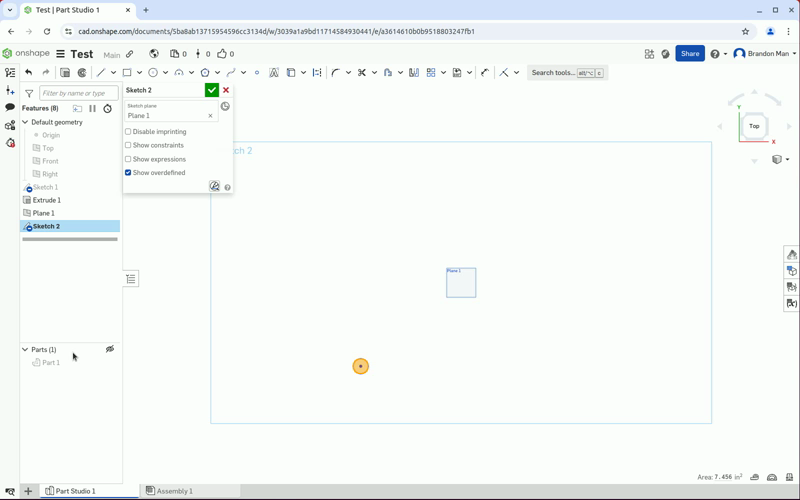
key(shift+e)
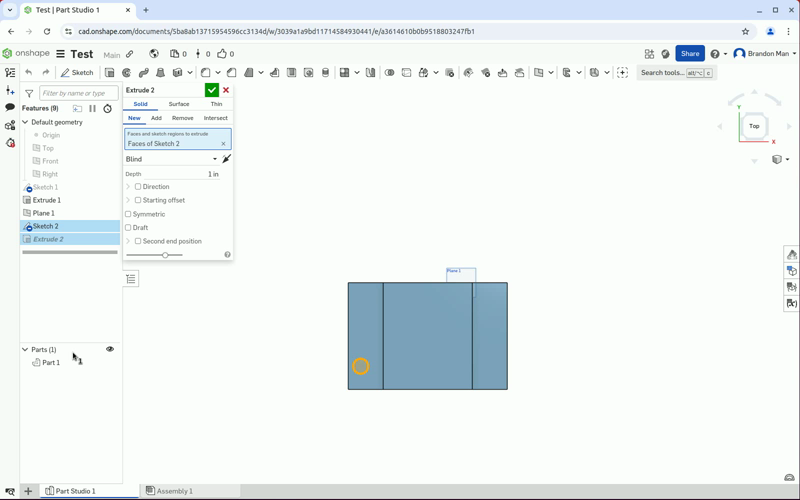
mouse_move(143, 106)
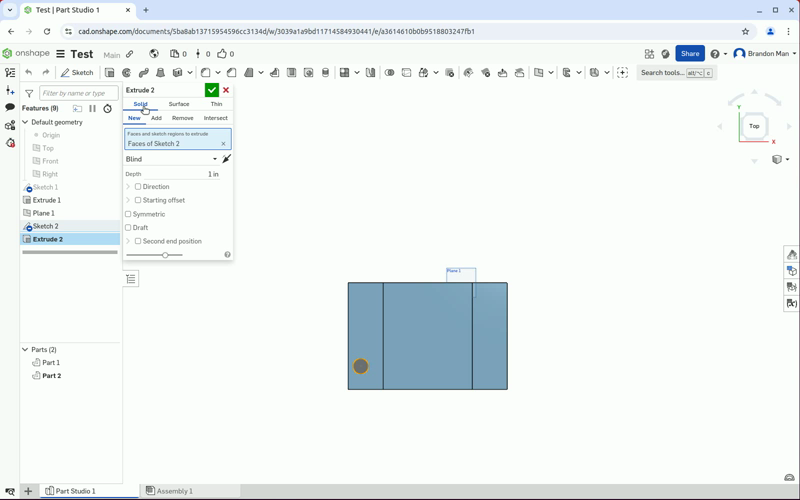
click(143, 106)
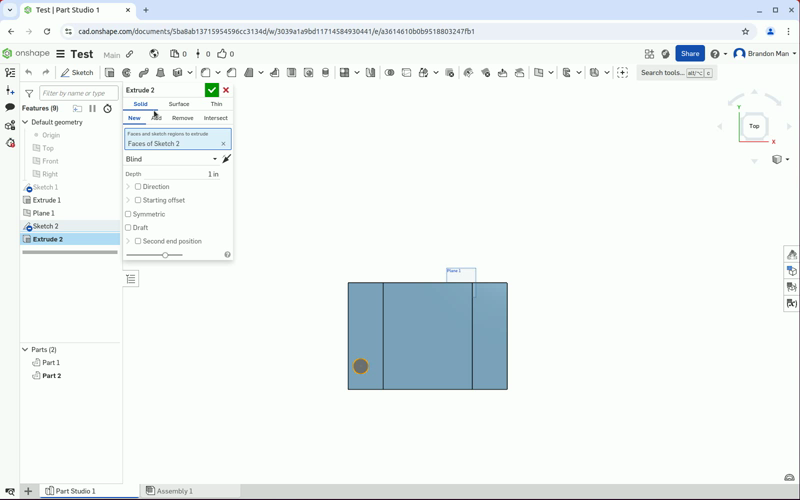
mouse_move(186, 120)
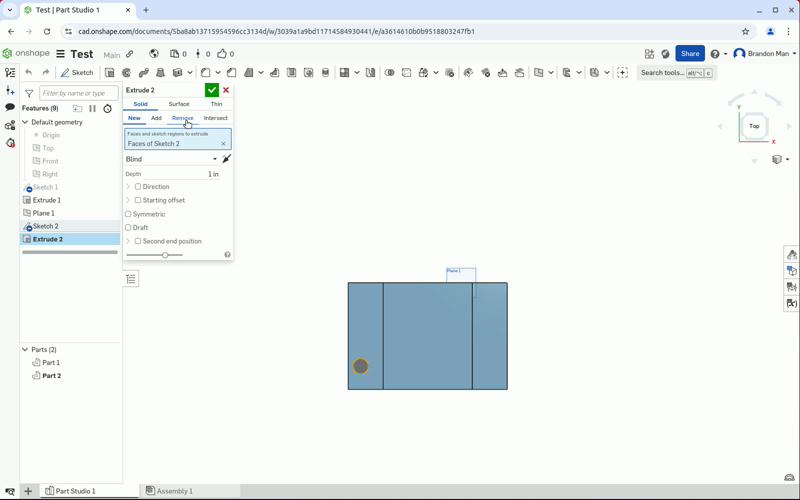
click(186, 120)
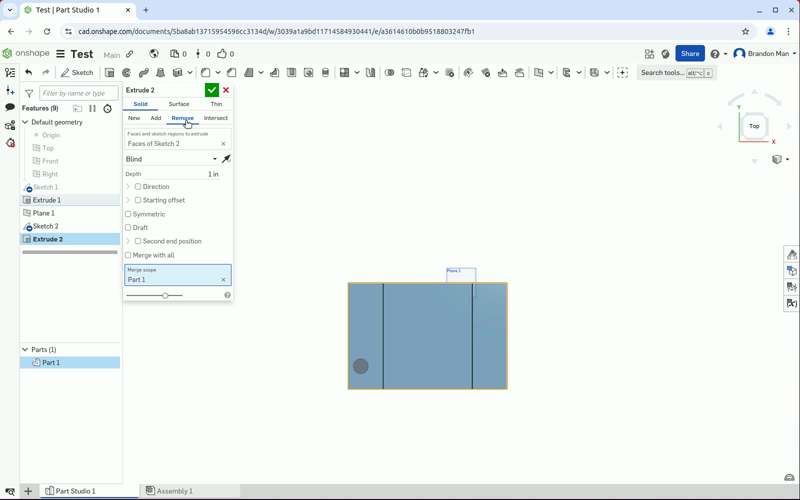
key(tab, 4)
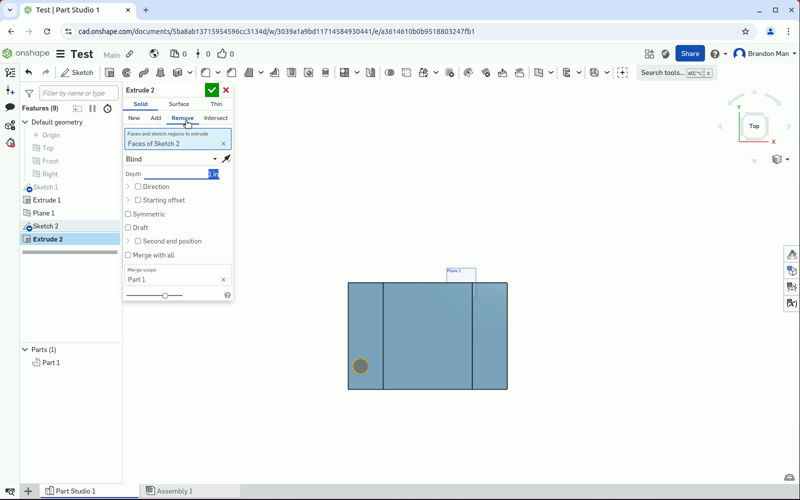
text(2.407)
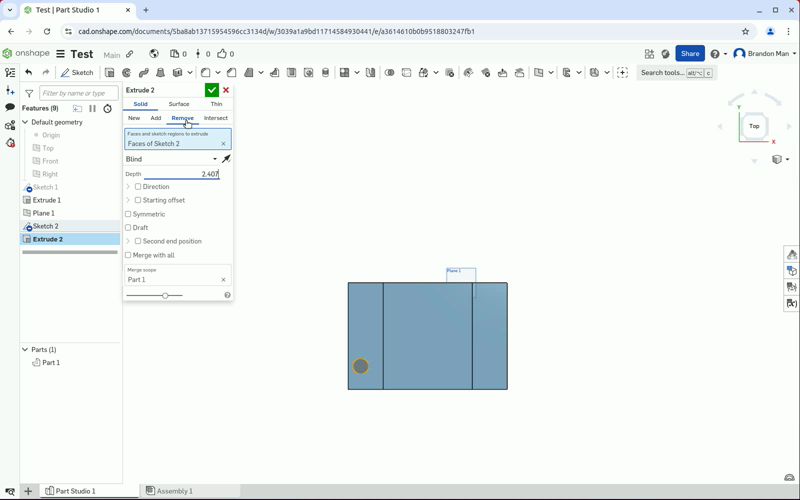
key(tab, 6)
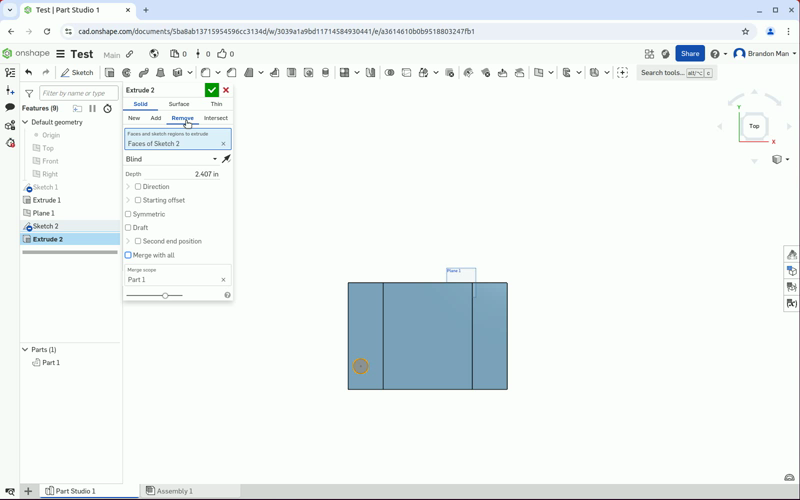
key(space)
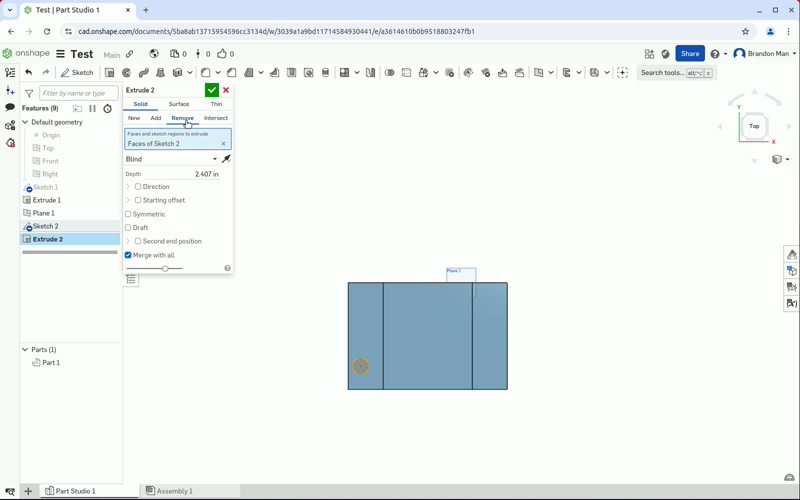
key(enter)
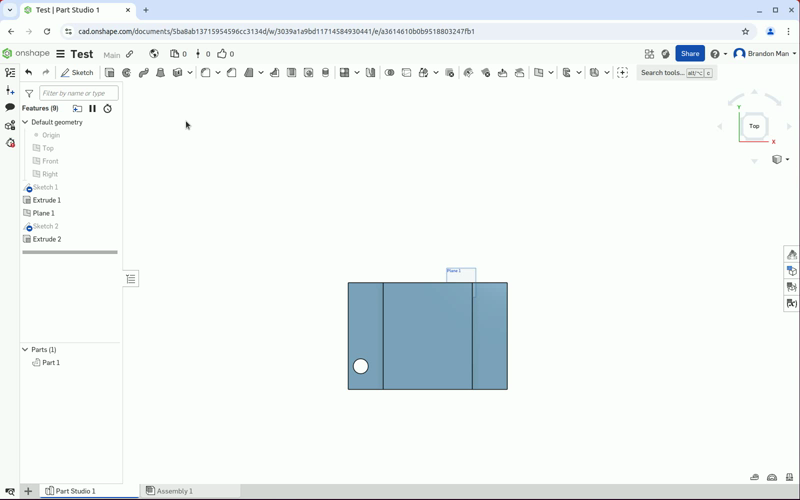
key(shift+h)
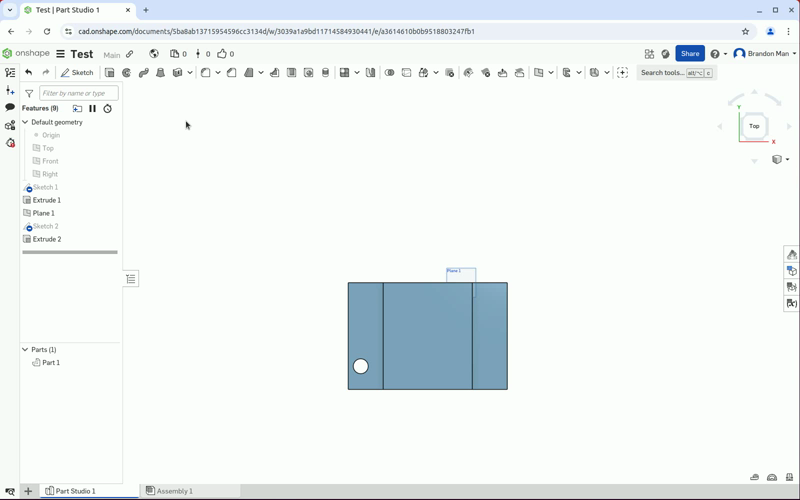
key(shift+h)
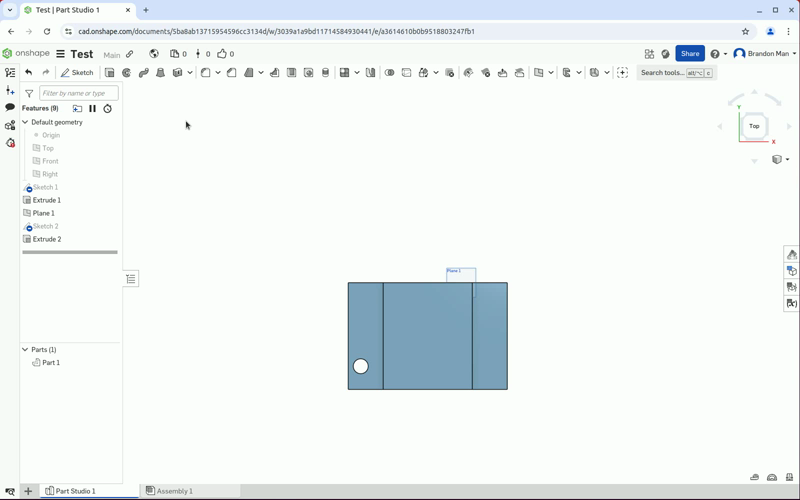
mouse_move(73, 189)
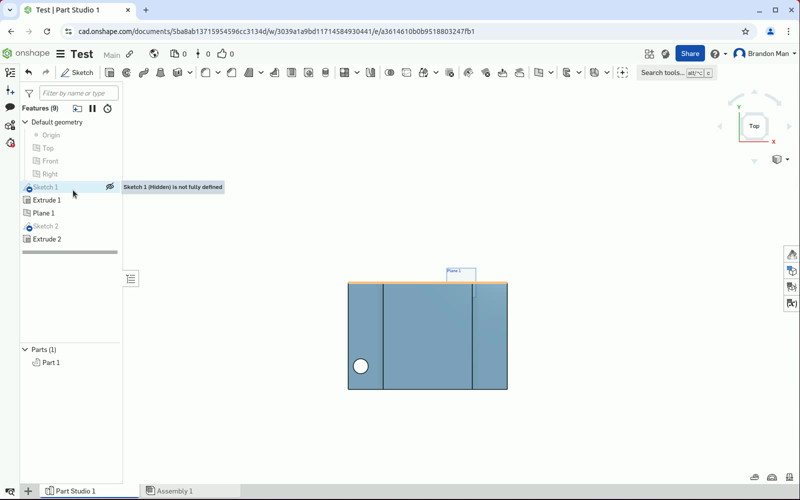
click(73, 189)
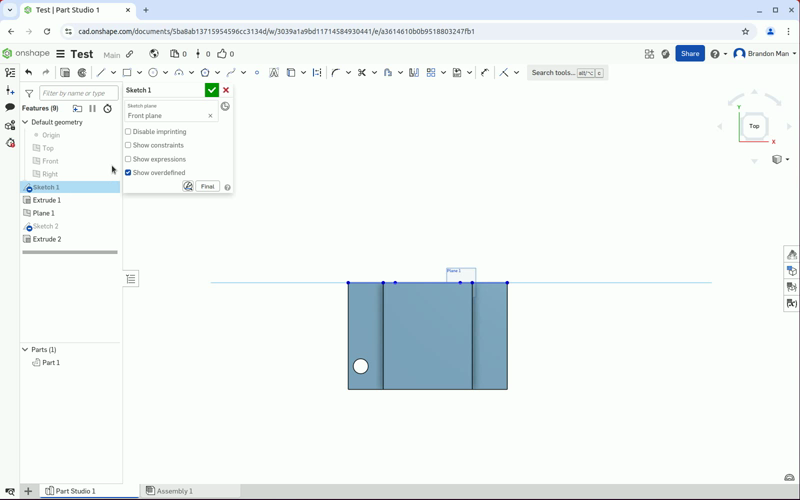
mouse_move(229, 92)
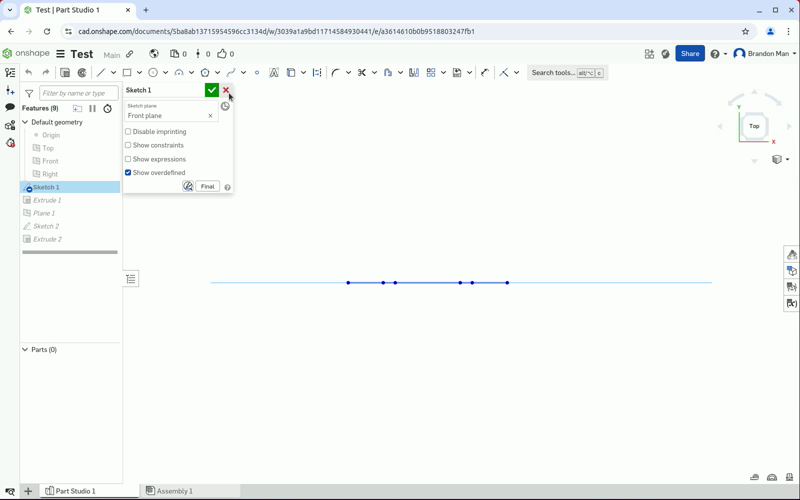
click(229, 92)
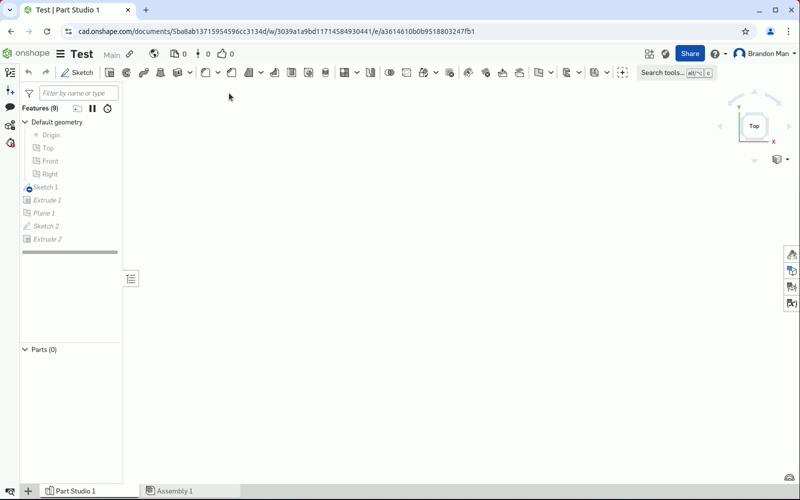
key(shift+s)
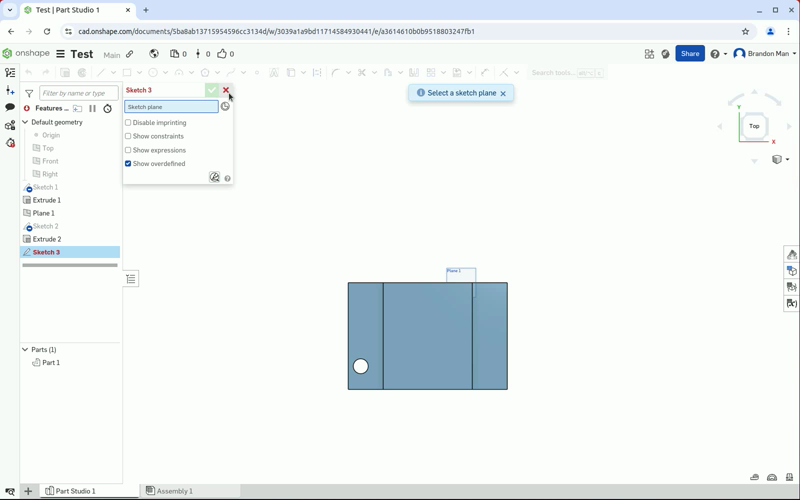
mouse_move(73, 215)
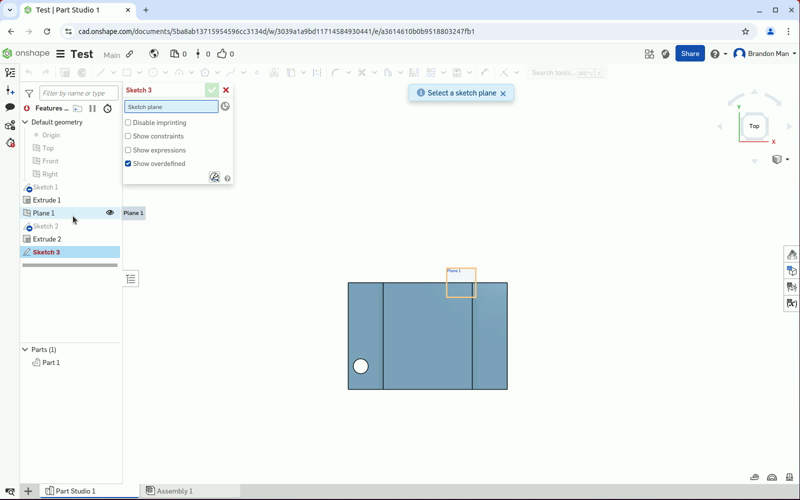
click(73, 215)
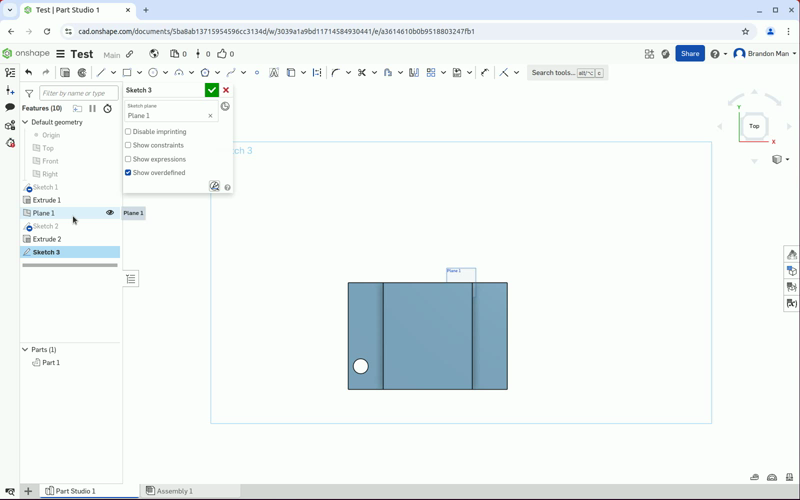
mouse_move(73, 352)
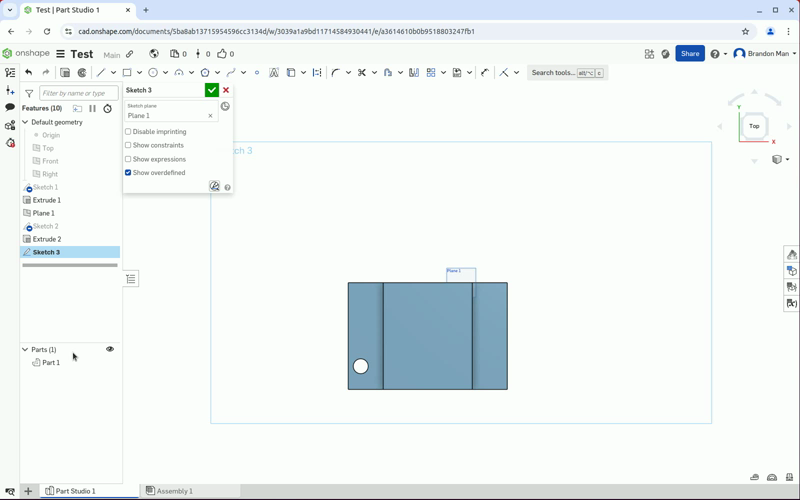
key(y)
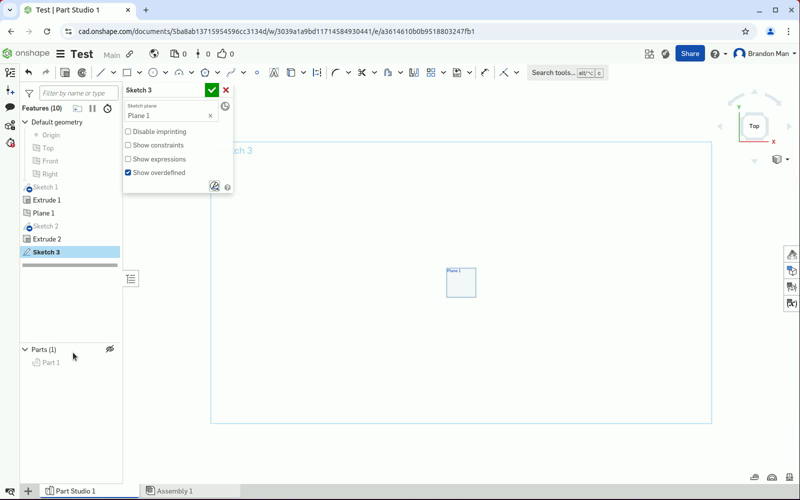
key(c)
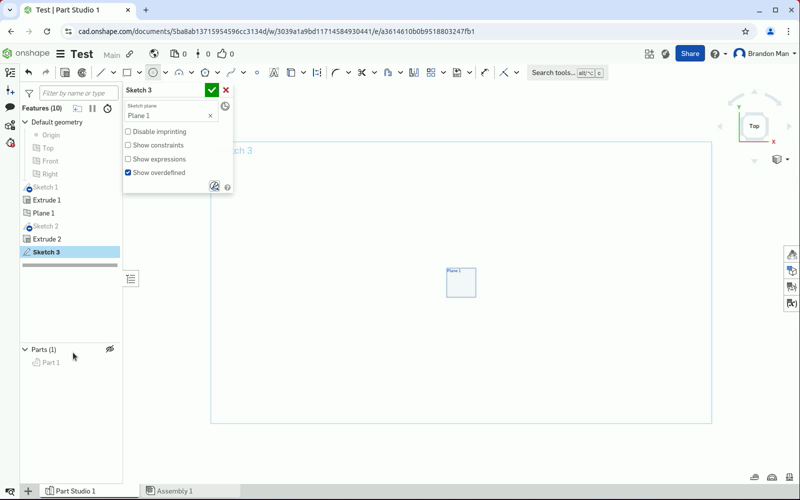
key_down(shift)
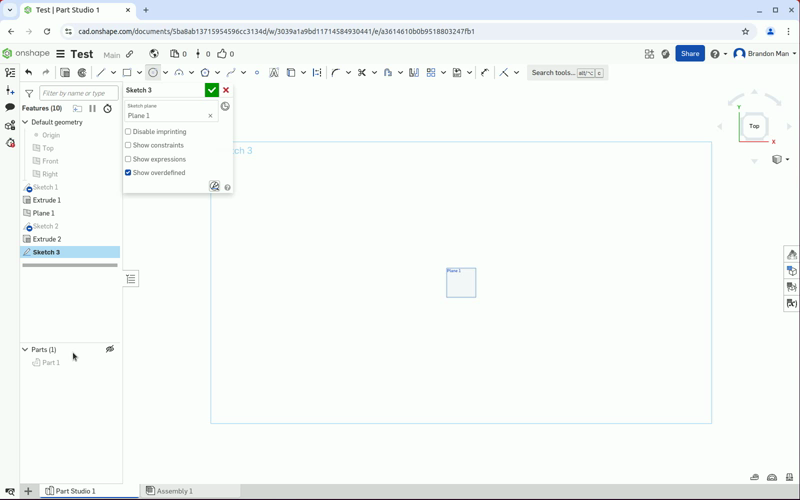
mouse_move(496, 366)
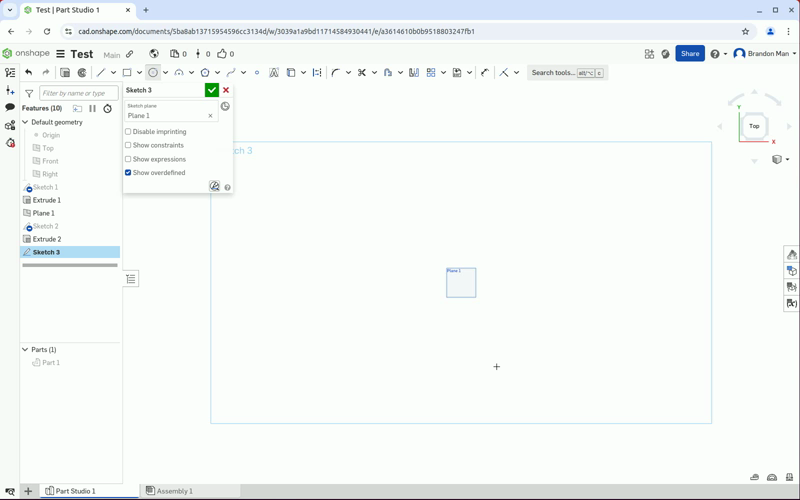
click(496, 366)
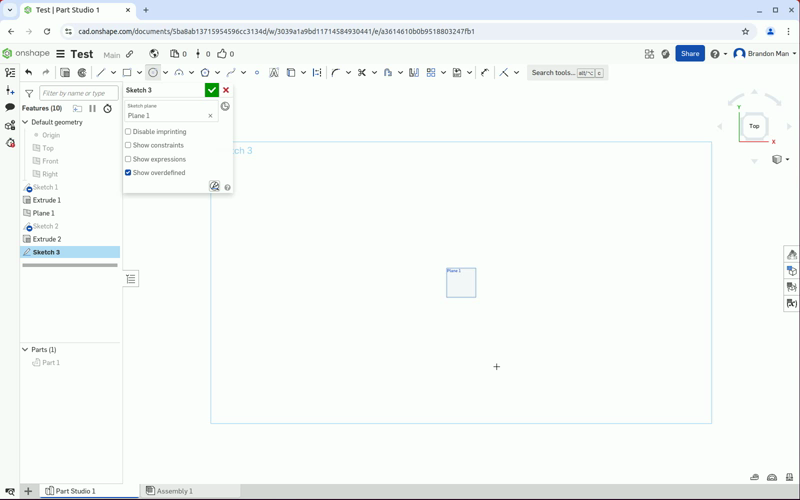
key_up(shift)
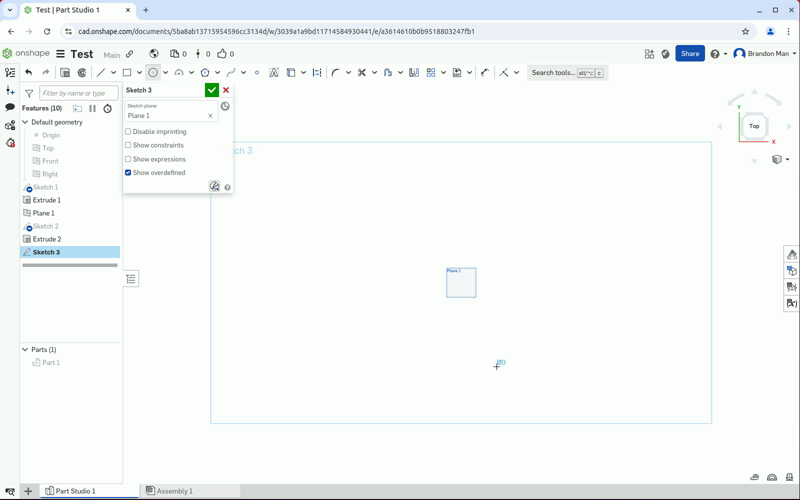
mouse_move(504, 366)
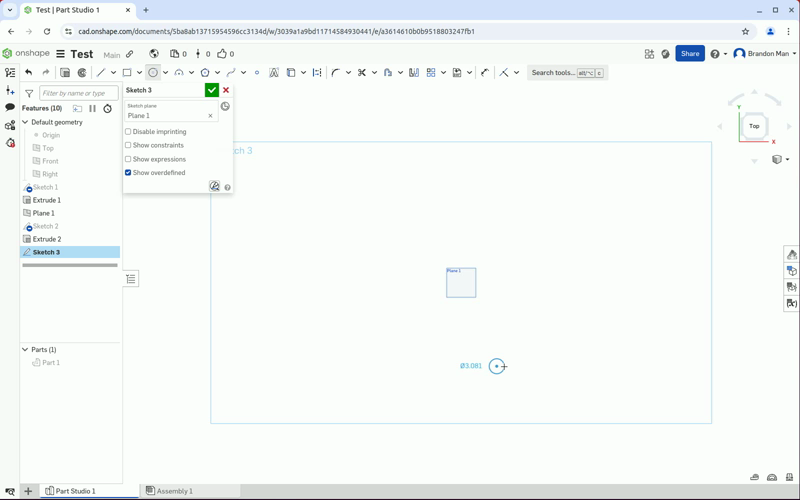
click(504, 366)
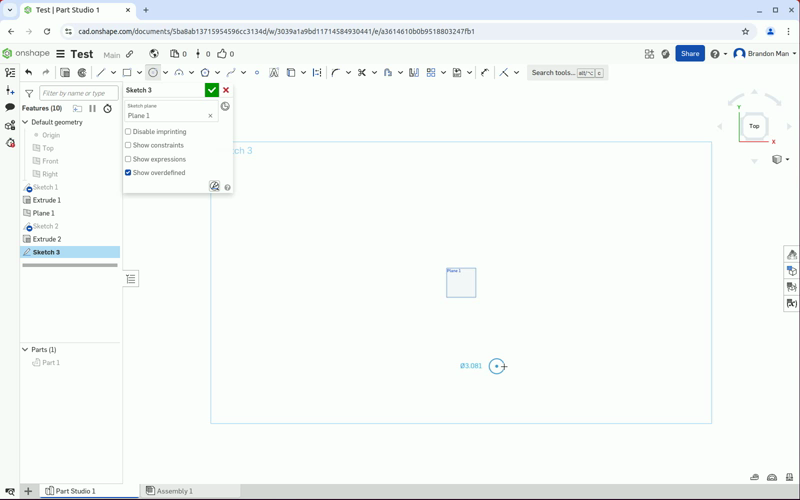
key(esc)
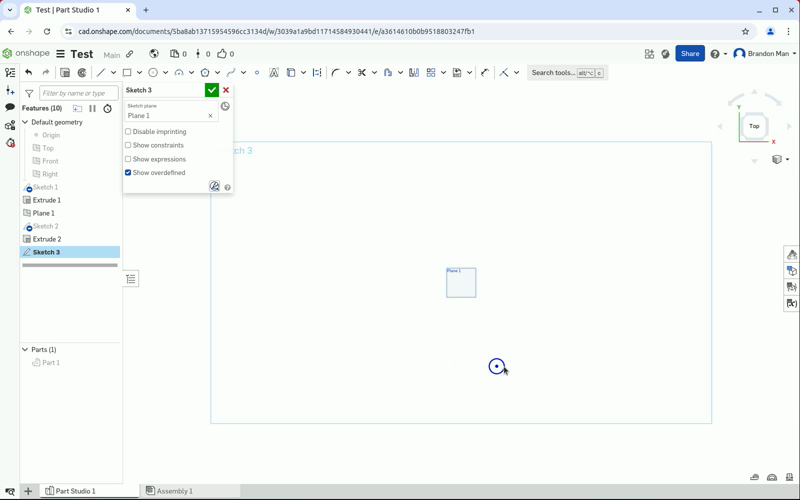
mouse_move(502, 363)
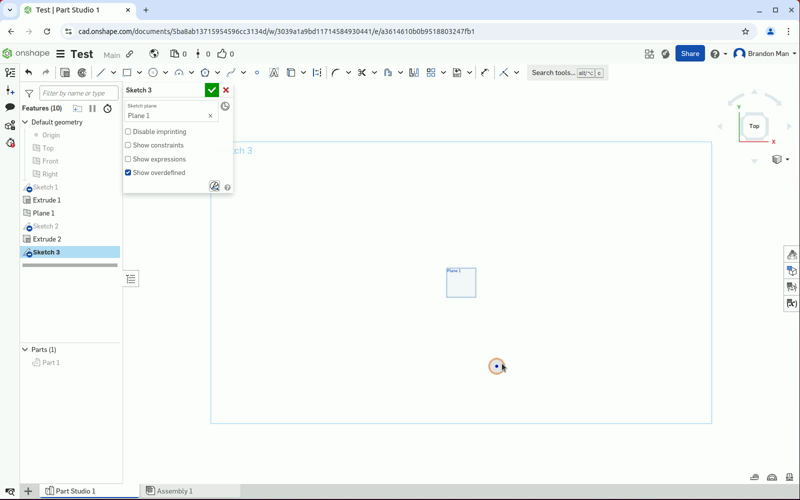
scroll(6)
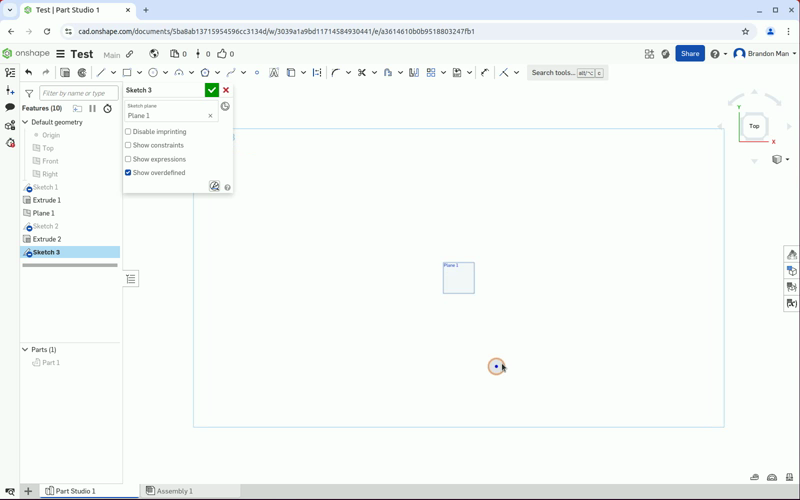
scroll(6)
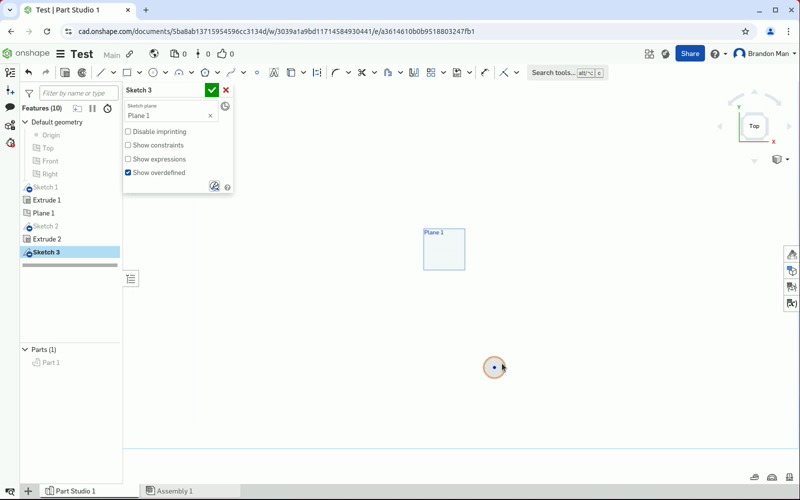
scroll(6)
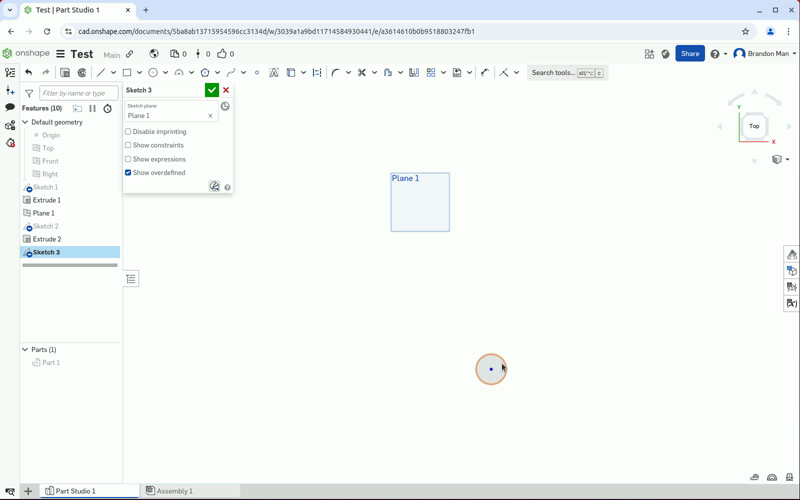
scroll(6)
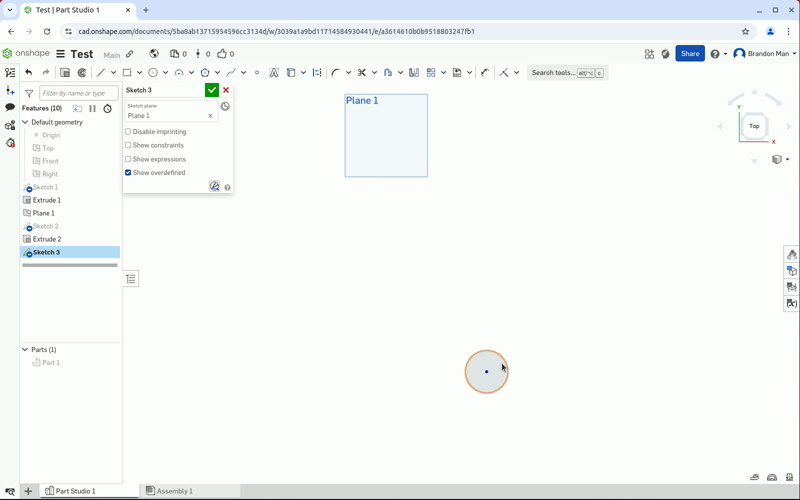
scroll(6)
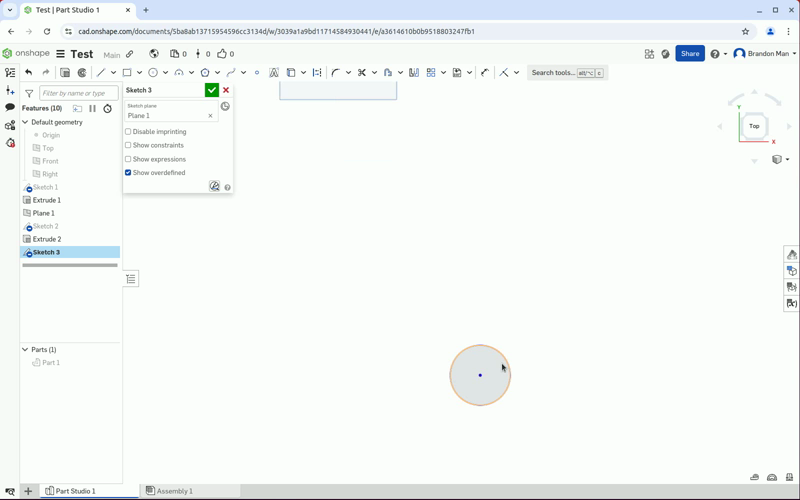
scroll(6)
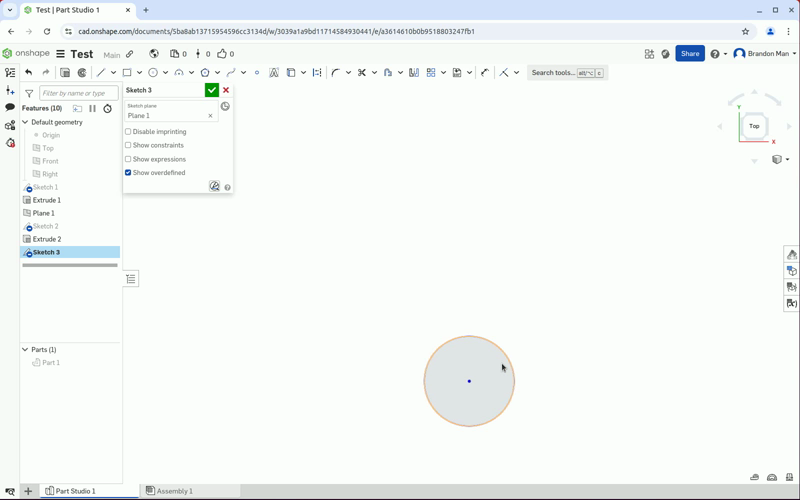
scroll(6)
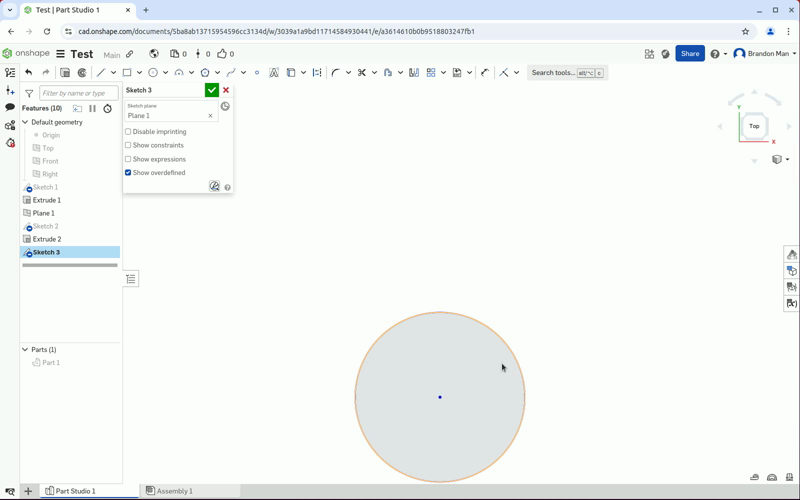
click(502, 363)
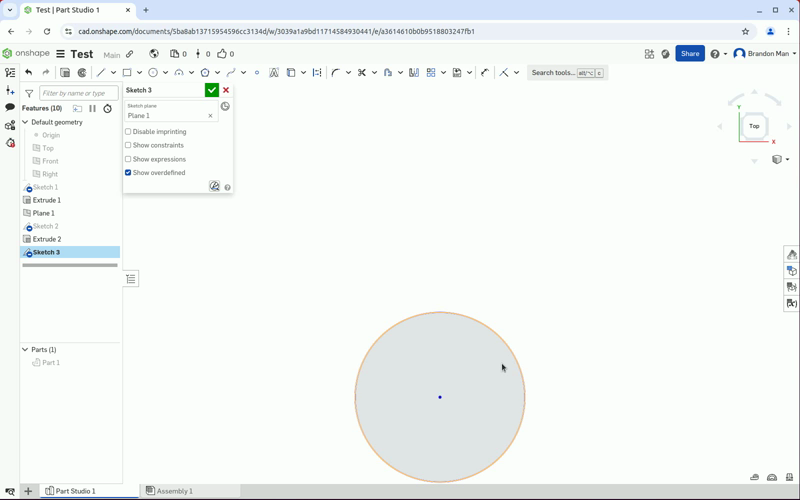
scroll(-6)
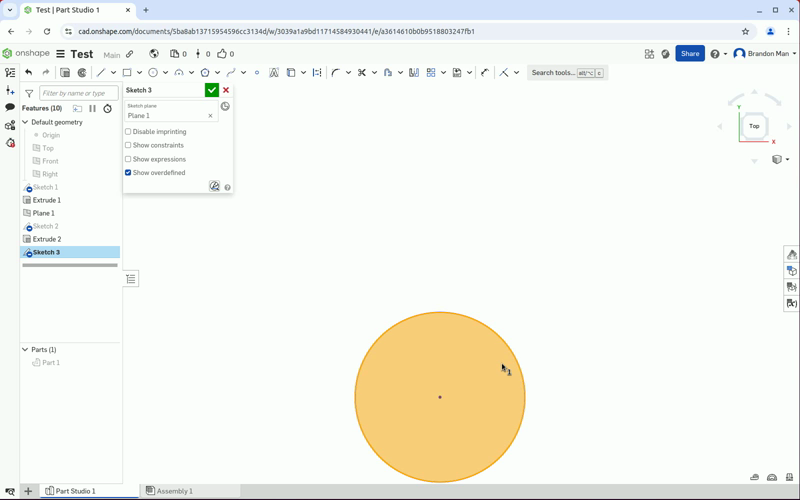
scroll(-6)
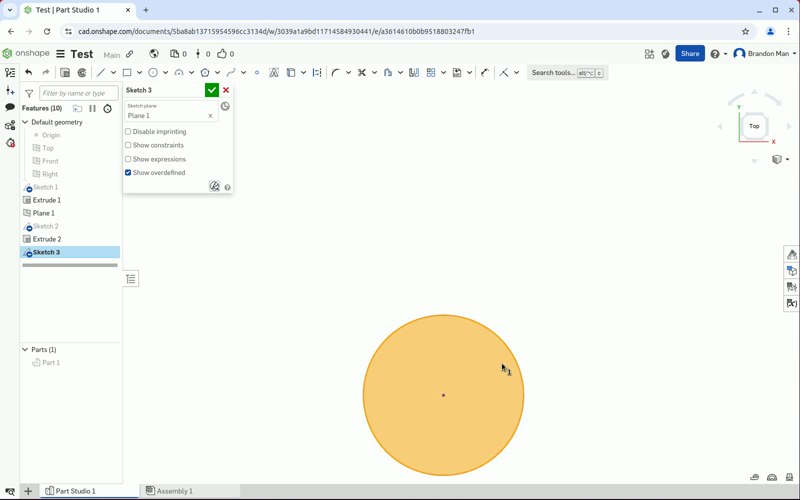
scroll(-6)
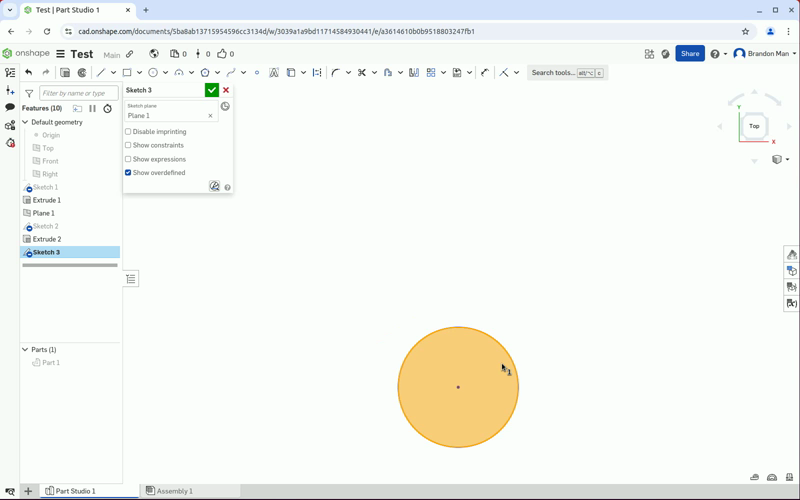
scroll(-6)
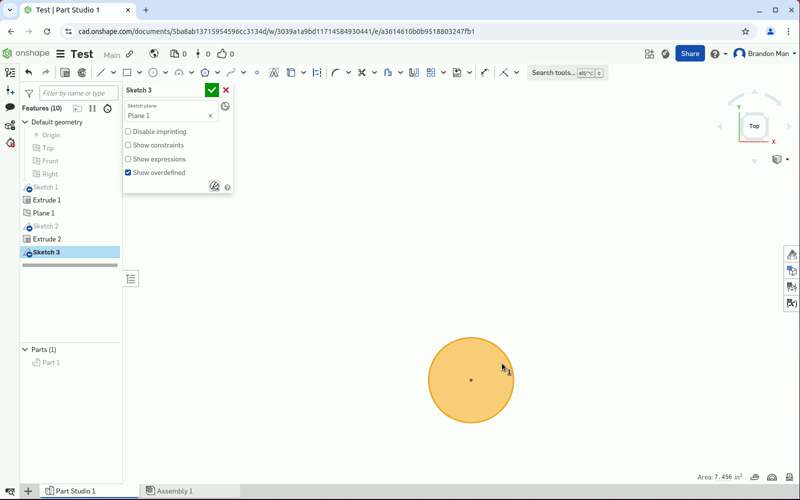
scroll(-6)
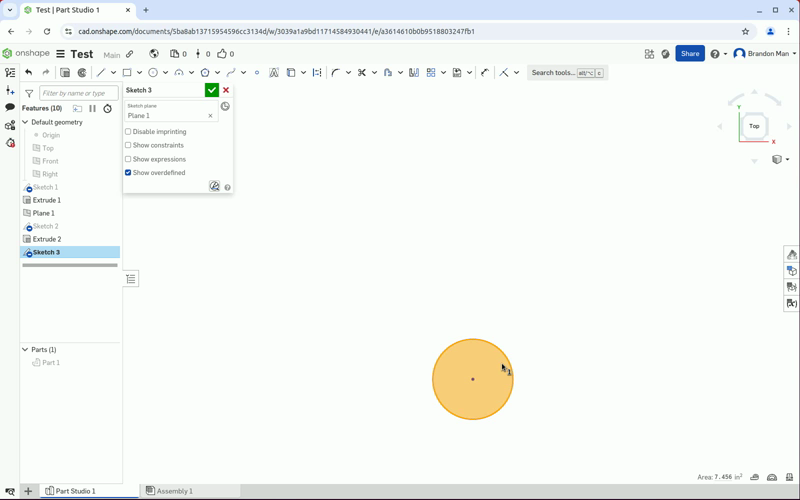
scroll(-6)
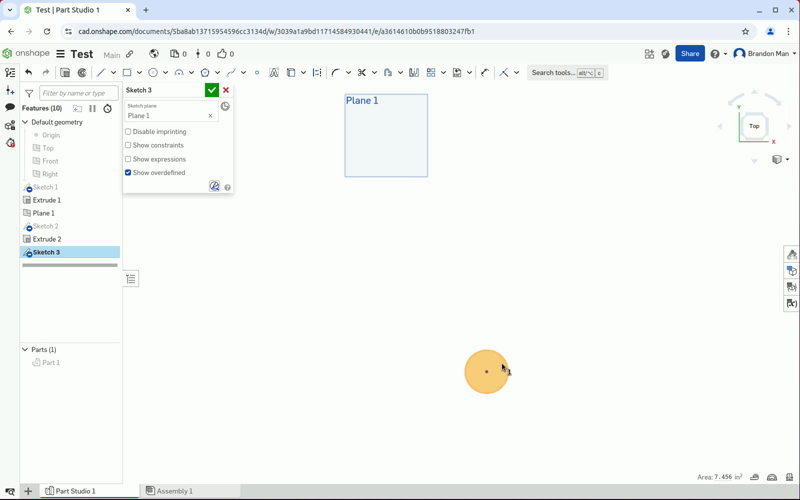
scroll(-6)
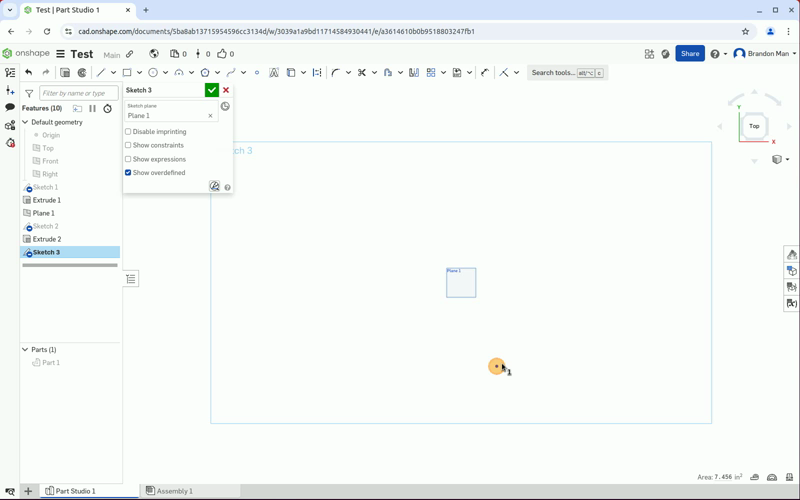
mouse_move(73, 352)
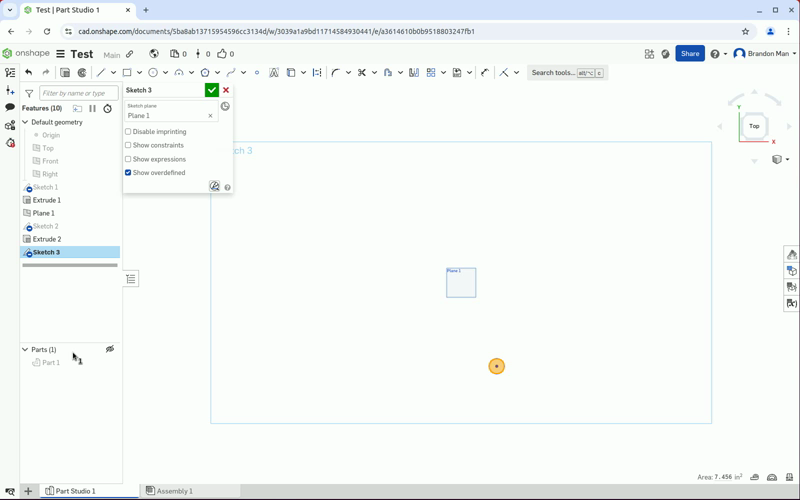
key(shift+y)
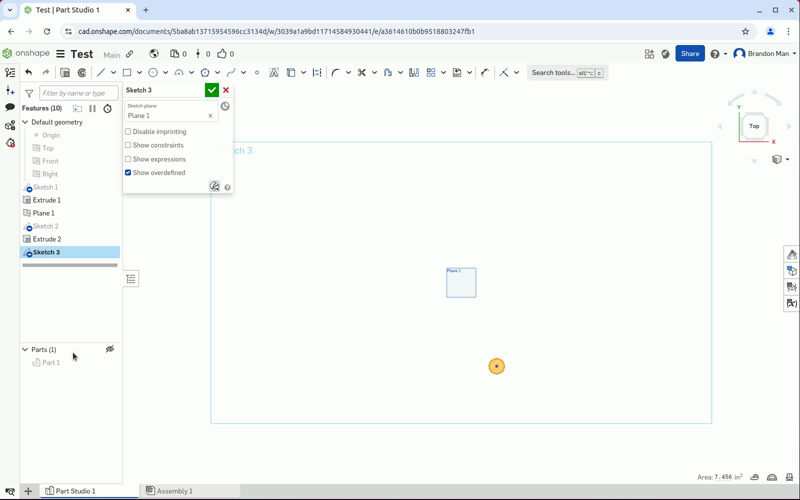
key(shift+e)
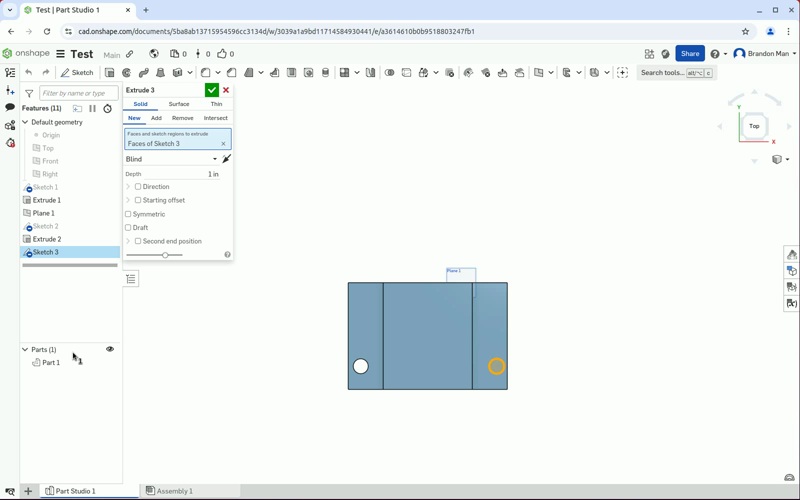
mouse_move(143, 106)
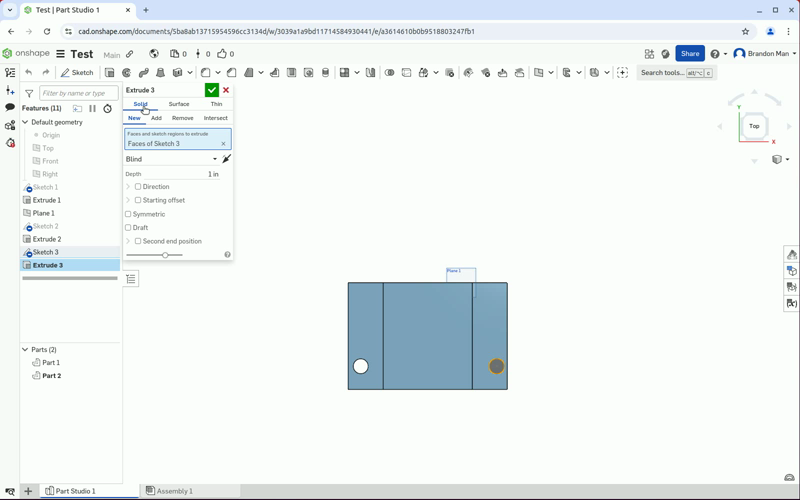
click(143, 106)
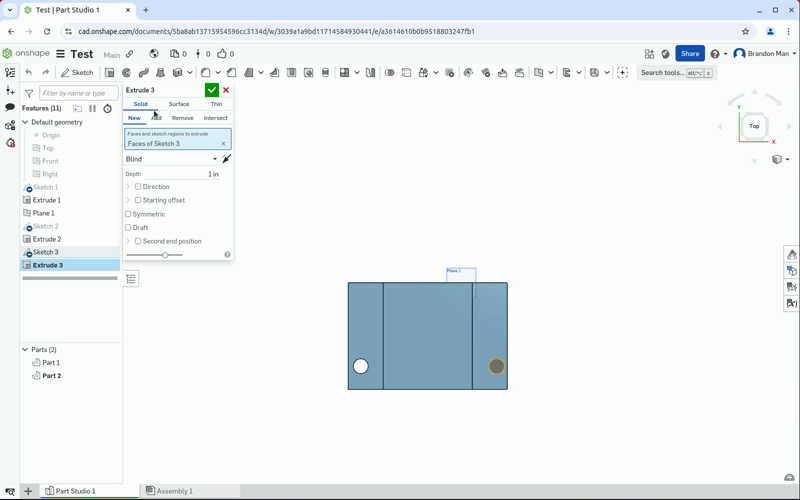
mouse_move(186, 120)
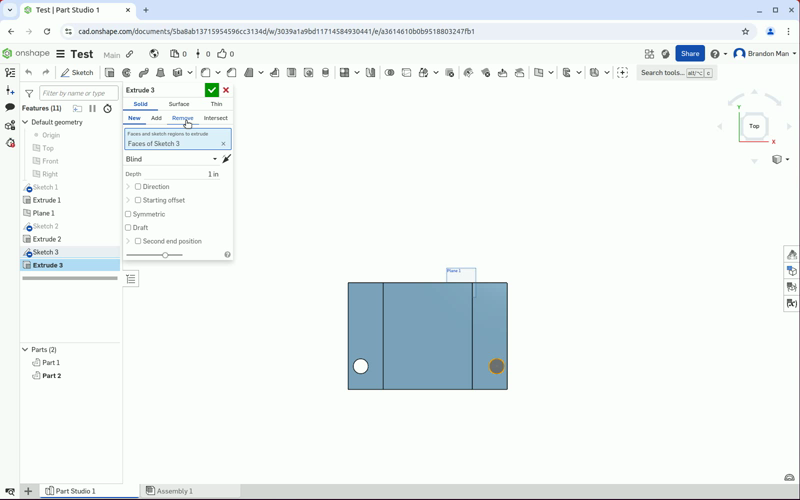
click(186, 120)
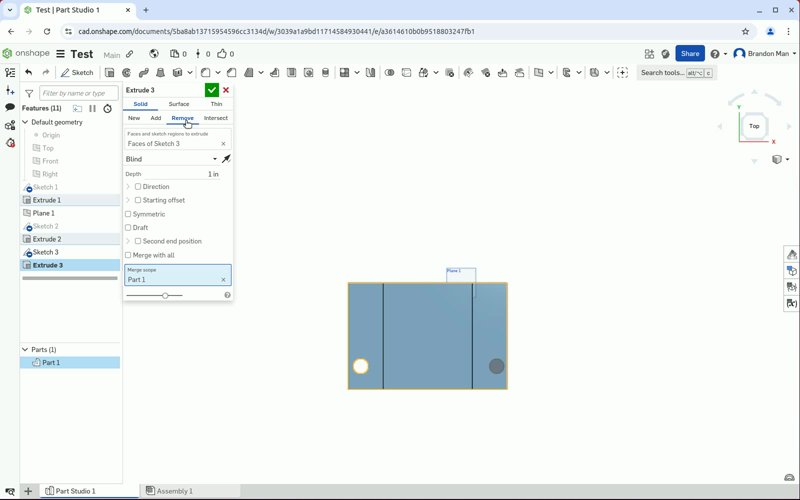
key(tab, 4)
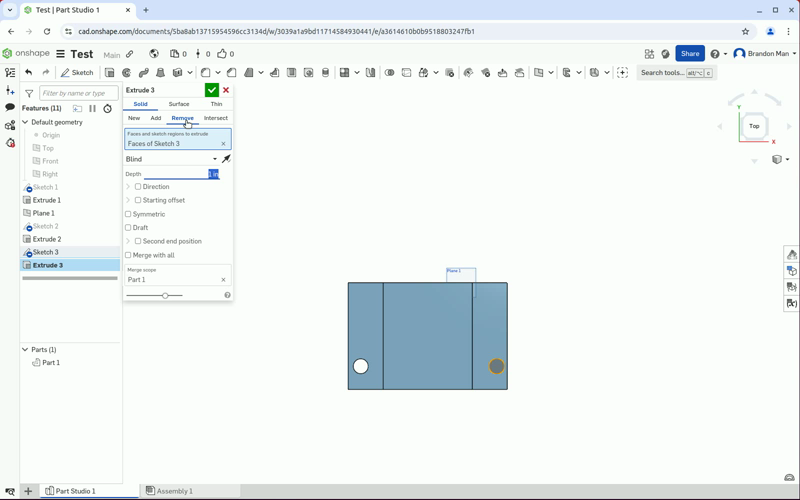
text(2.407)
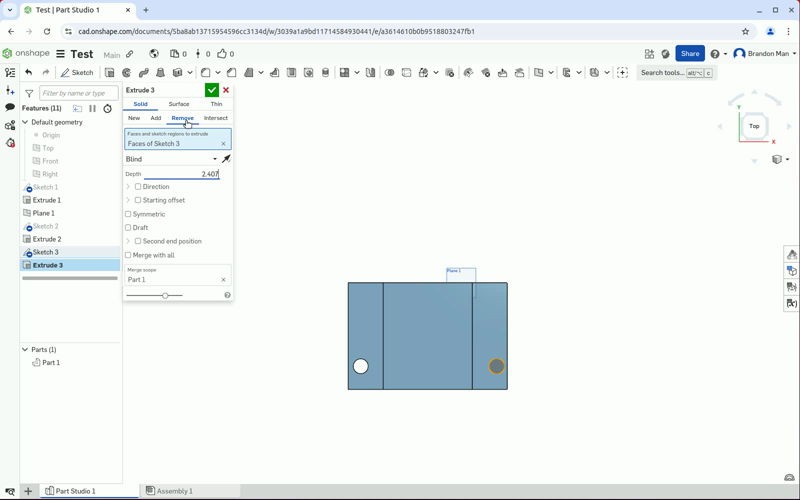
key(tab, 6)
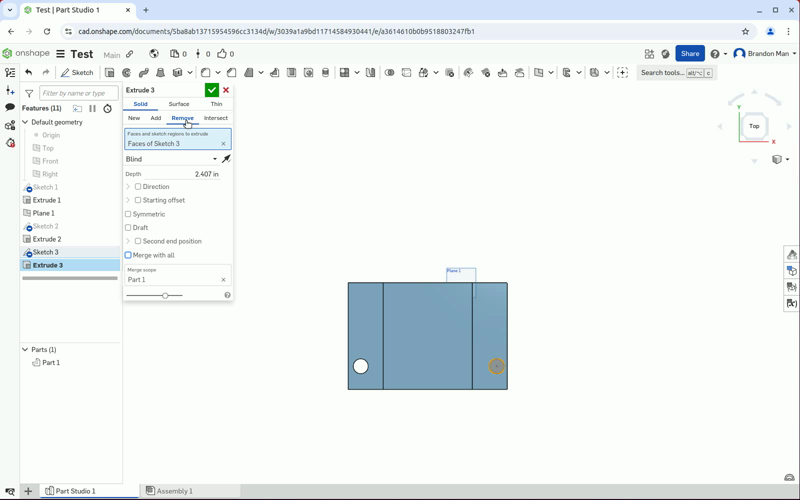
key(space)
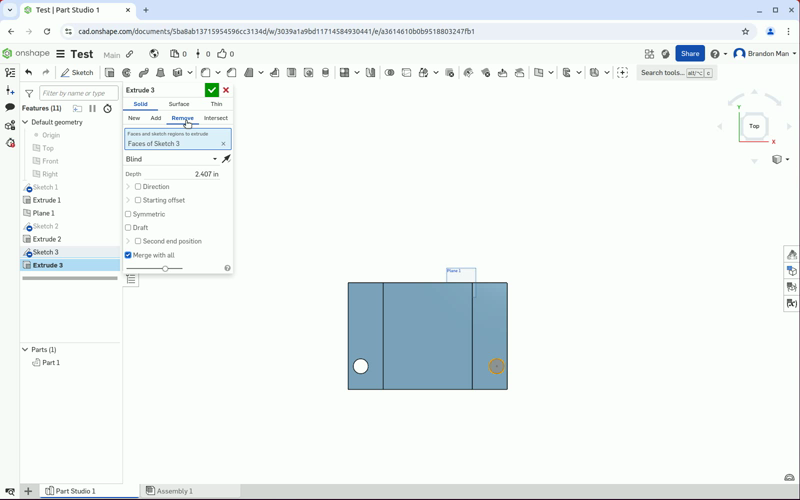
key(enter)
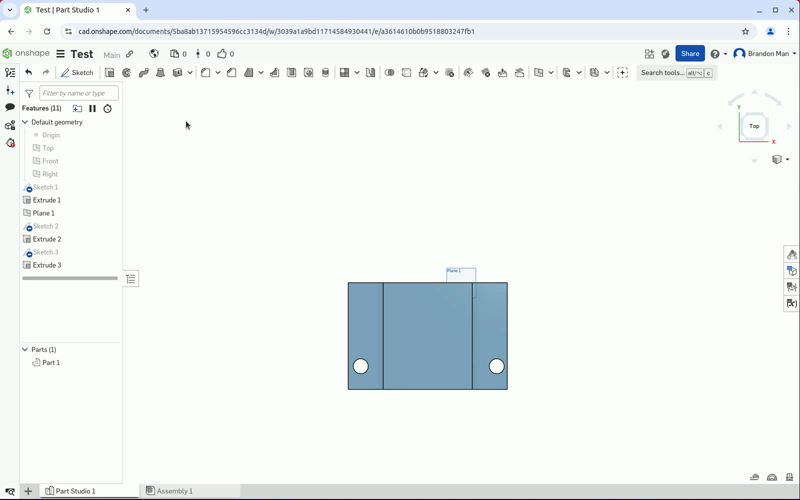
key(shift+h)
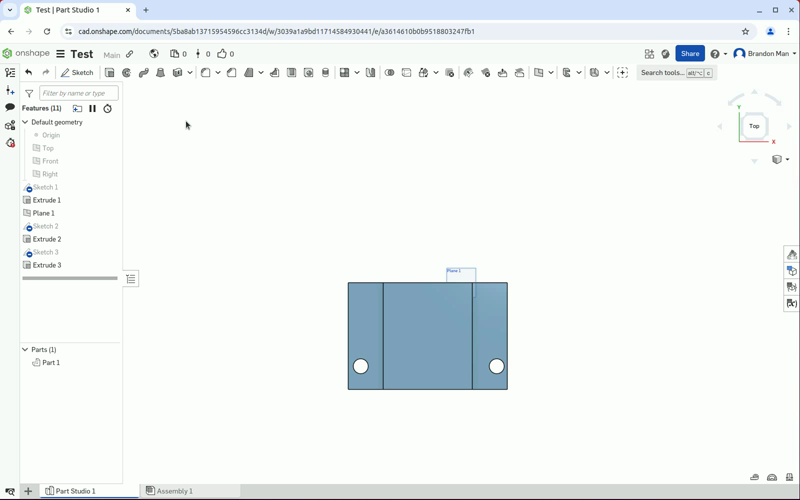
key(shift+h)
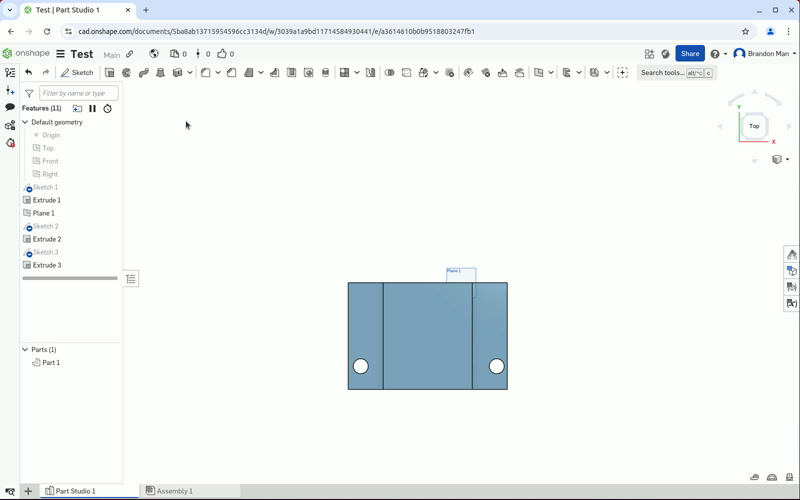
mouse_move(73, 189)
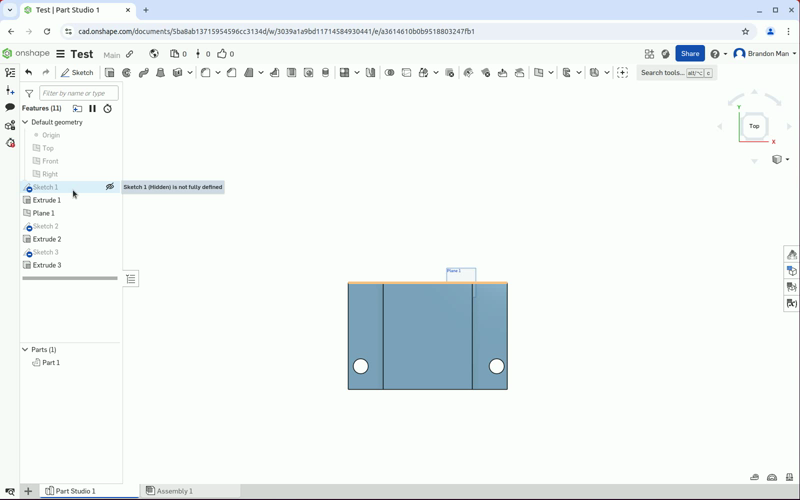
click(73, 189)
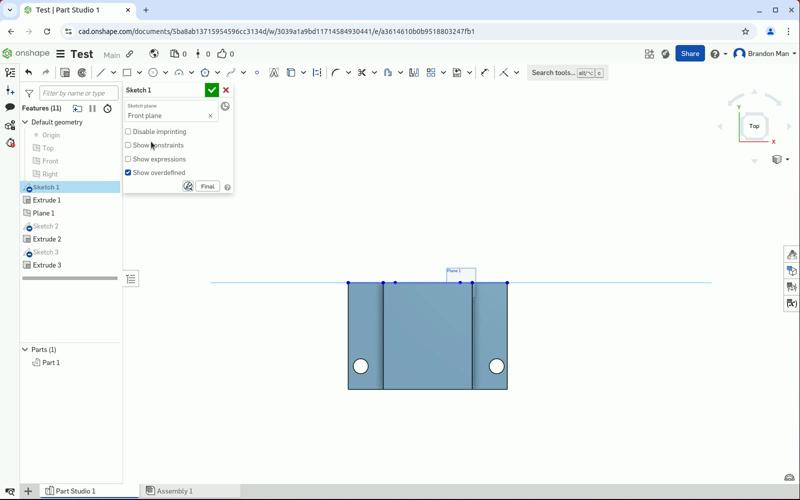
mouse_move(229, 92)
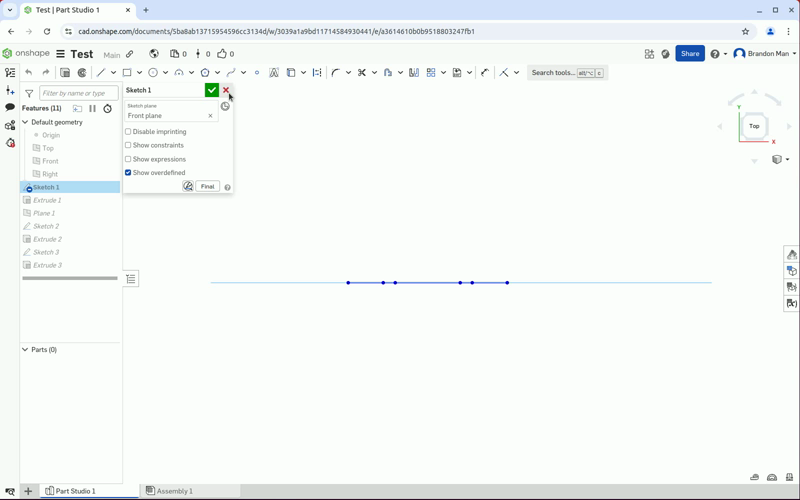
click(229, 92)
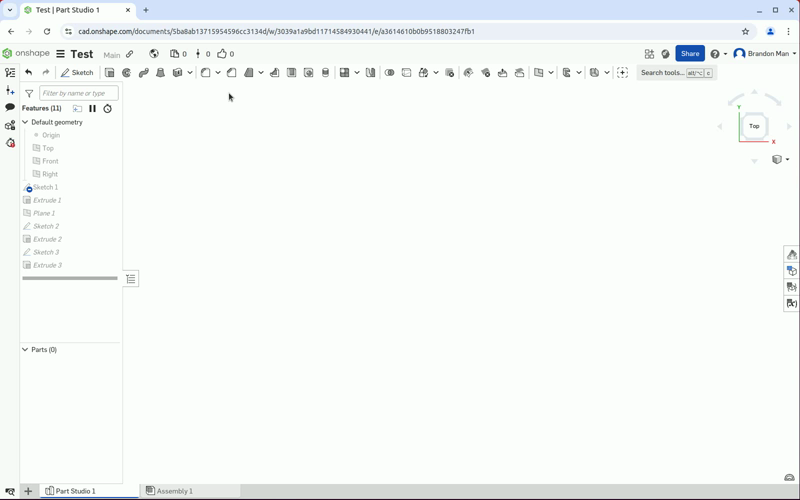
key(shift+s)
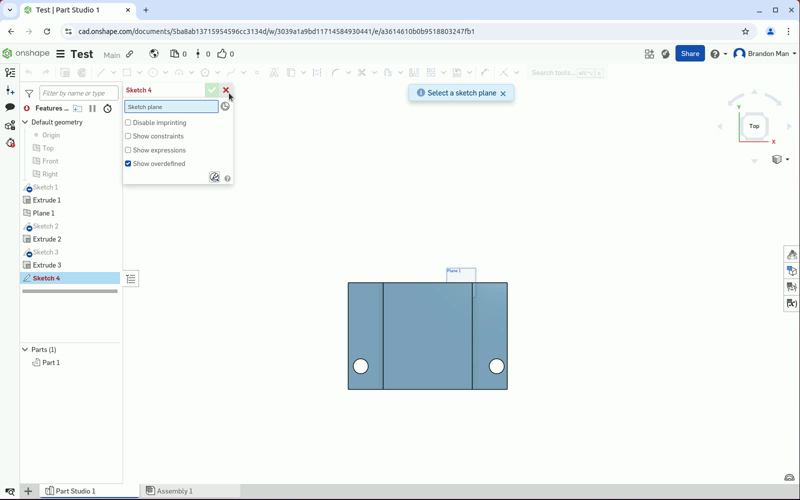
mouse_move(73, 215)
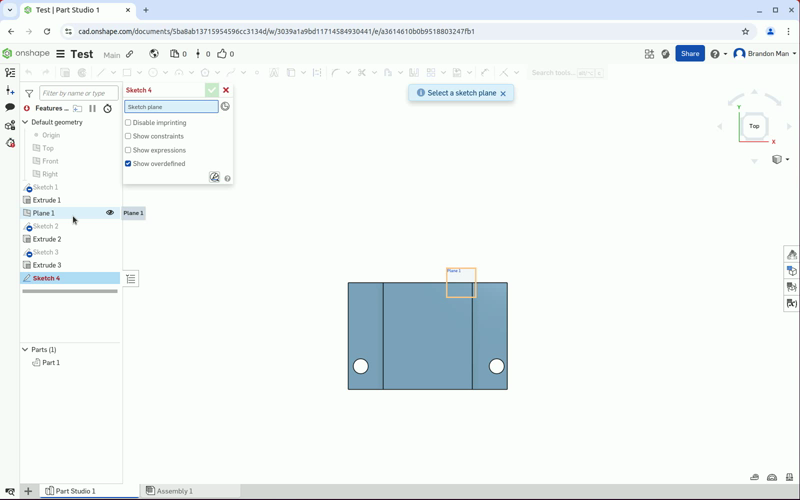
click(73, 215)
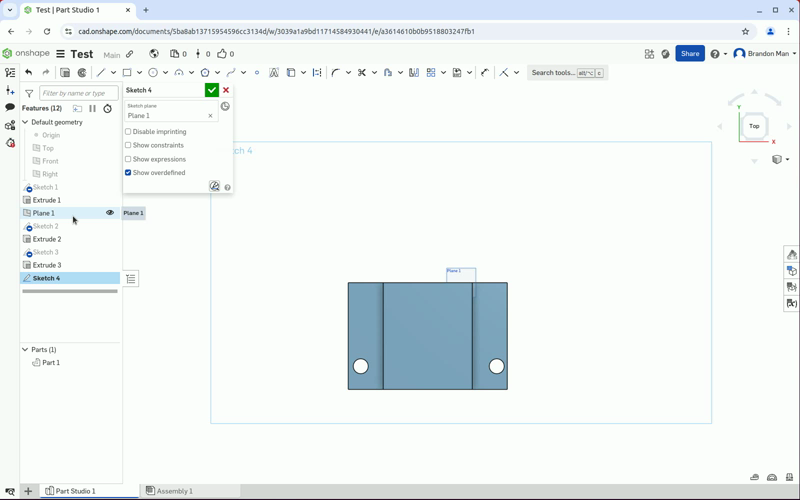
mouse_move(73, 352)
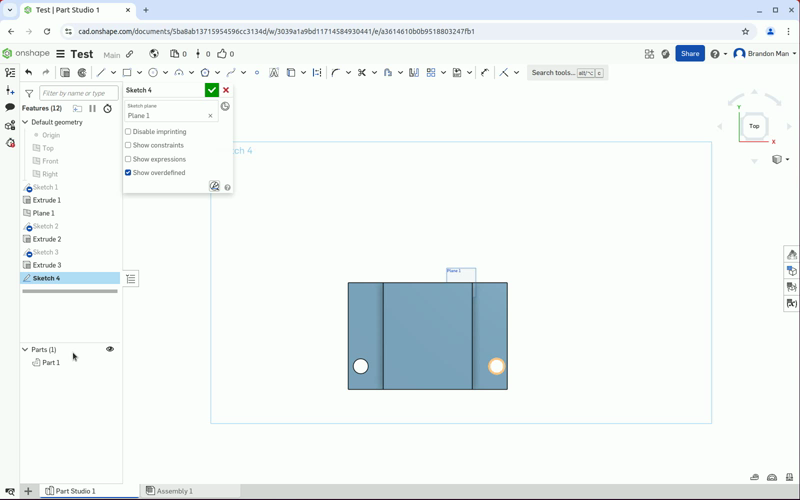
key(y)
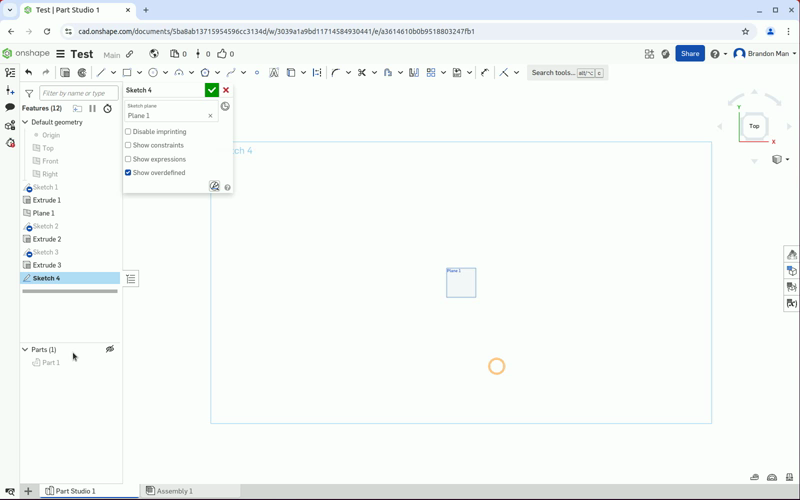
key(c)
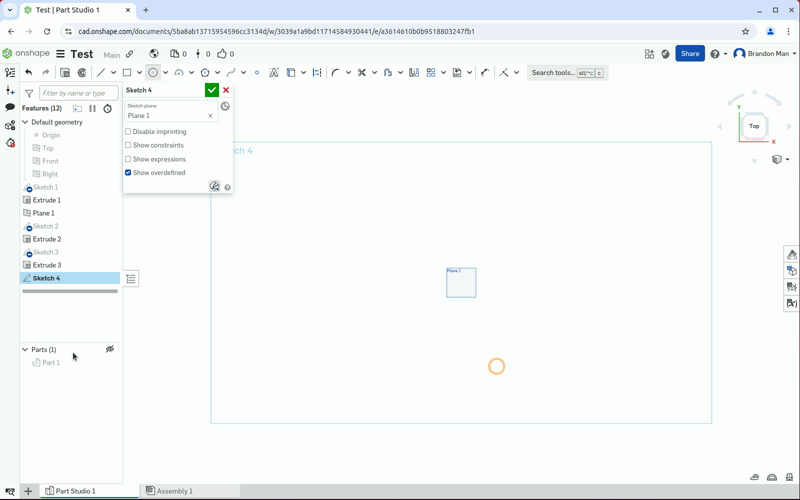
key_down(shift)
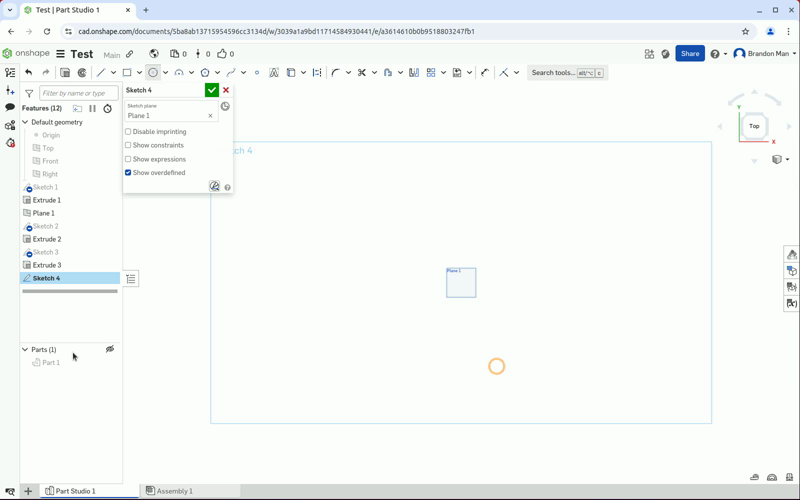
mouse_move(360, 306)
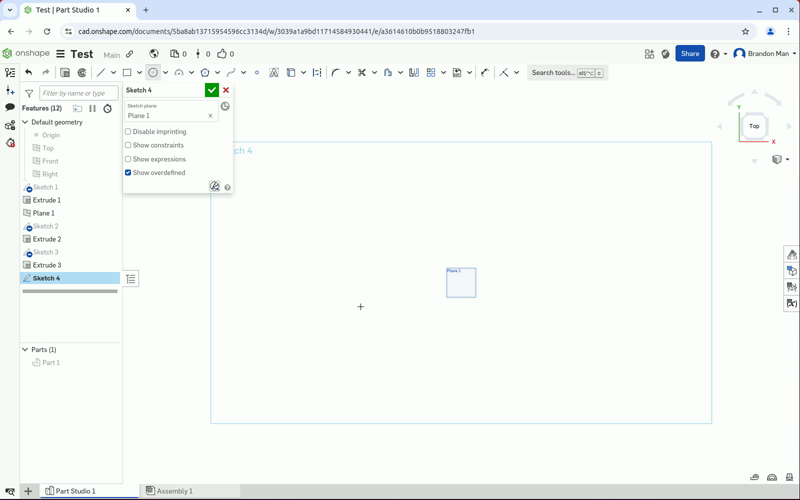
click(360, 306)
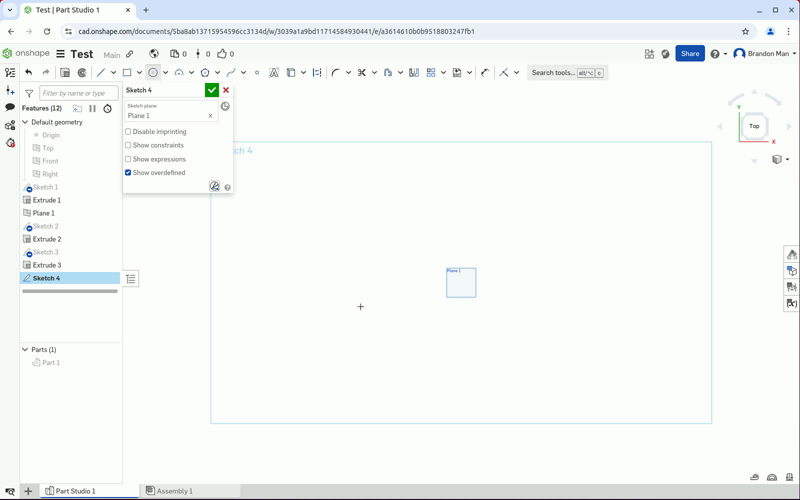
key_up(shift)
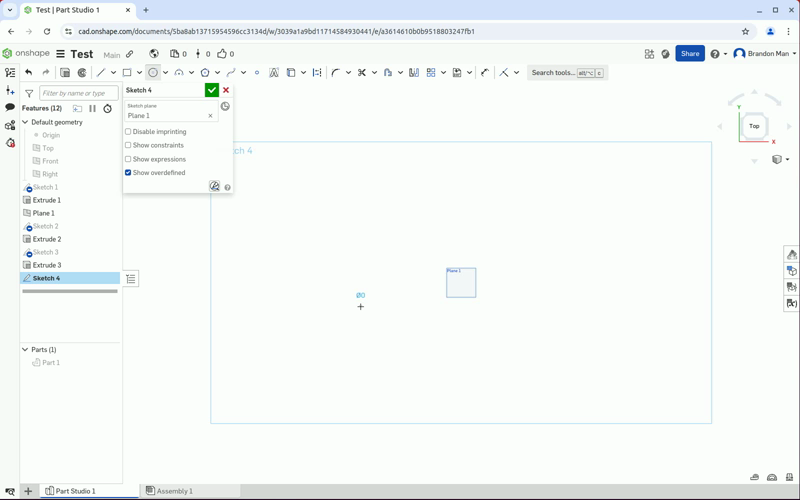
mouse_move(368, 306)
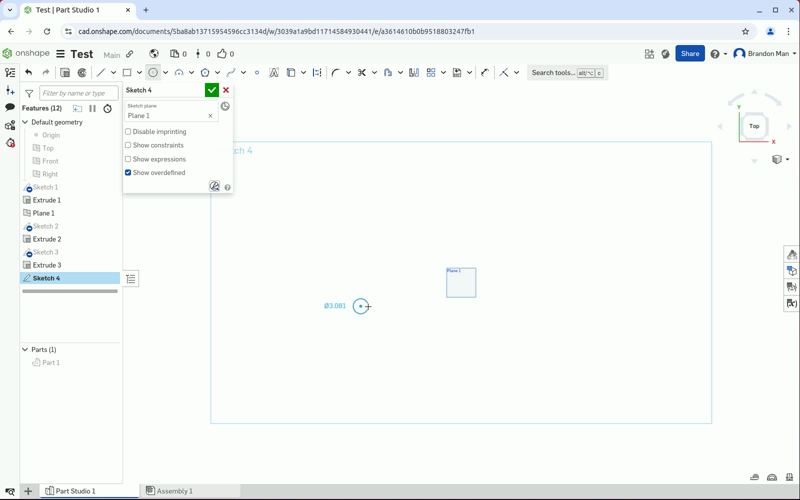
click(368, 306)
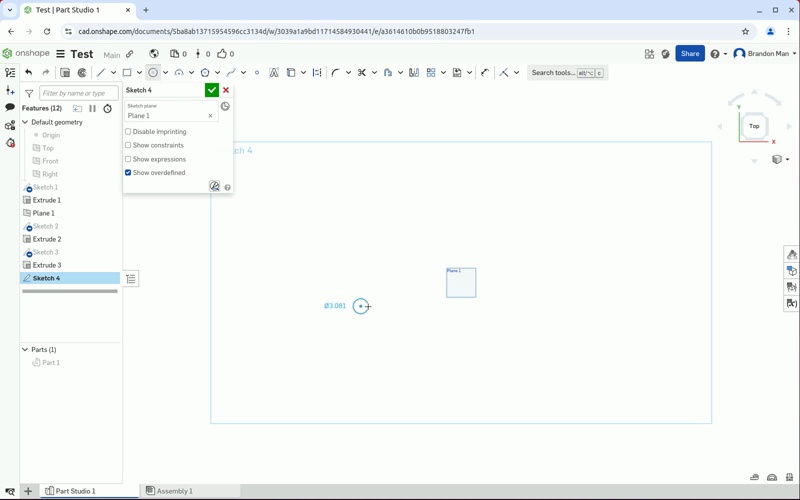
key(esc)
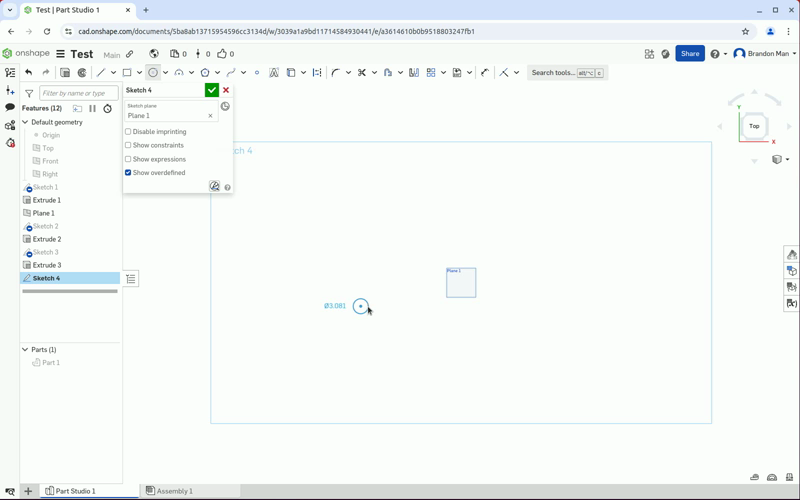
mouse_move(358, 302)
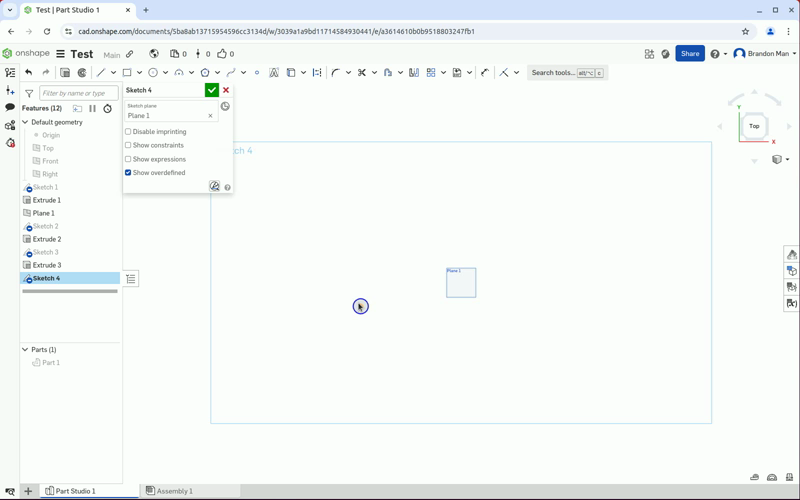
scroll(6)
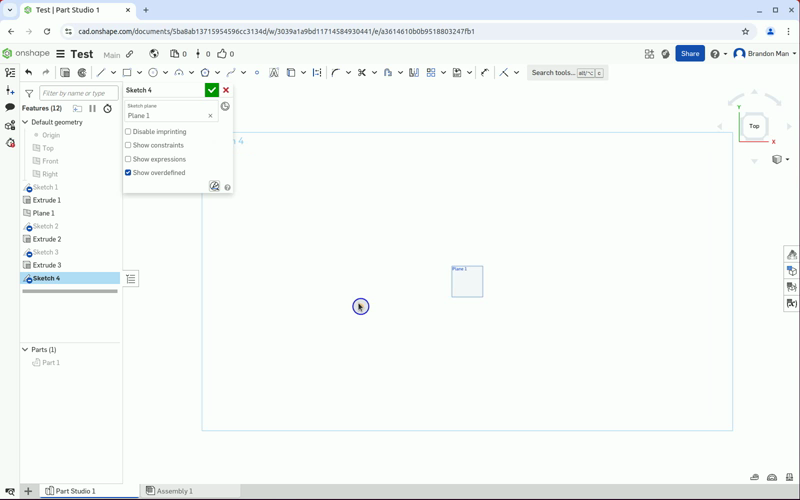
scroll(6)
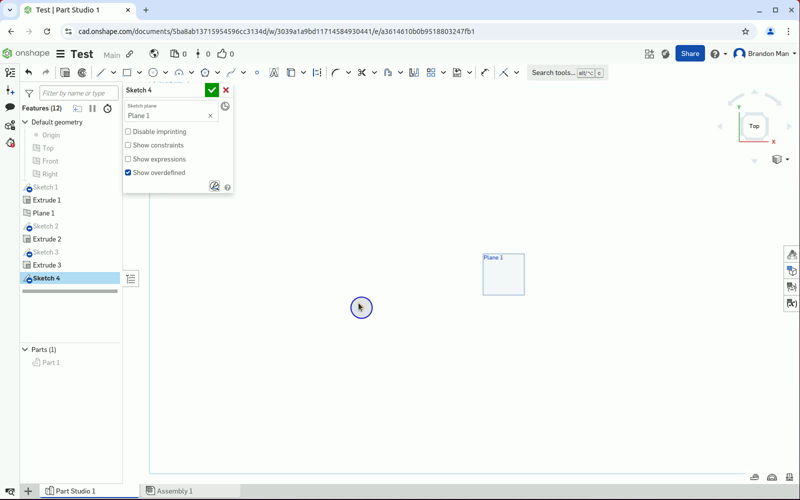
scroll(6)
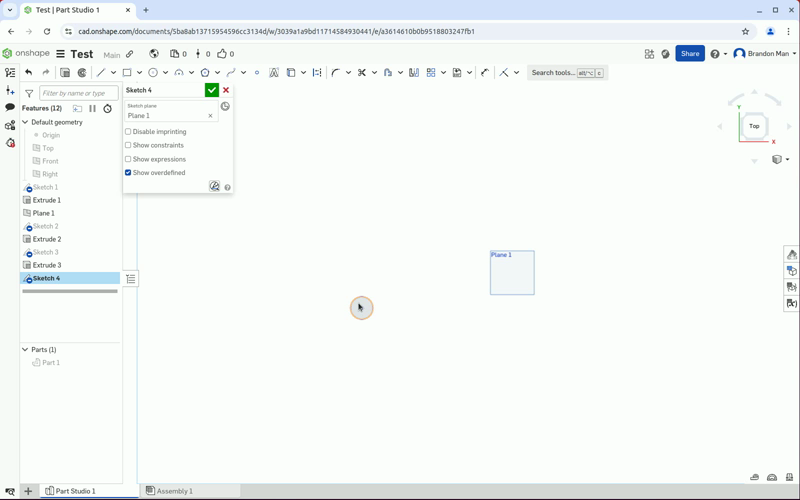
scroll(6)
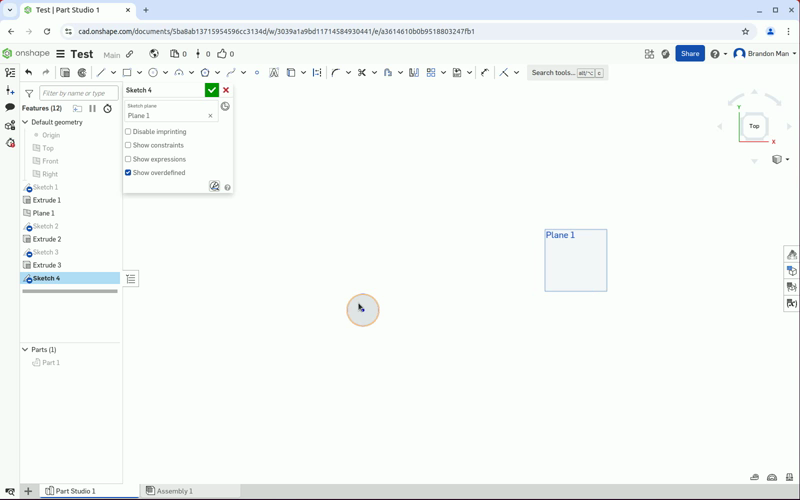
scroll(6)
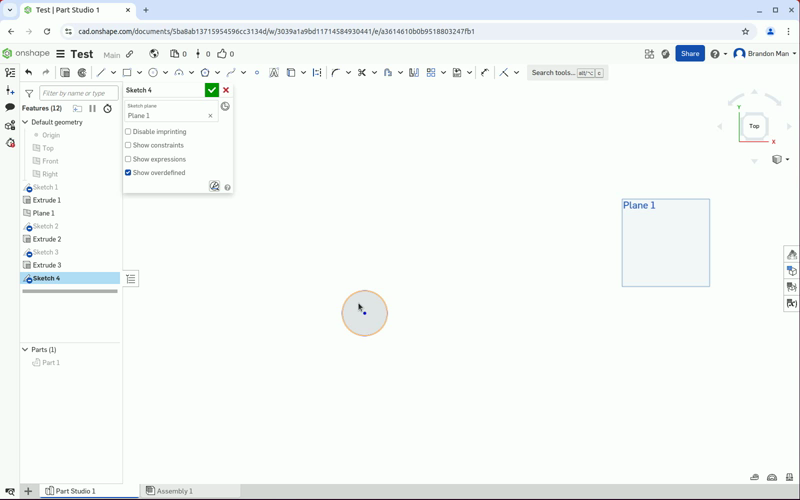
scroll(6)
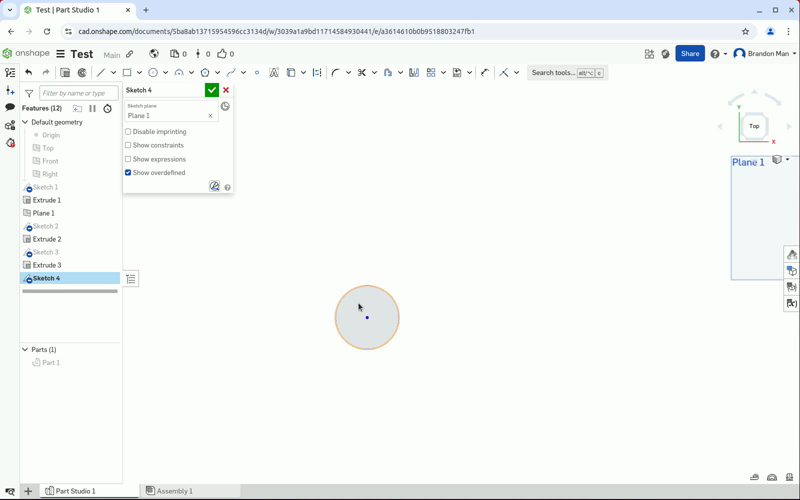
scroll(6)
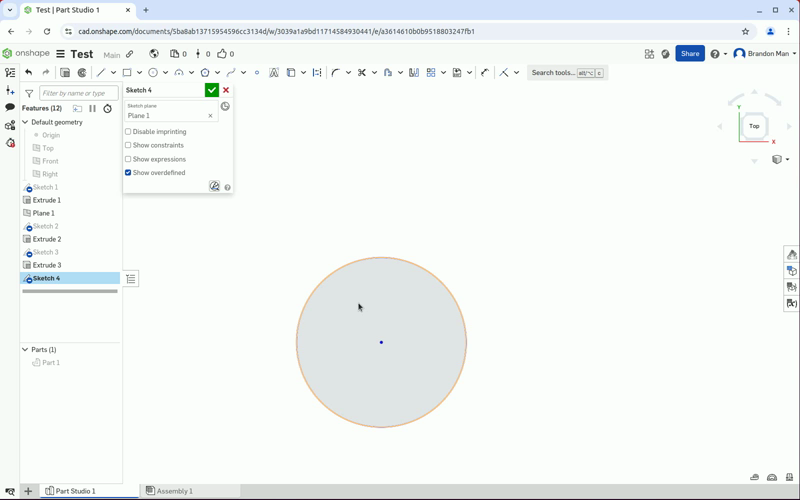
click(358, 302)
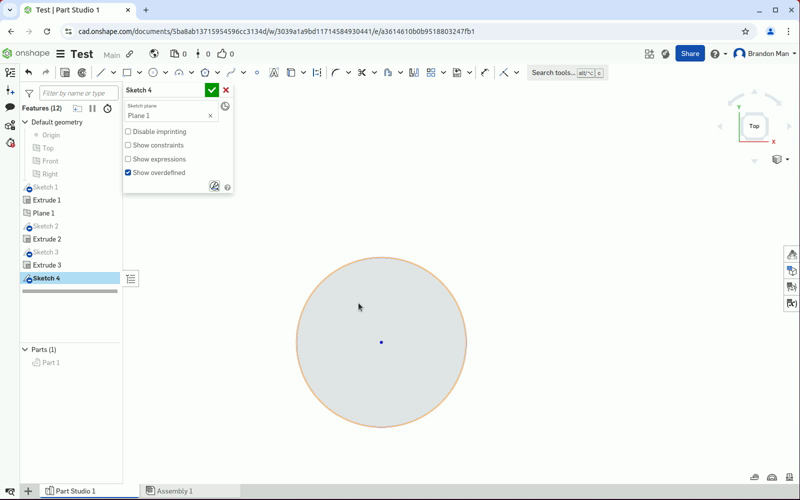
scroll(-6)
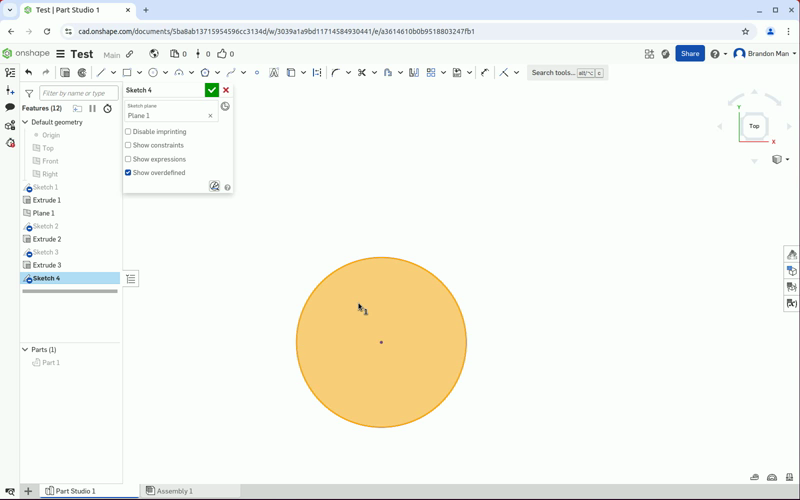
scroll(-6)
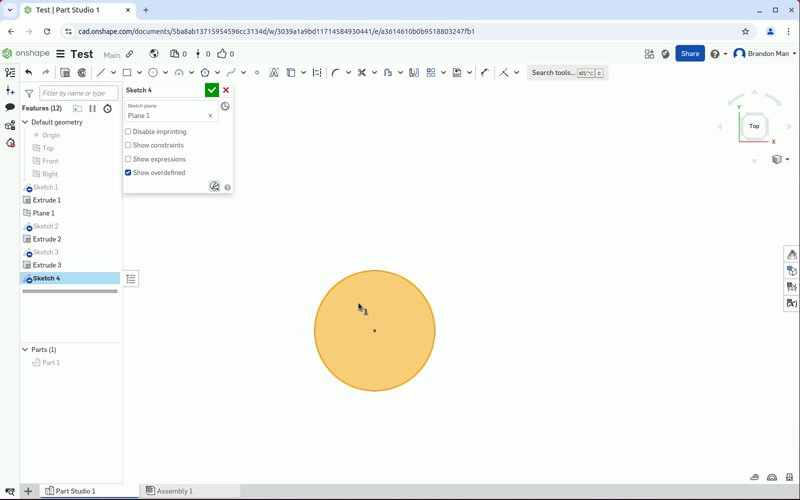
scroll(-6)
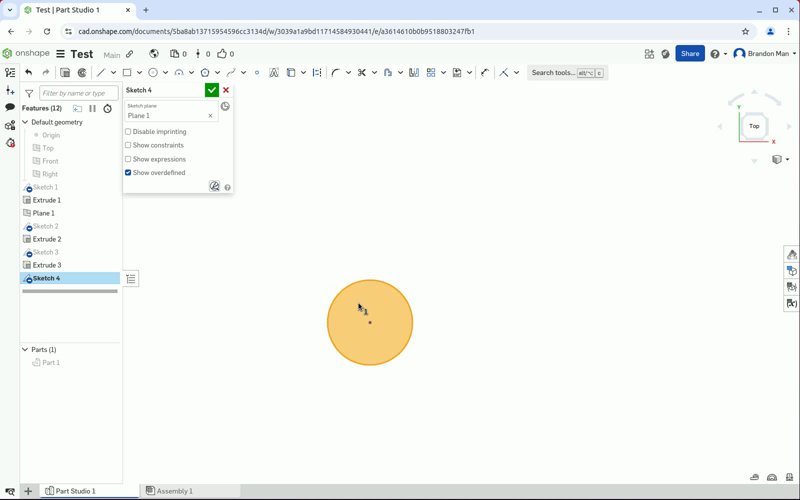
scroll(-6)
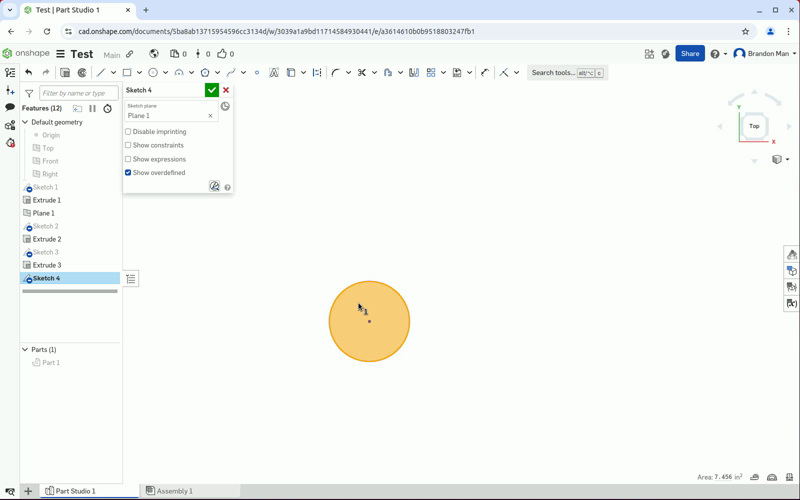
scroll(-6)
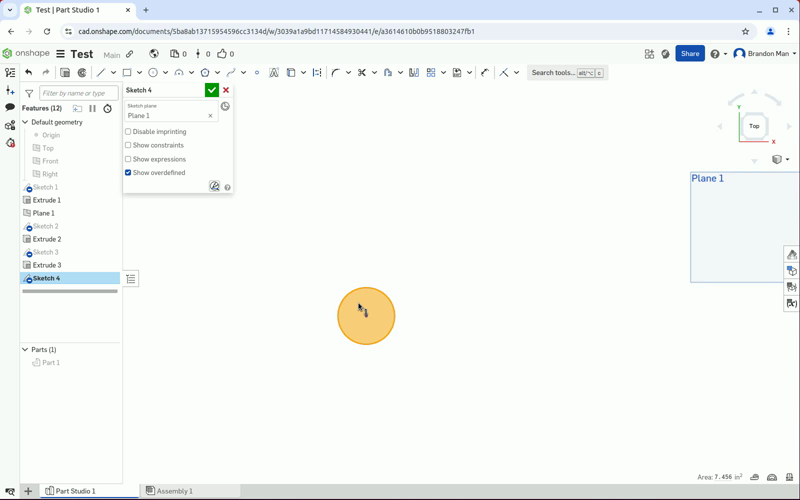
scroll(-6)
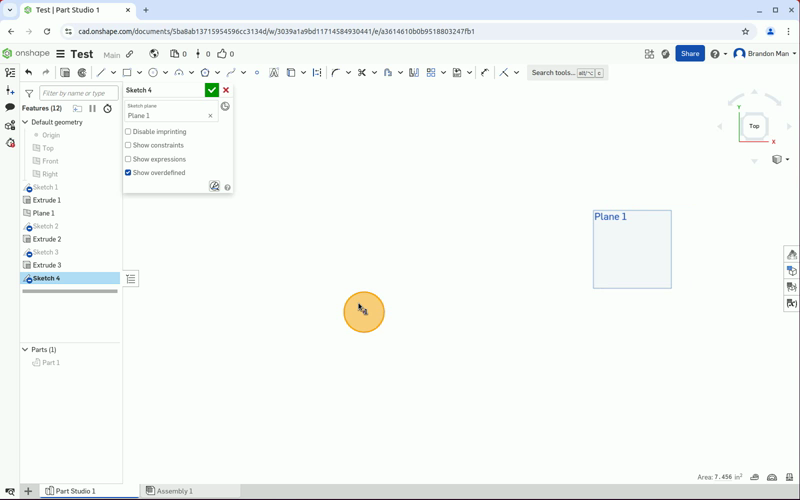
scroll(-6)
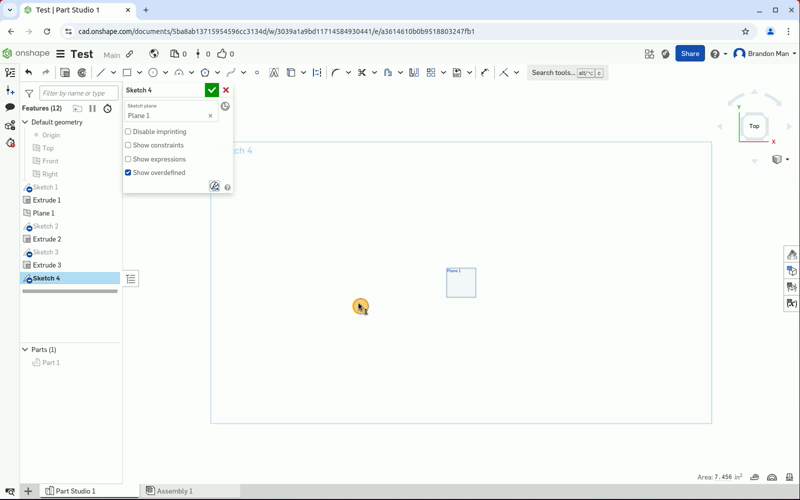
mouse_move(73, 352)
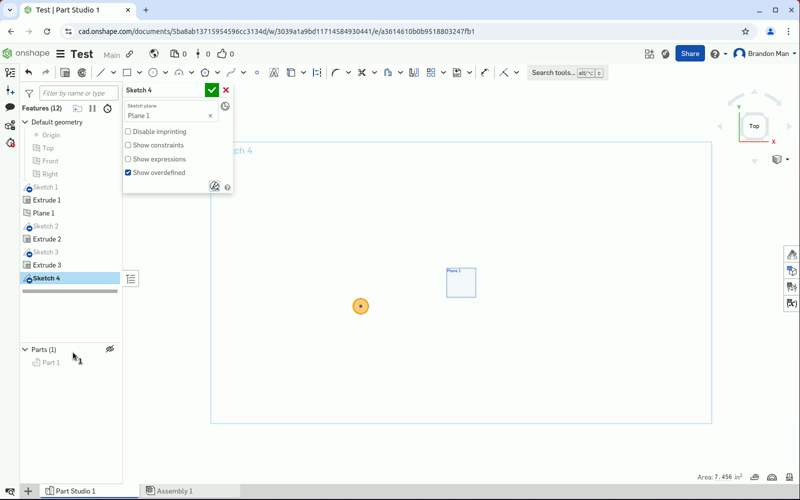
key(shift+y)
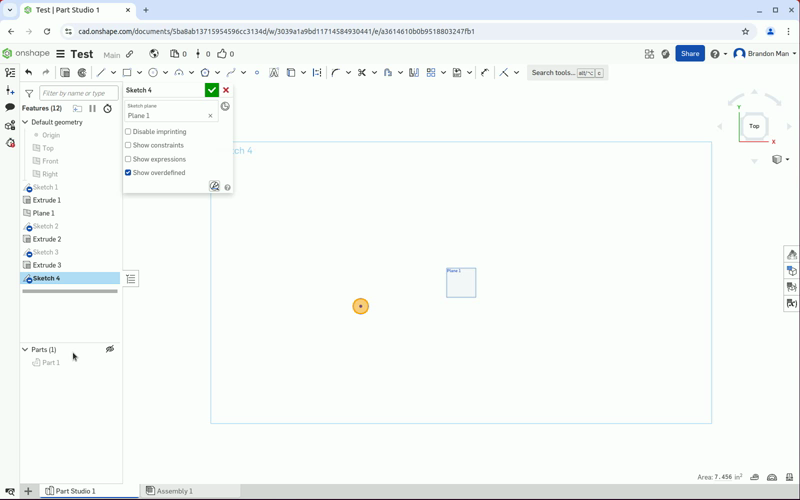
key(shift+e)
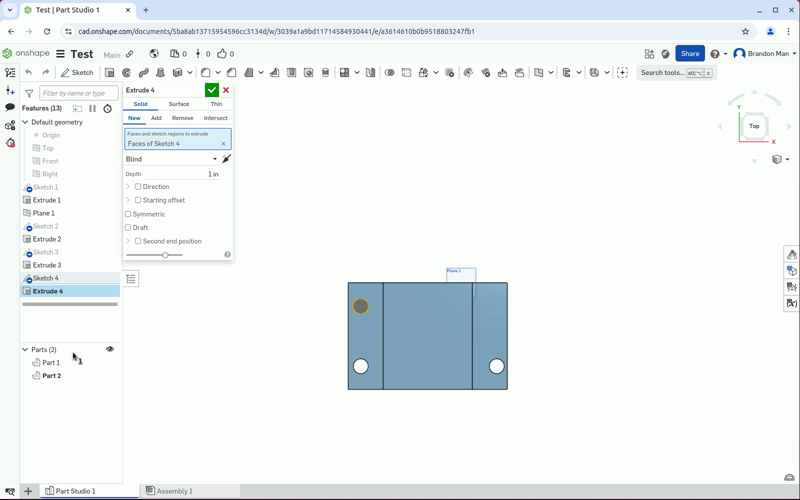
mouse_move(143, 106)
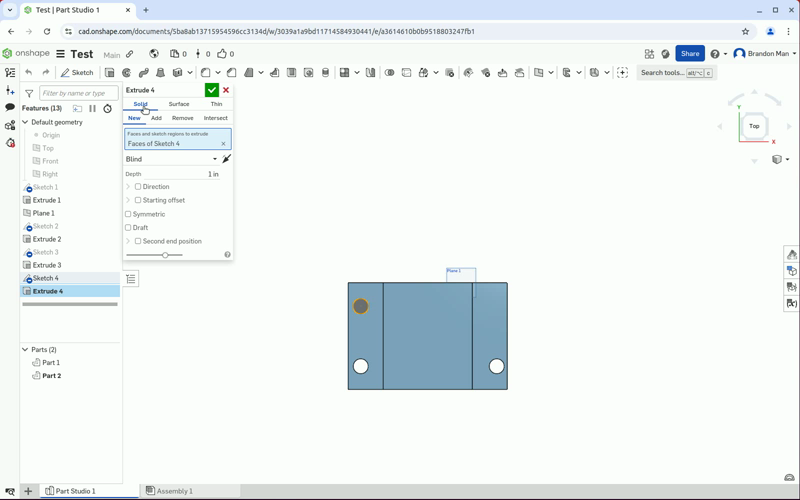
click(143, 106)
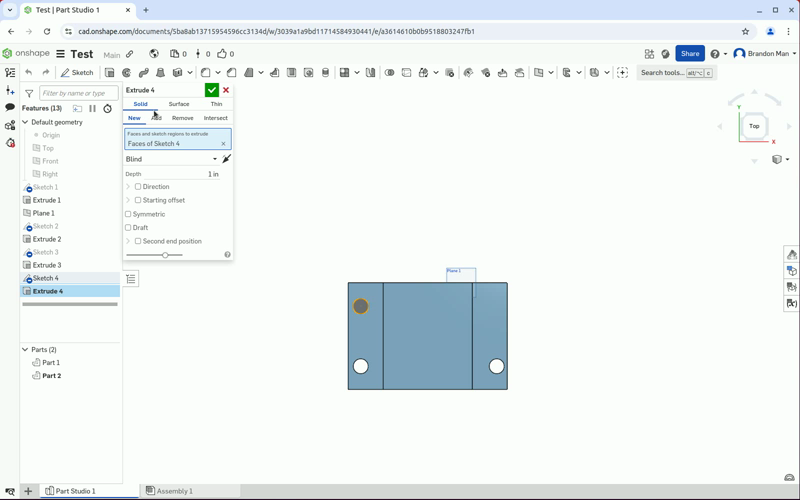
mouse_move(186, 120)
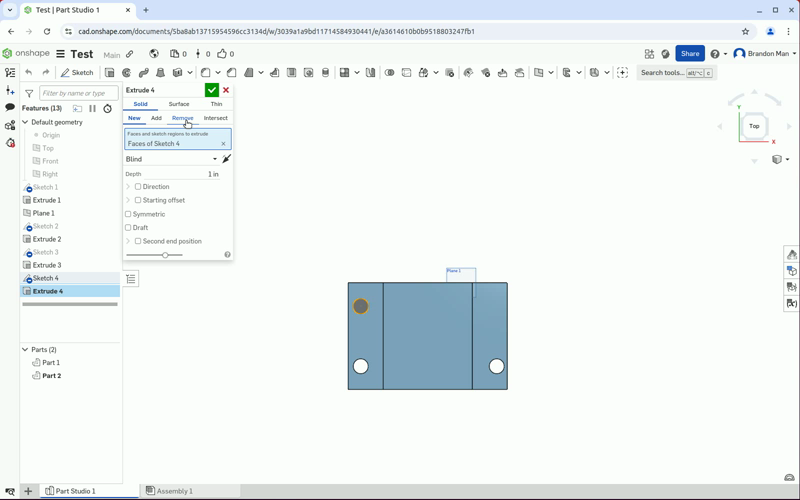
click(186, 120)
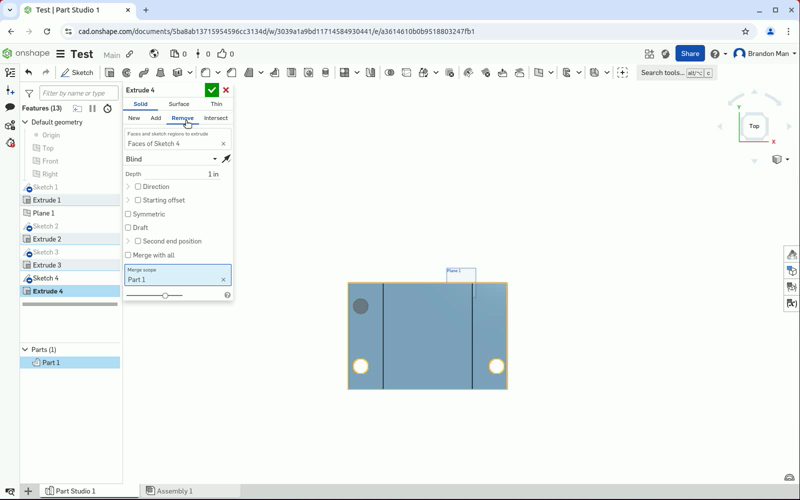
key(tab, 4)
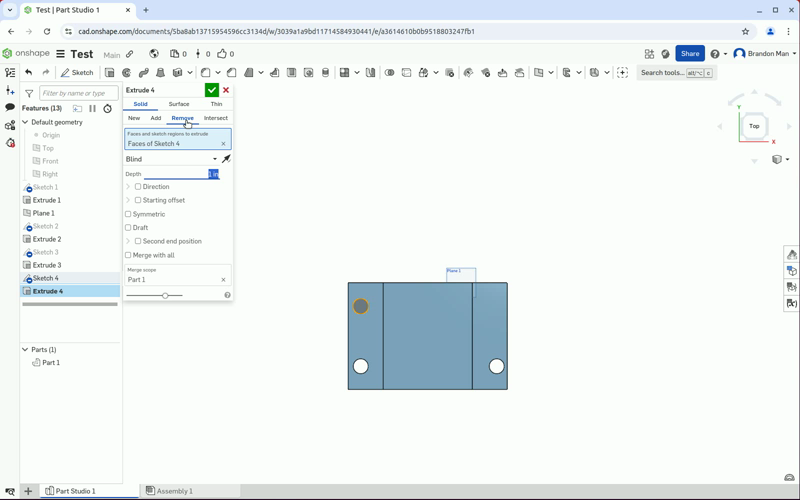
text(2.407)
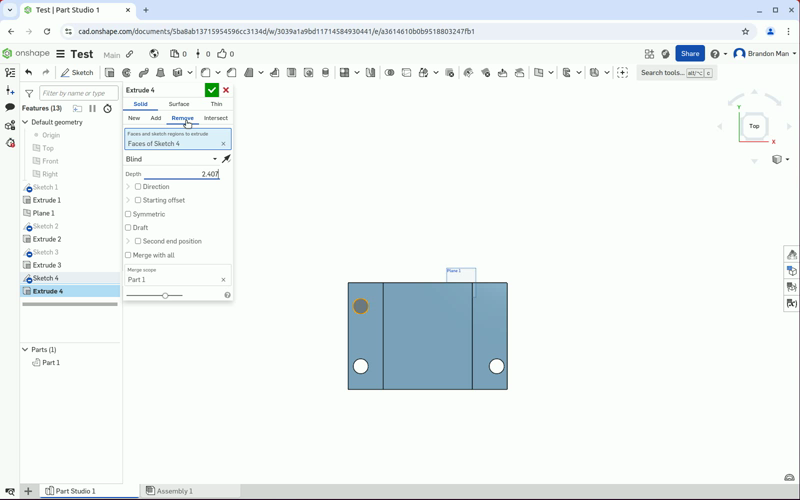
key(tab, 6)
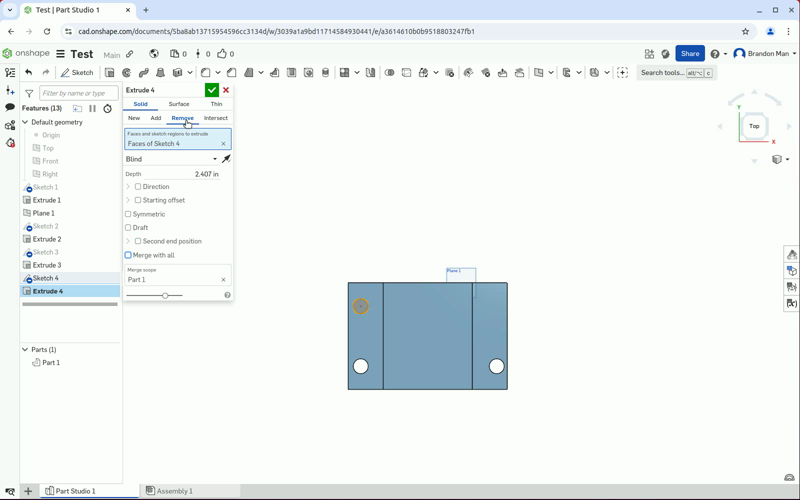
key(space)
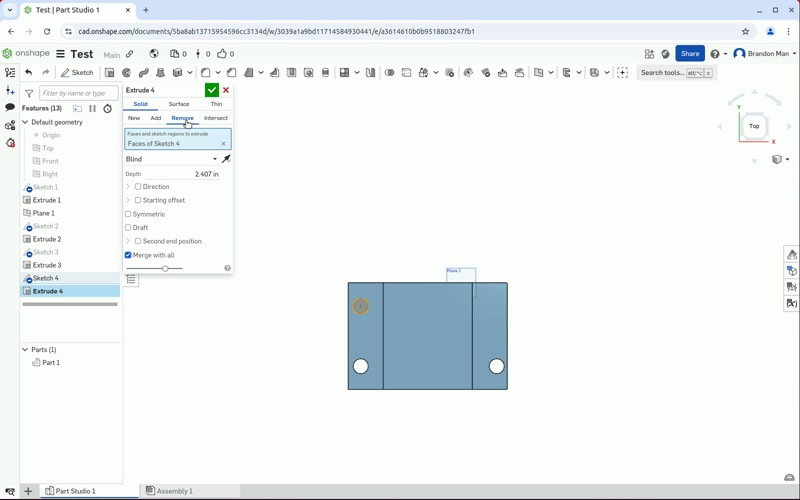
key(enter)
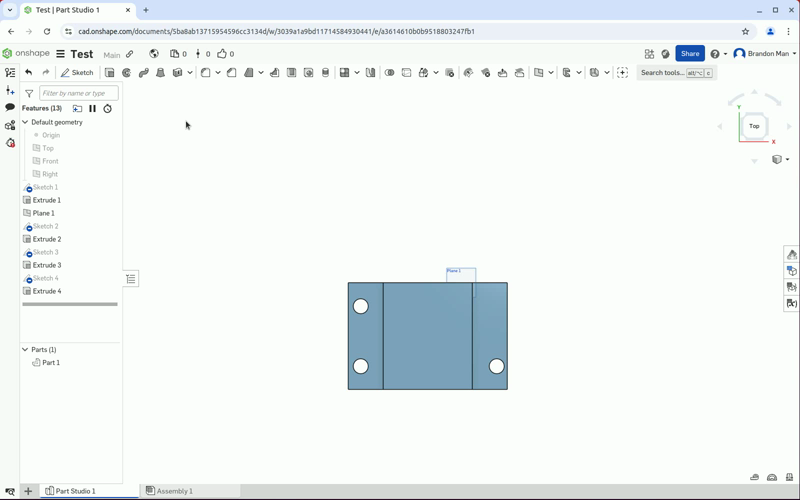
key(shift+h)
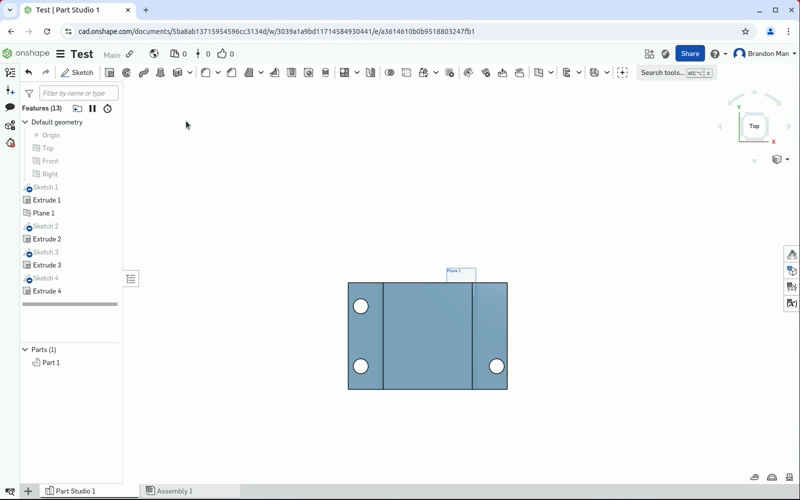
key(shift+h)
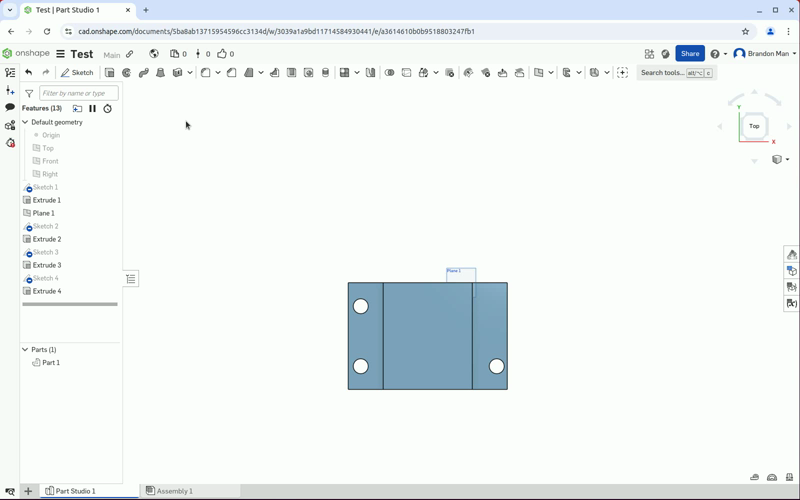
mouse_move(73, 189)
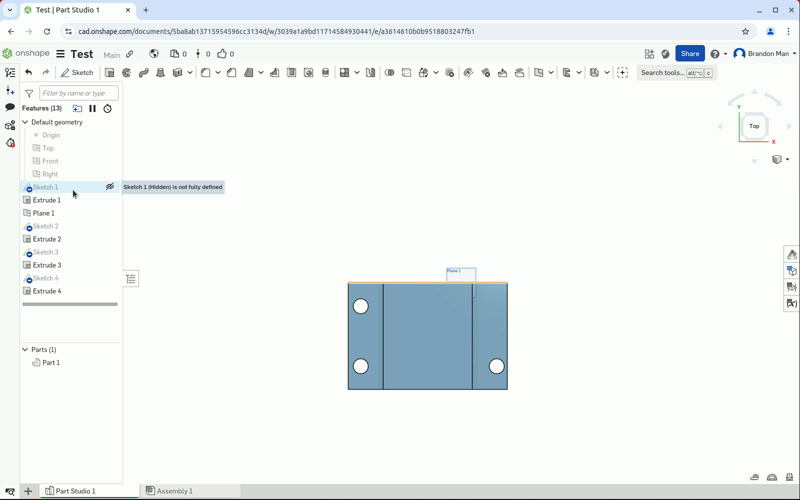
click(73, 189)
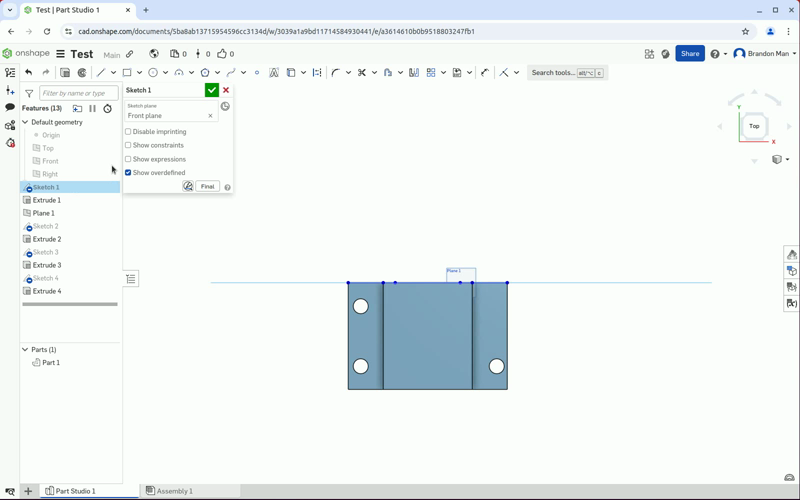
mouse_move(229, 92)
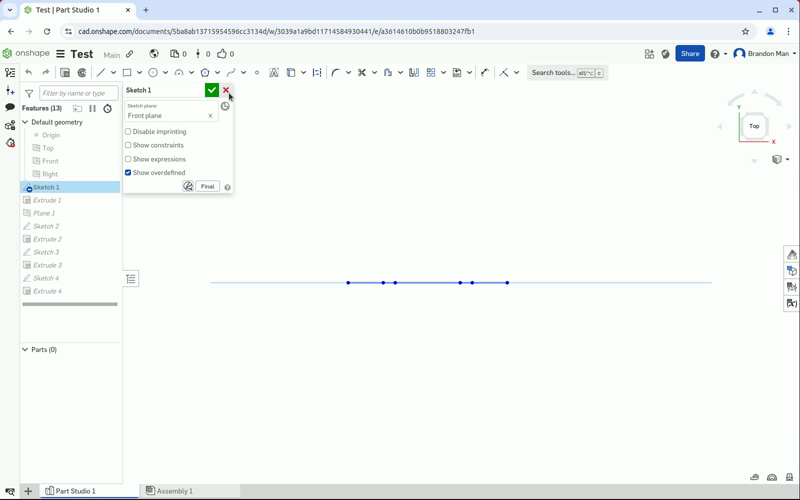
click(229, 92)
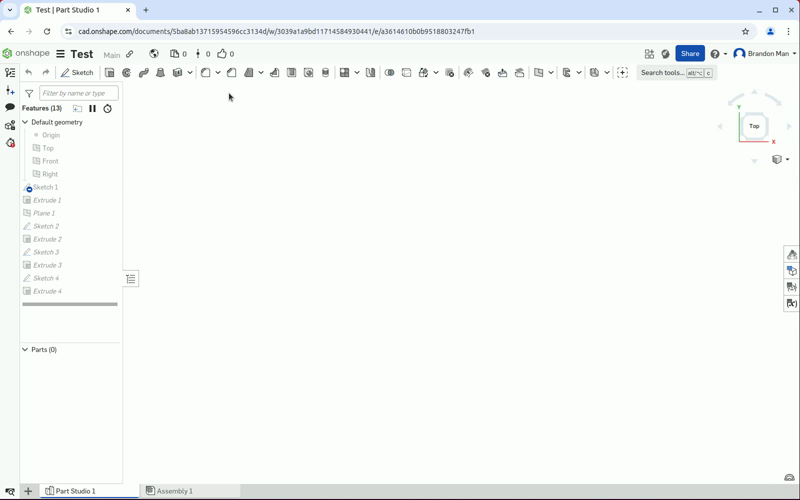
key(shift+s)
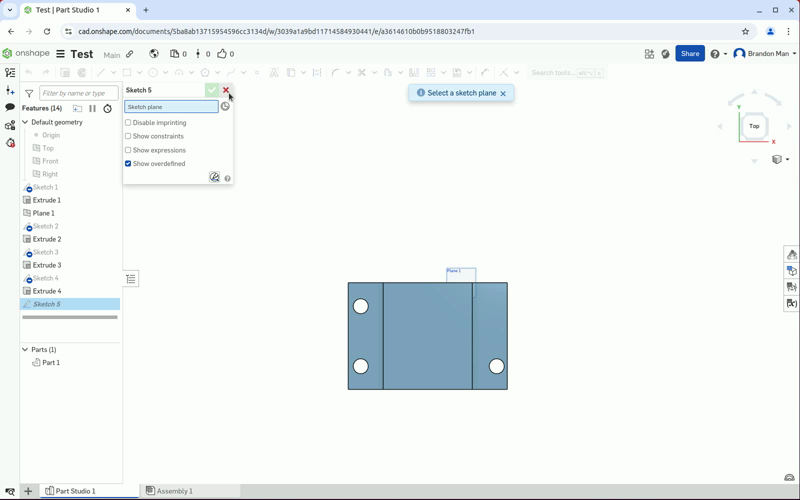
mouse_move(73, 215)
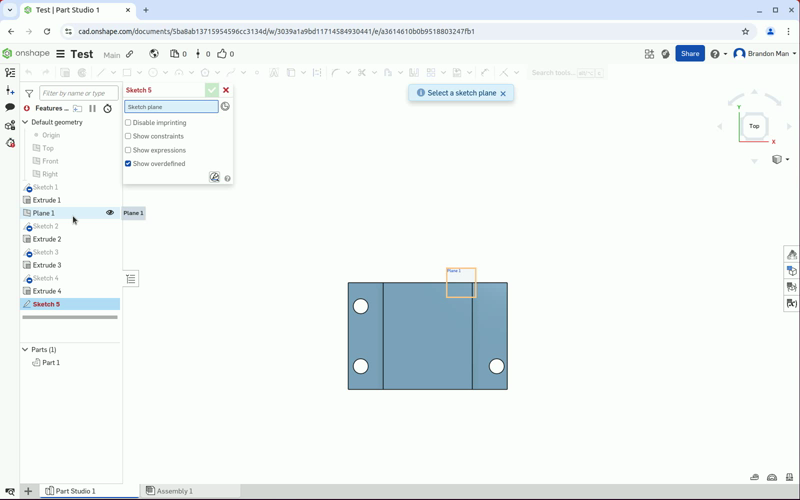
click(73, 215)
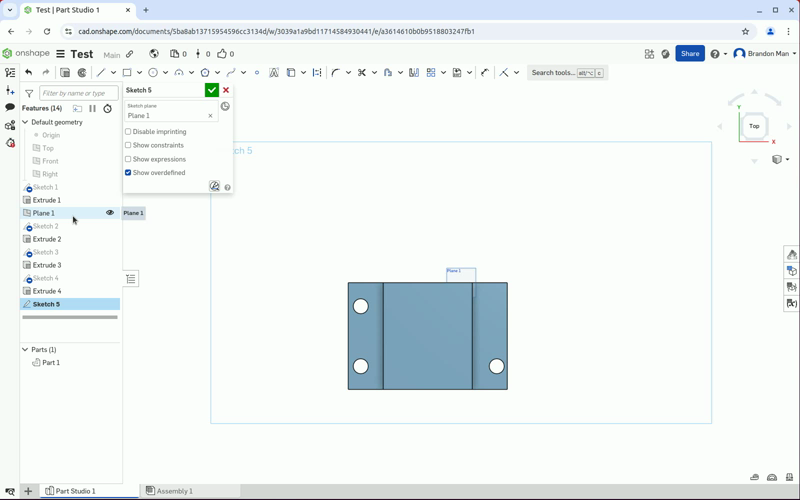
mouse_move(73, 352)
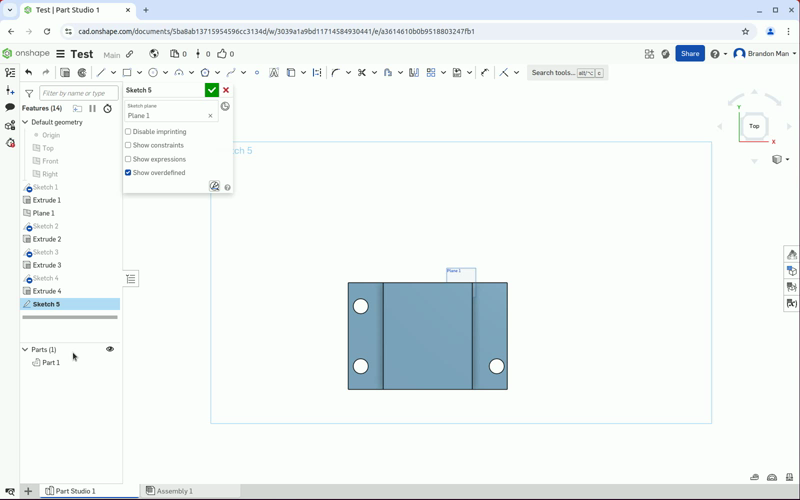
key(y)
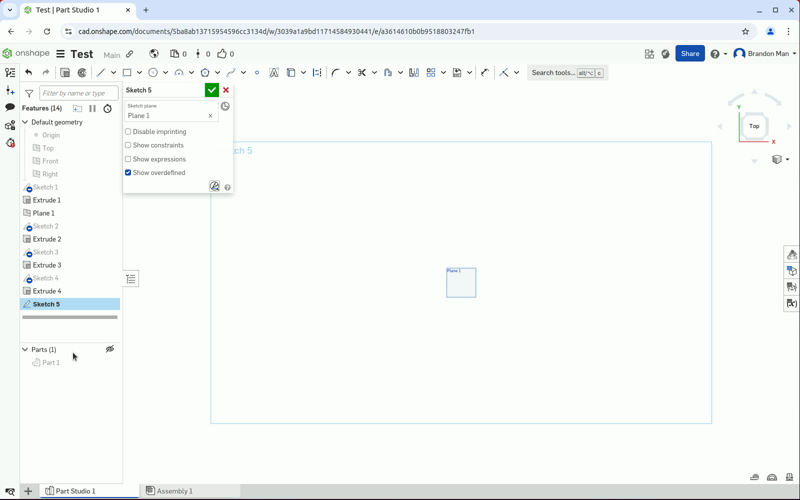
key(c)
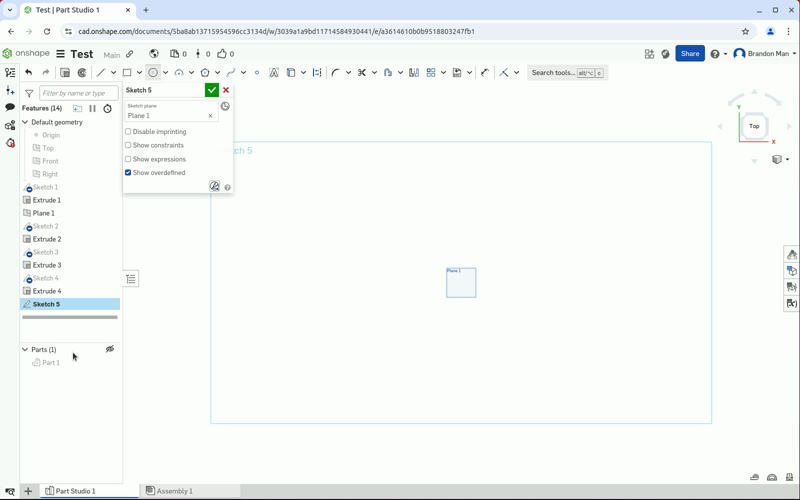
key_down(shift)
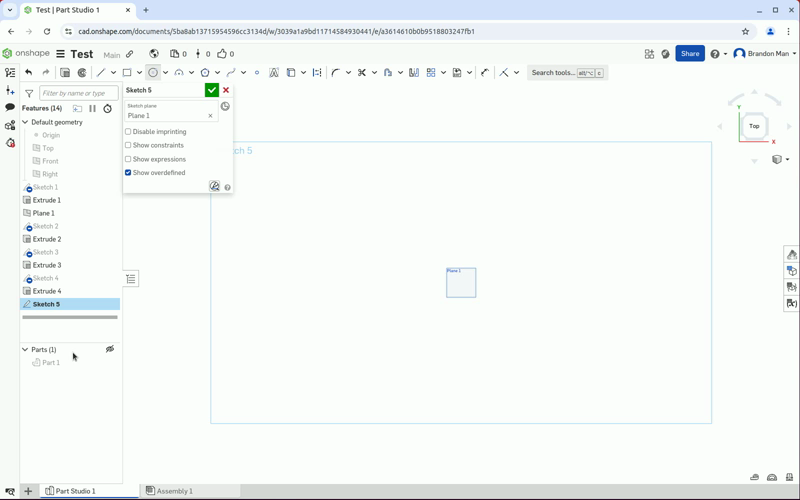
mouse_move(496, 306)
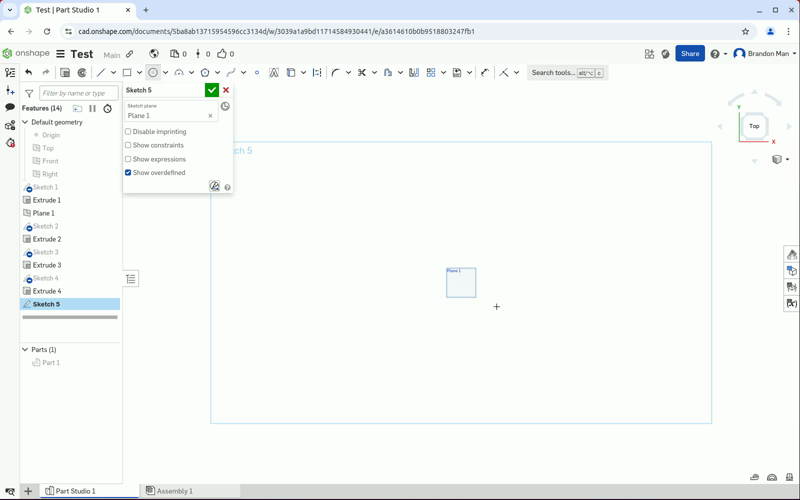
click(496, 306)
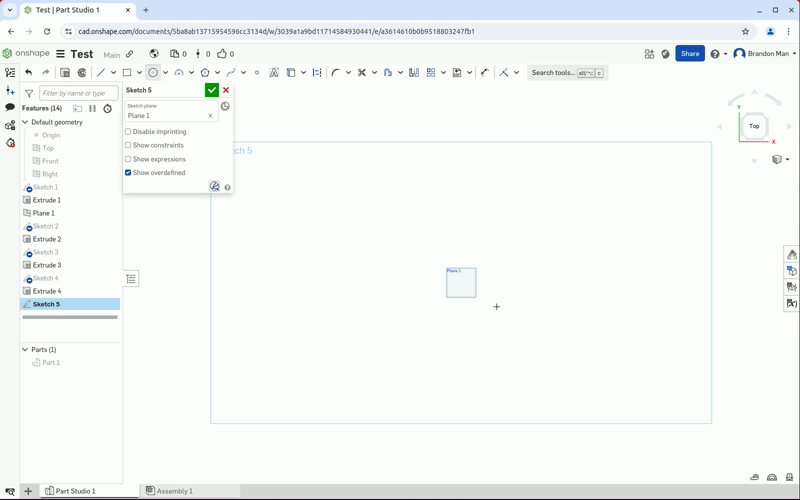
key_up(shift)
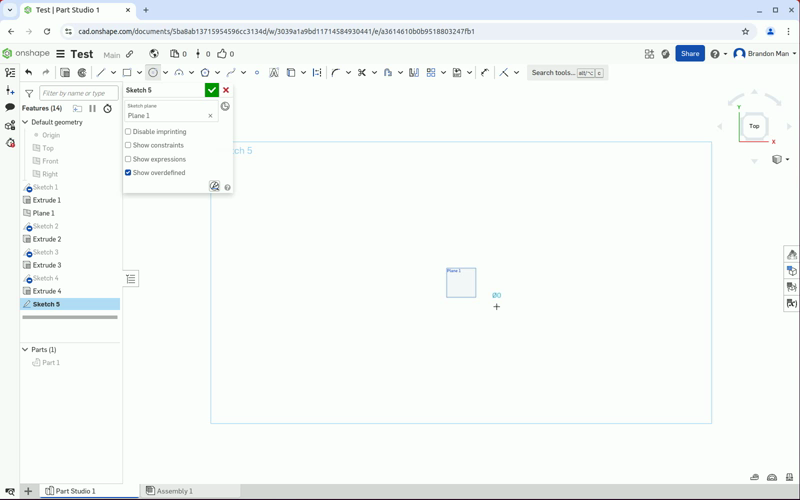
mouse_move(504, 306)
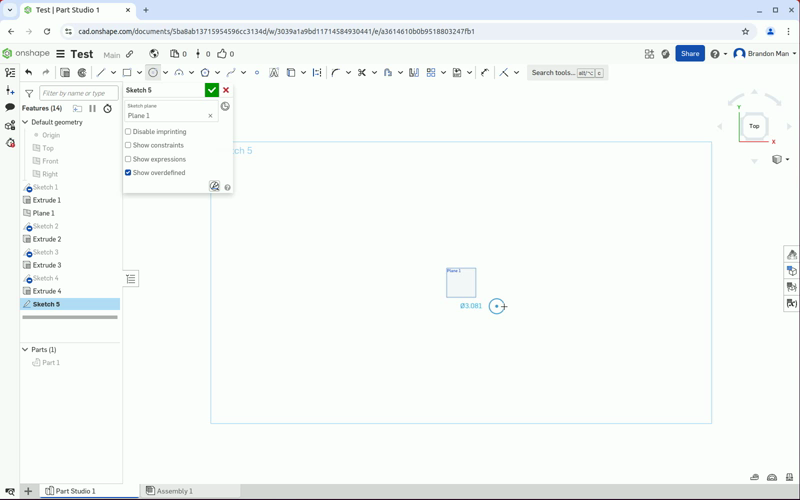
click(504, 306)
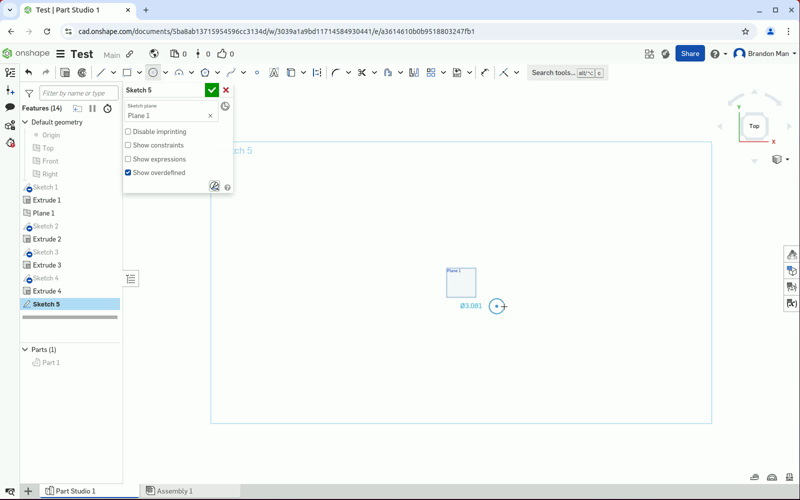
key(esc)
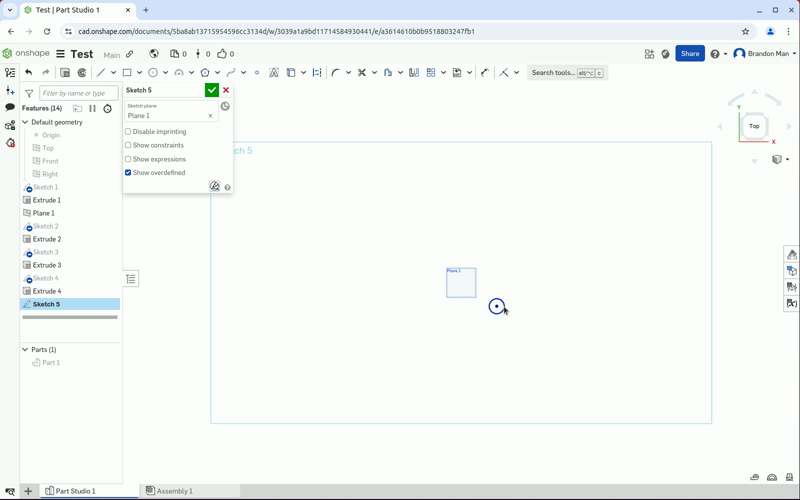
mouse_move(499, 309)
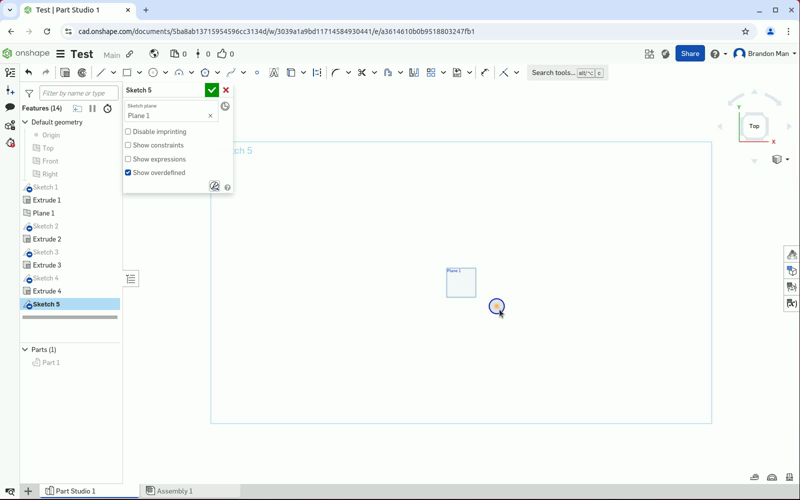
scroll(6)
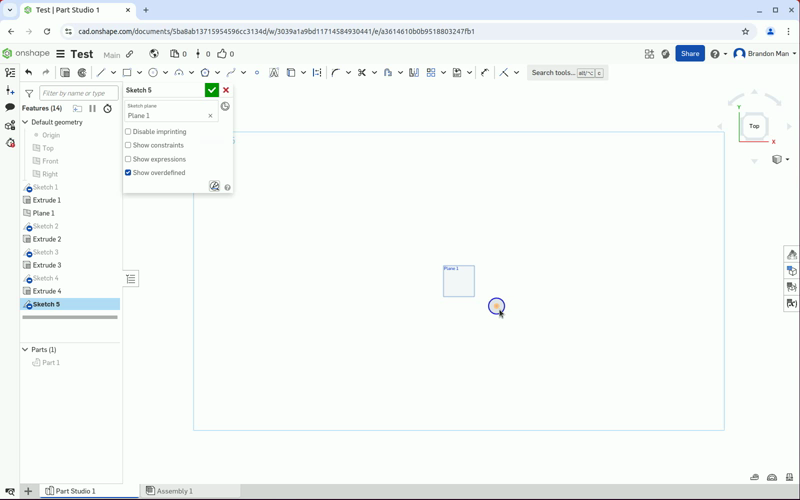
scroll(6)
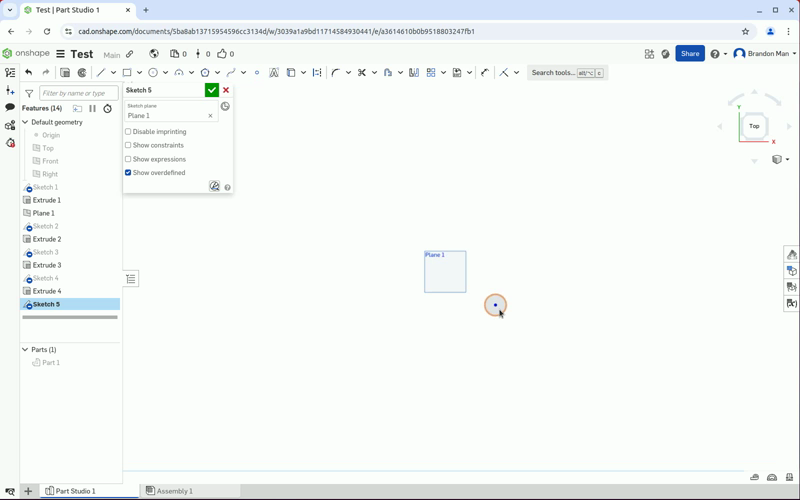
scroll(6)
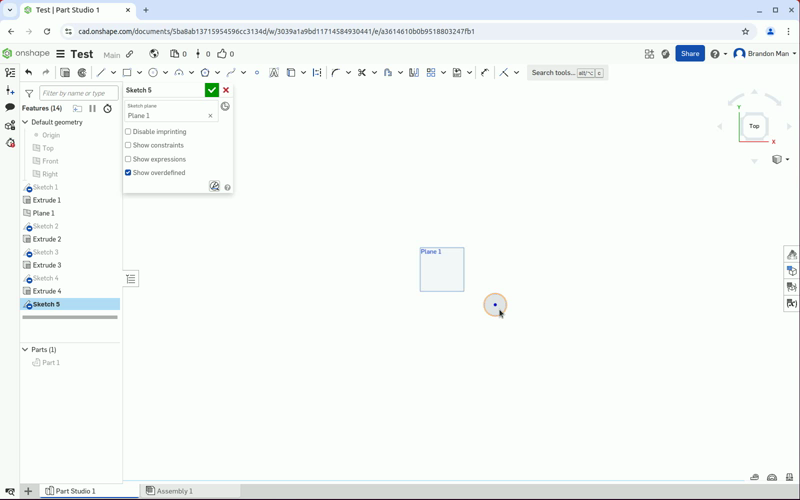
scroll(6)
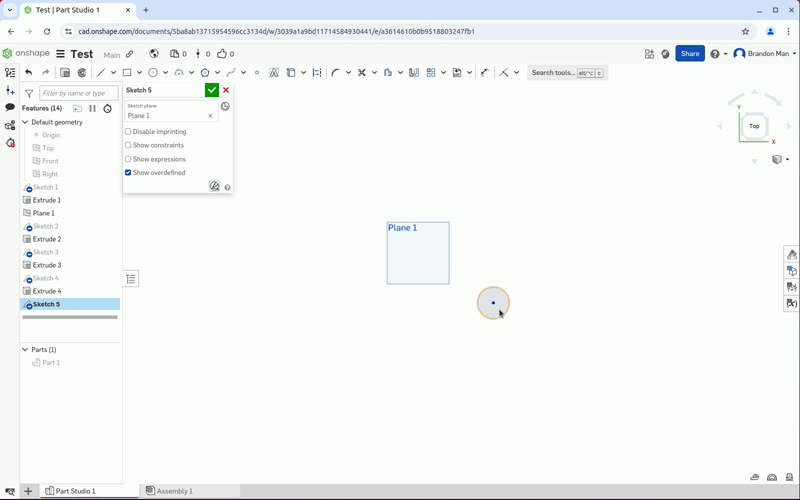
scroll(6)
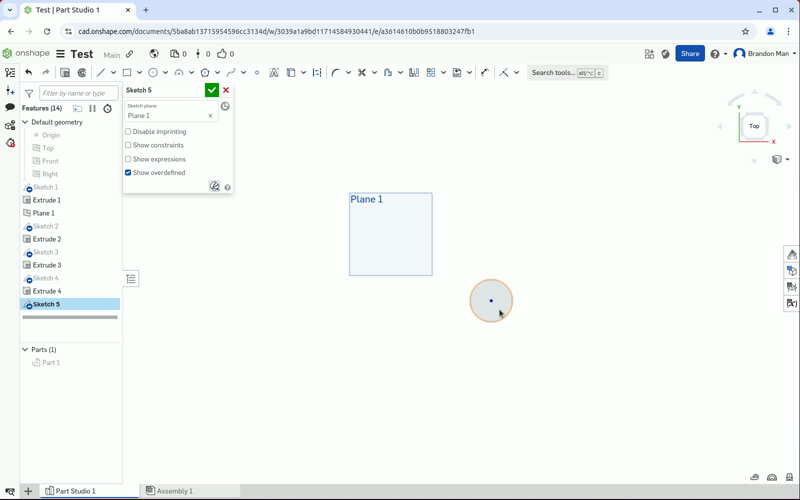
scroll(6)
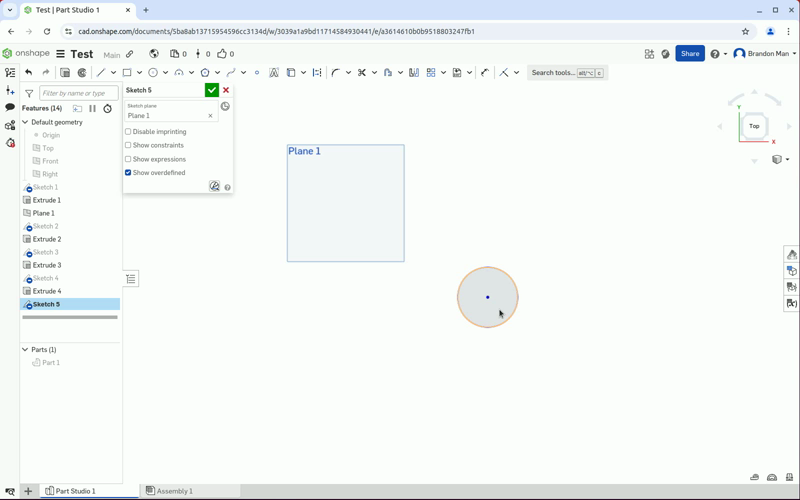
scroll(6)
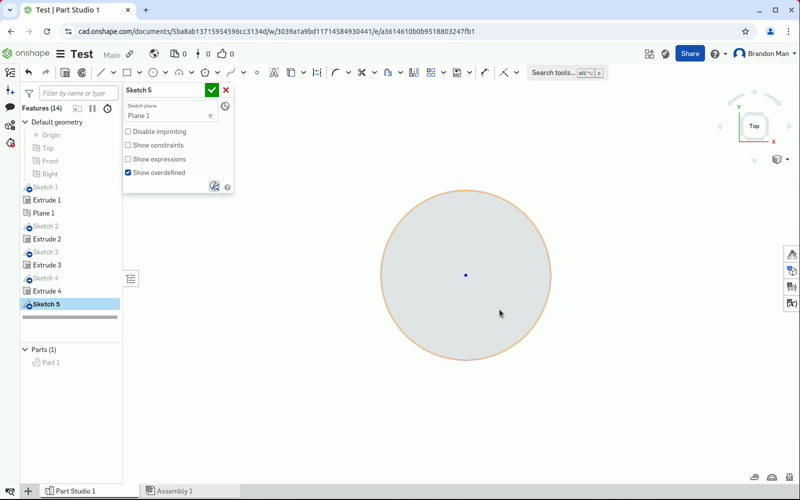
click(499, 309)
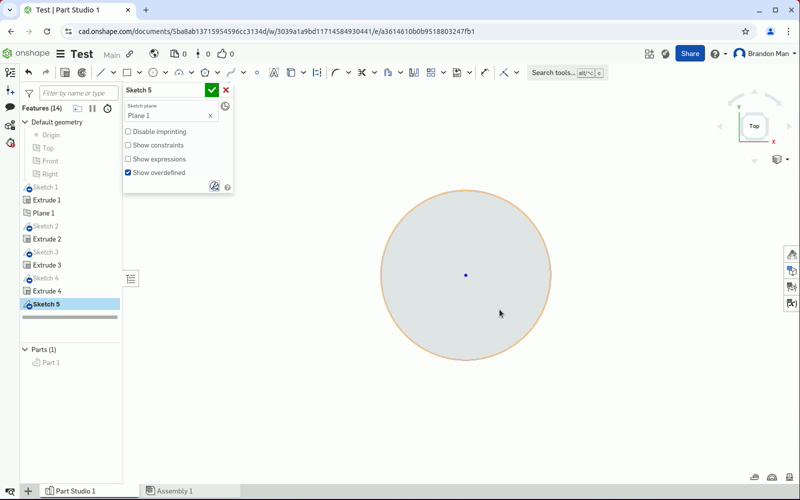
scroll(-6)
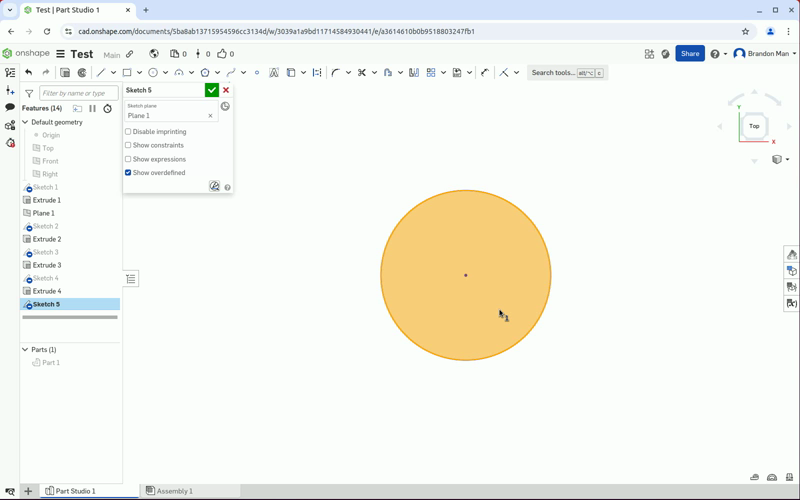
scroll(-6)
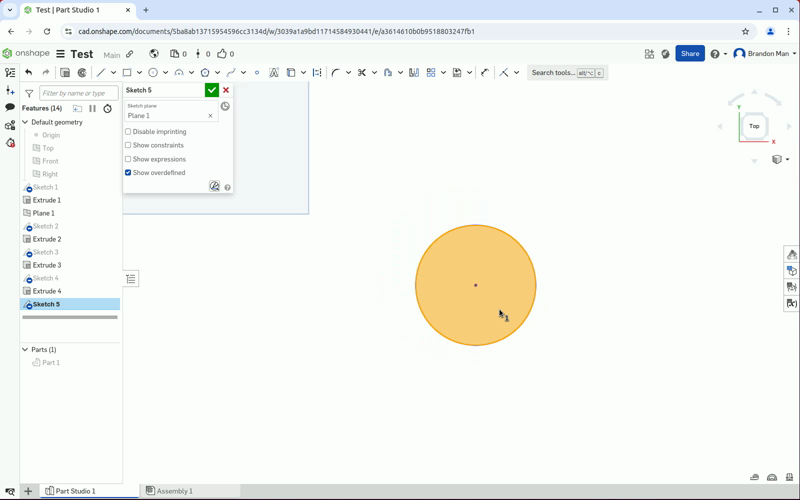
scroll(-6)
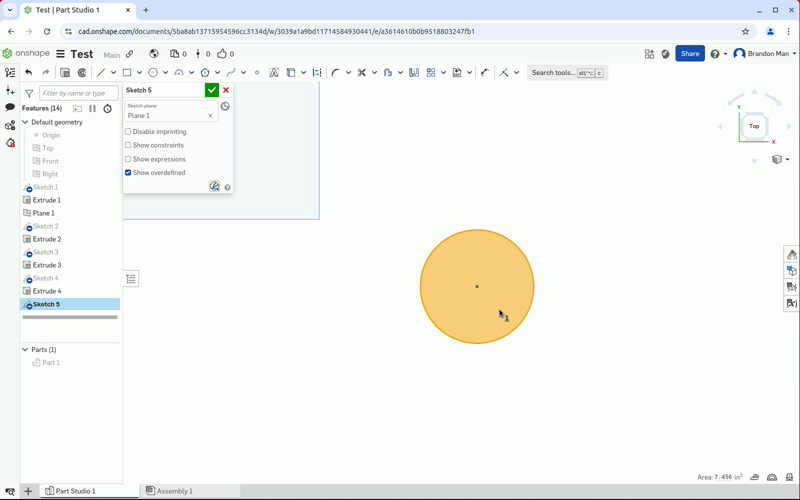
scroll(-6)
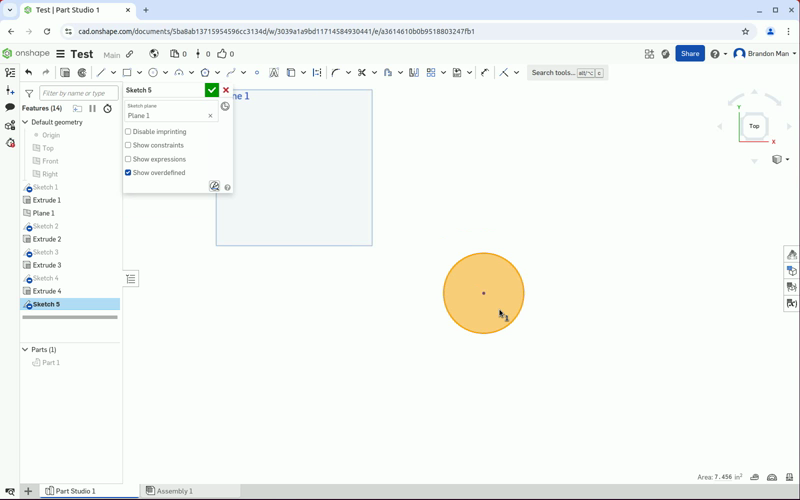
scroll(-6)
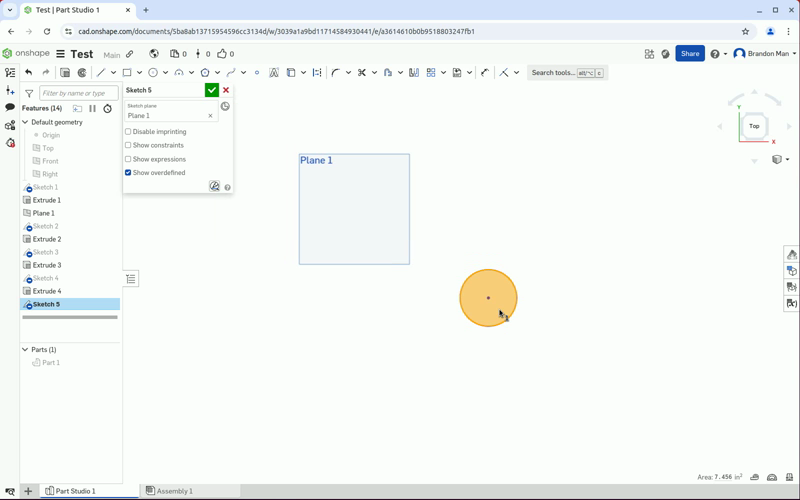
scroll(-6)
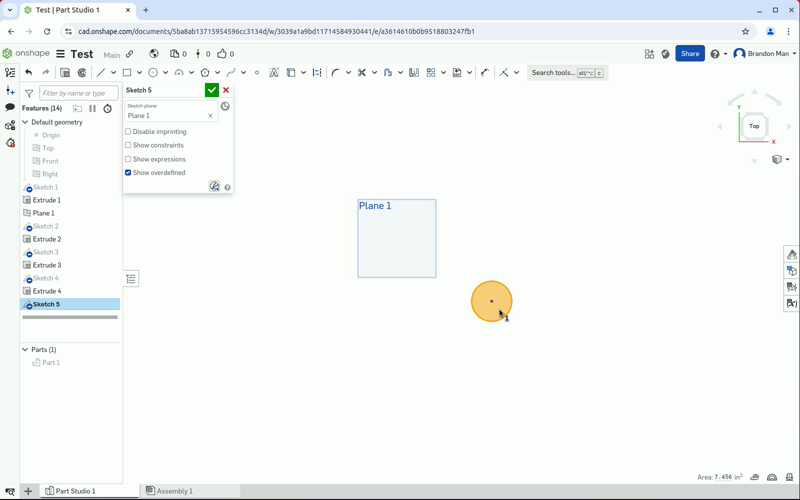
scroll(-6)
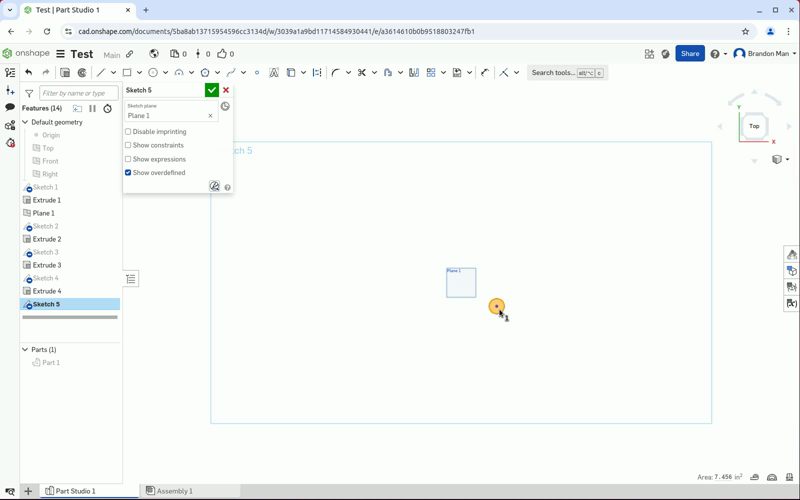
mouse_move(73, 352)
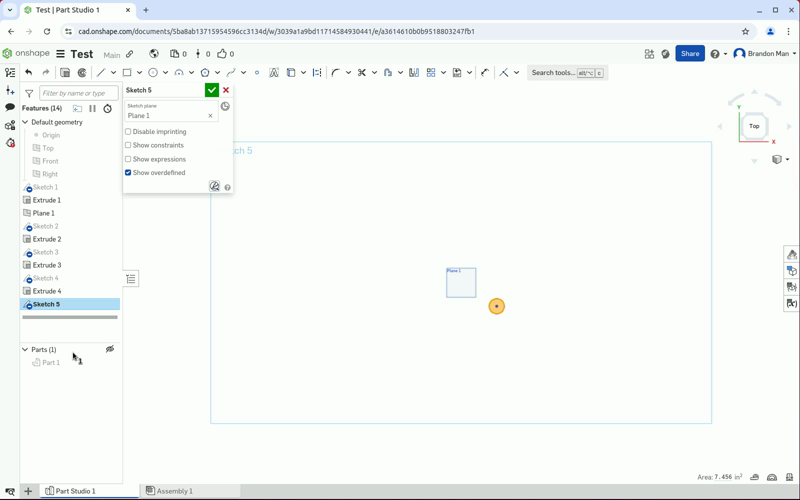
key(shift+y)
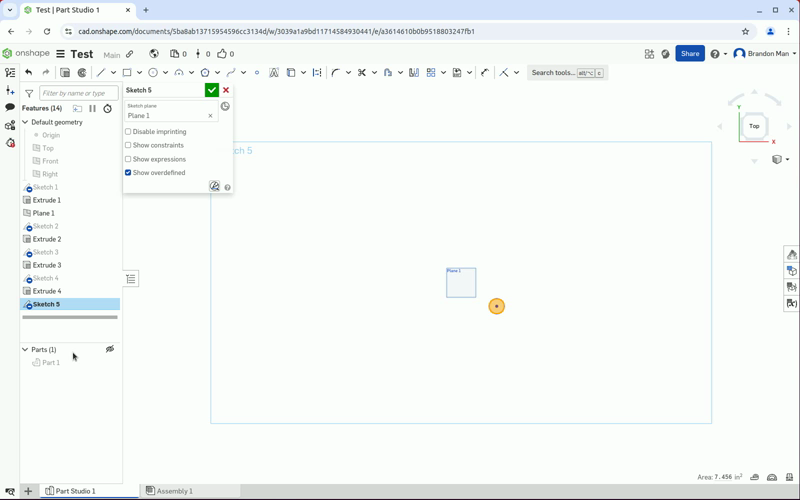
key(shift+e)
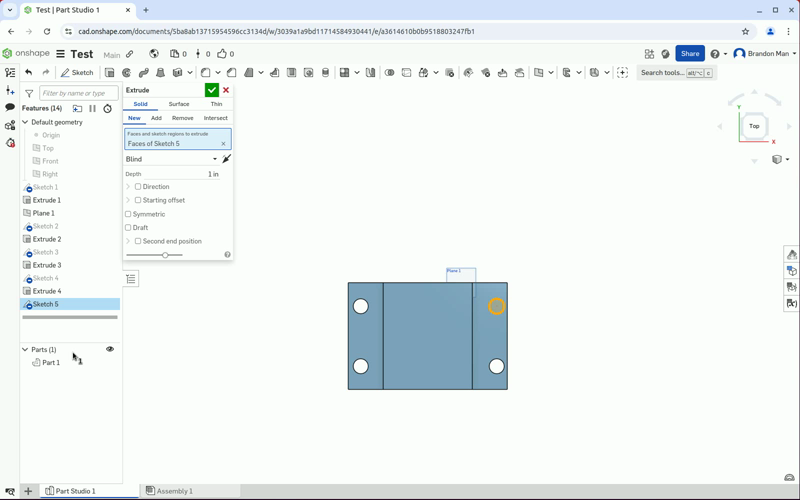
mouse_move(143, 106)
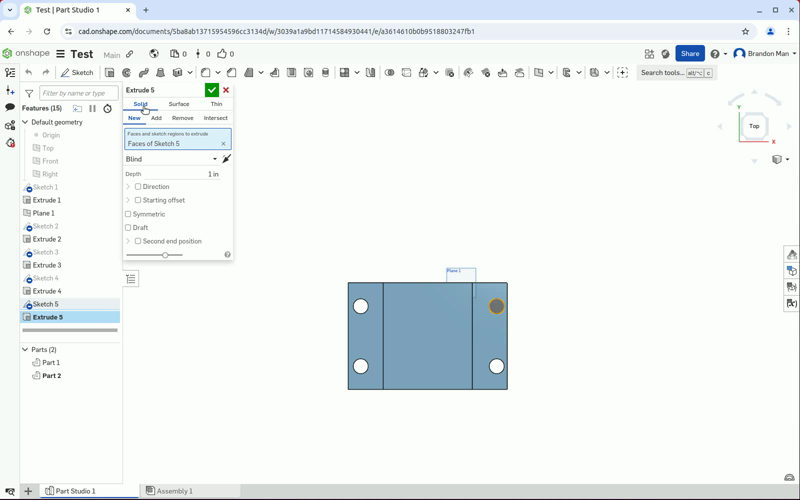
click(143, 106)
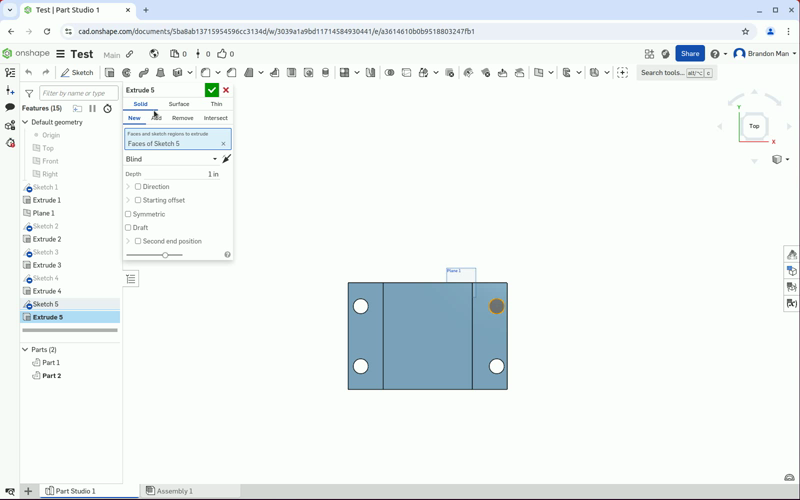
mouse_move(186, 120)
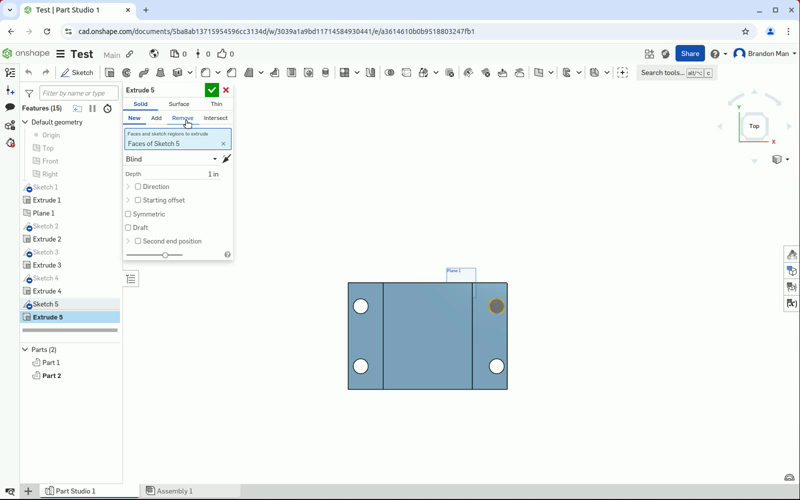
click(186, 120)
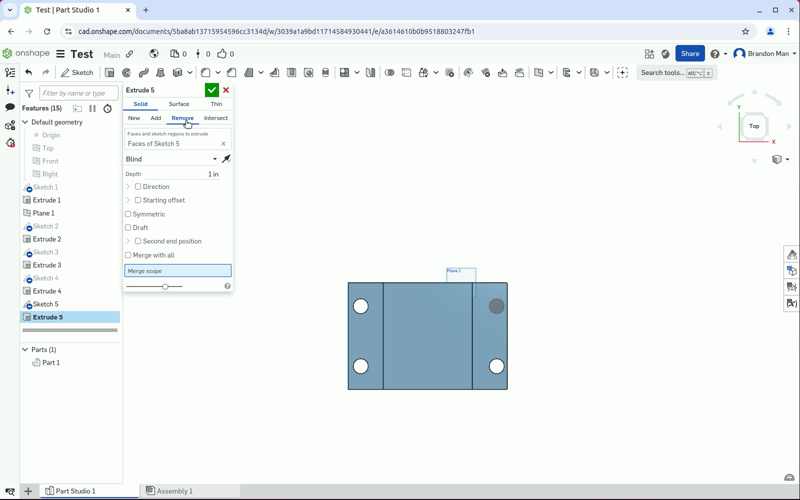
key(tab, 4)
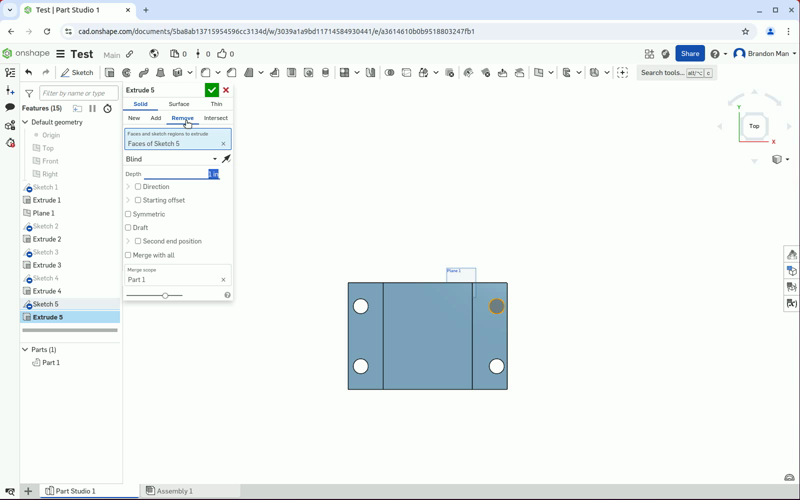
text(2.407)
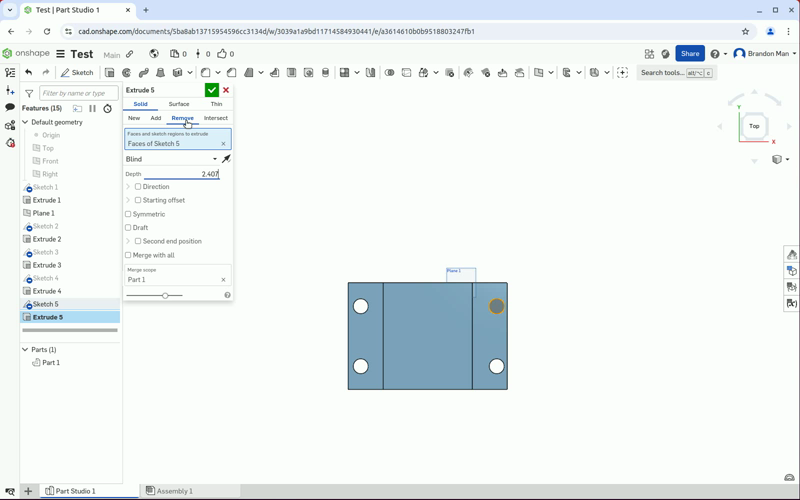
key(tab, 6)
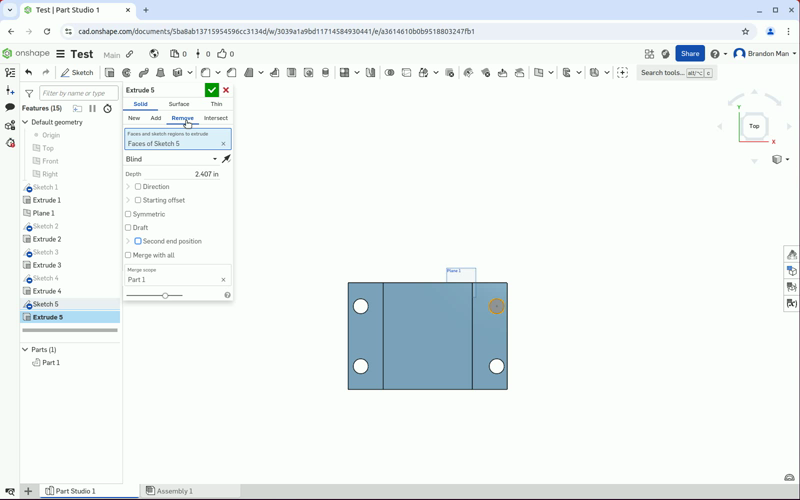
key(space)
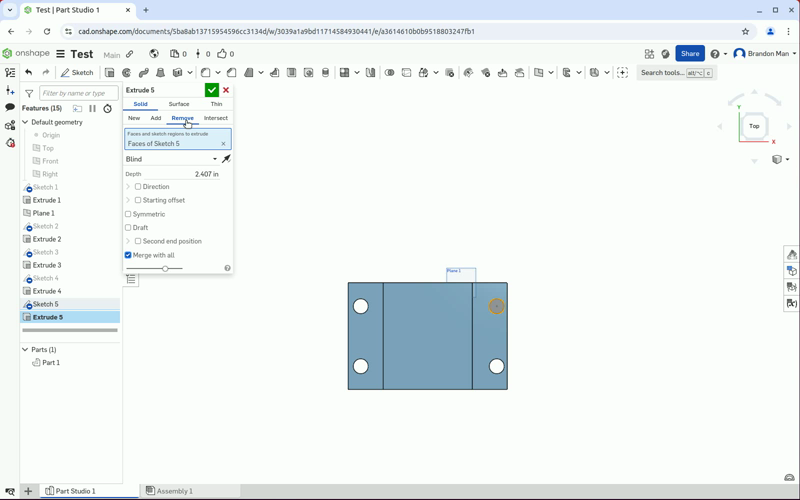
key(enter)
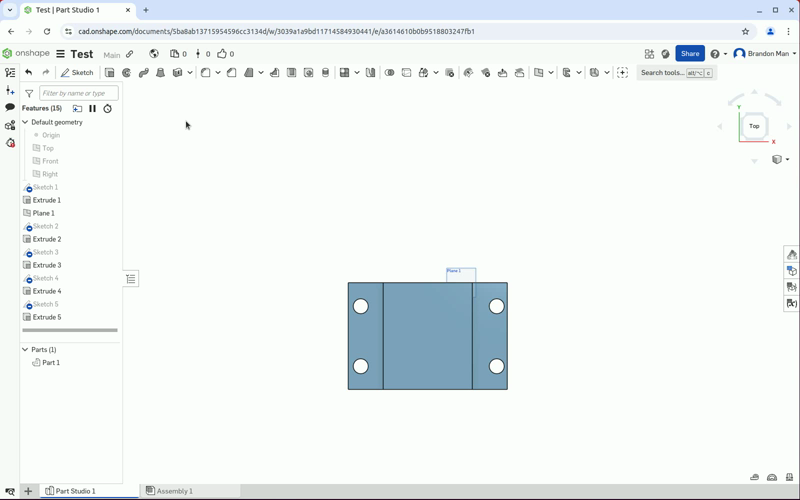
key(shift+h)
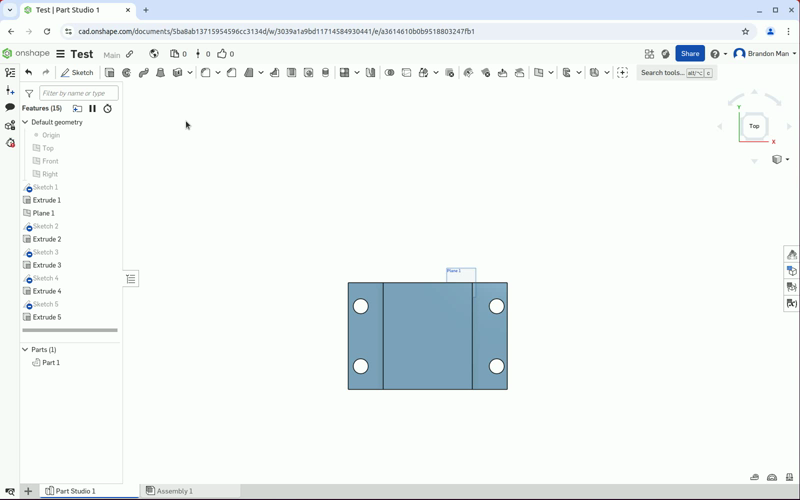
key(shift+h)
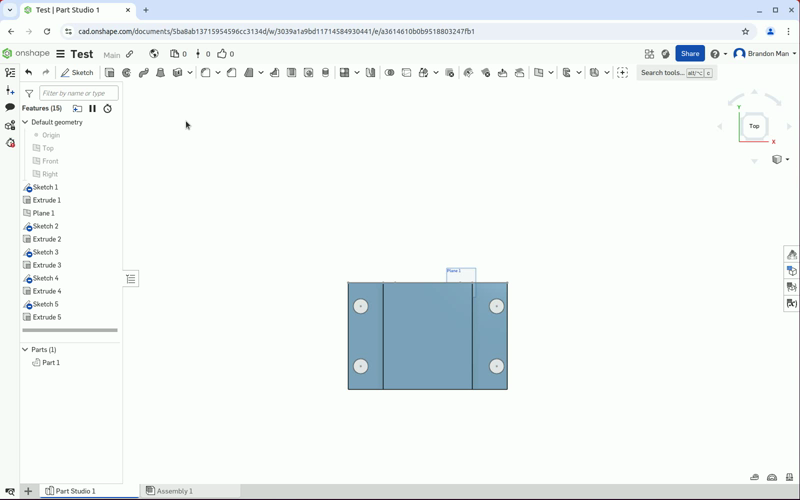
key(shift+7)
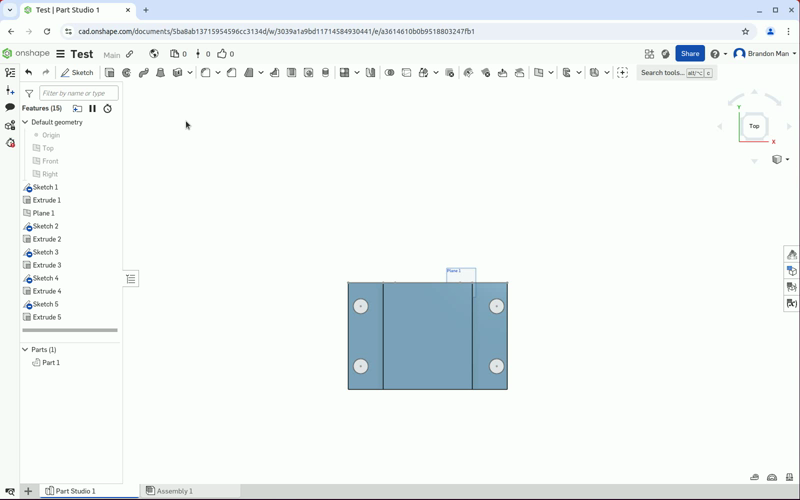
key(up, 3)
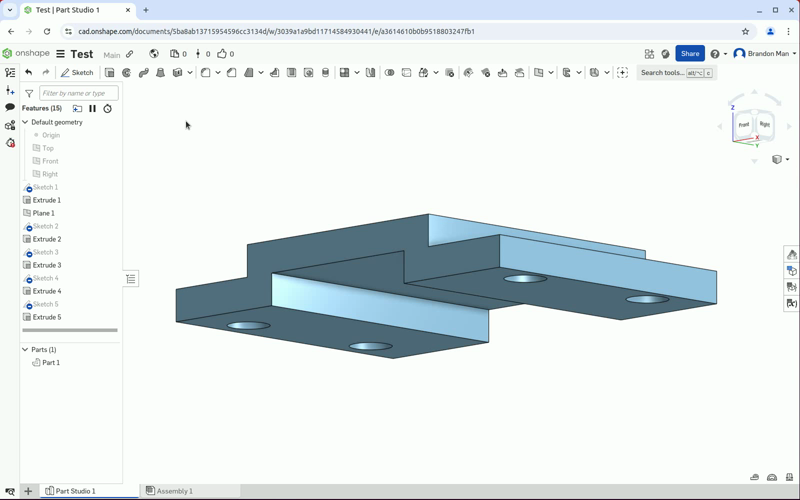
key(left, 3)
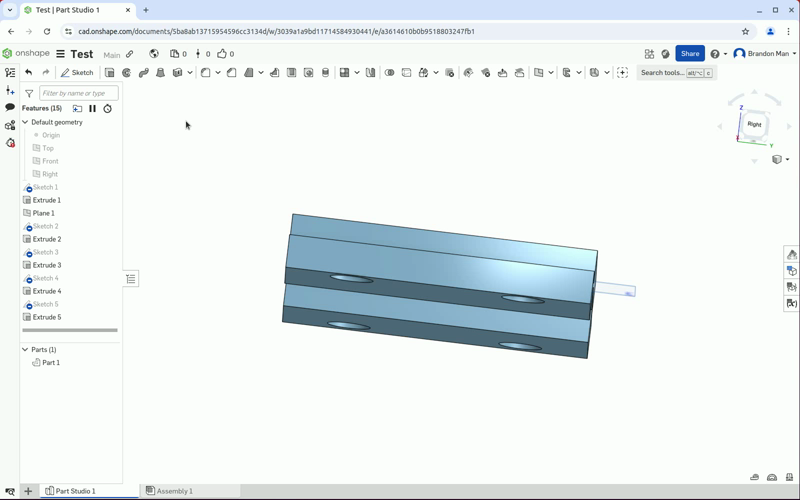
key(right, 3)
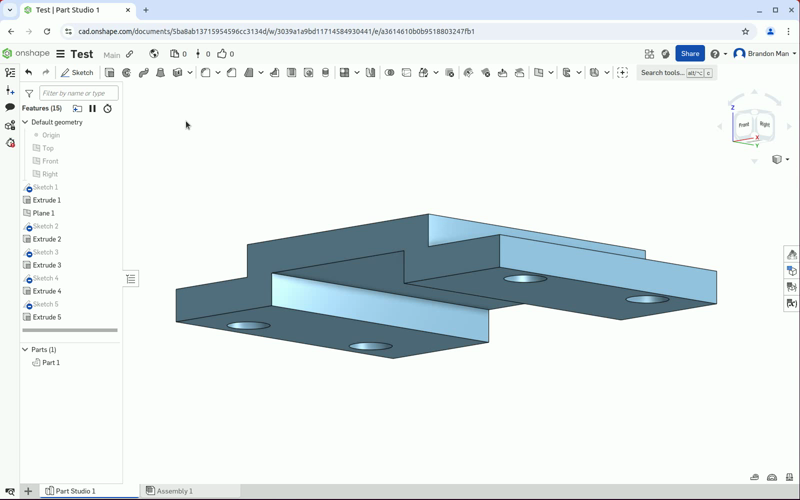
key(down, 3)
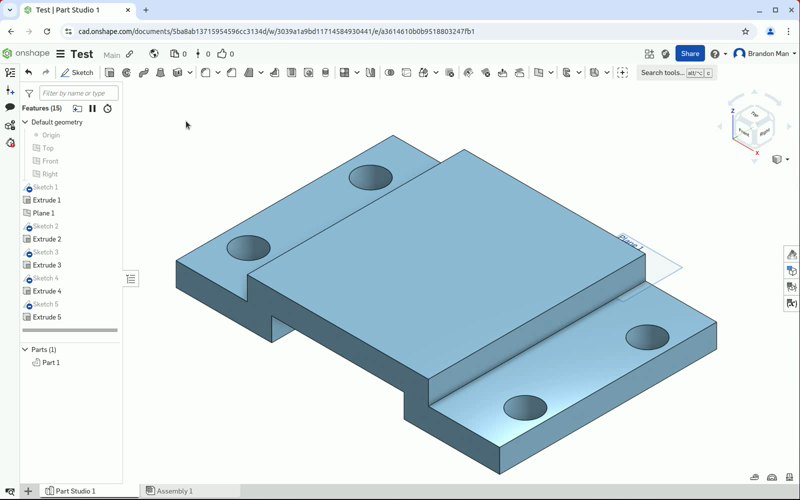
mouse_move(73, 189)
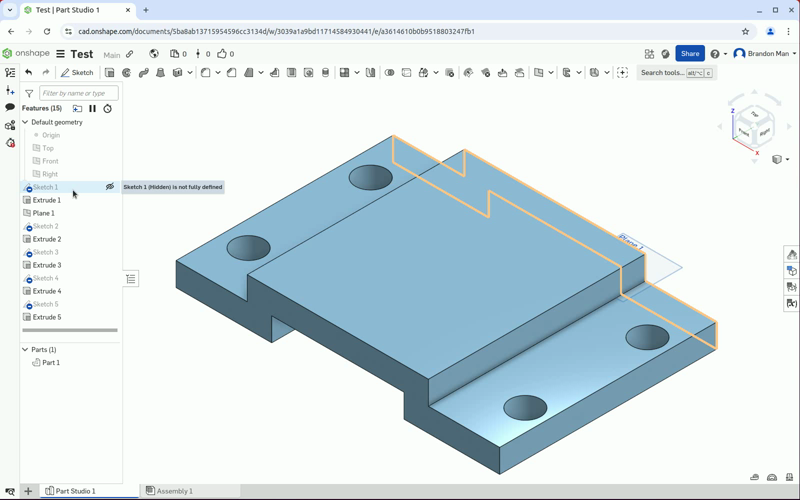
click(73, 189)